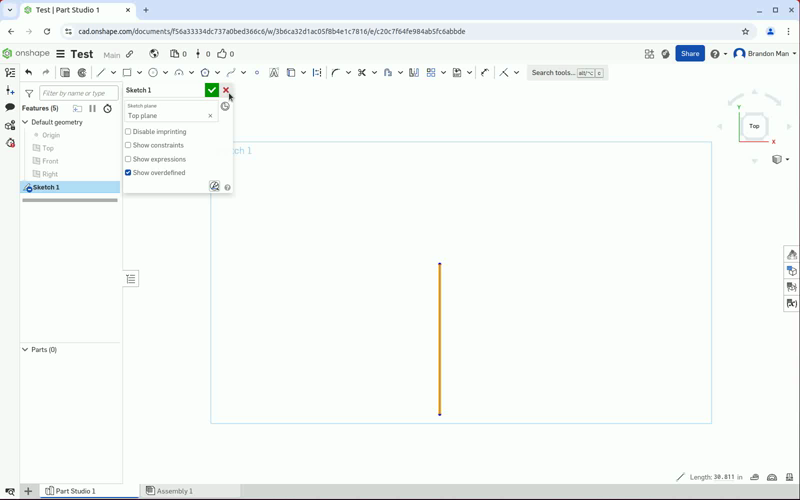
key(shift+h)
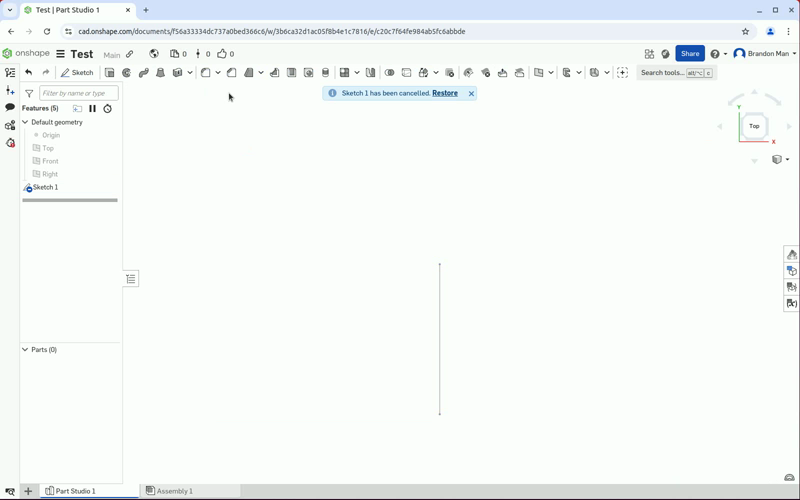
key(shift+s)
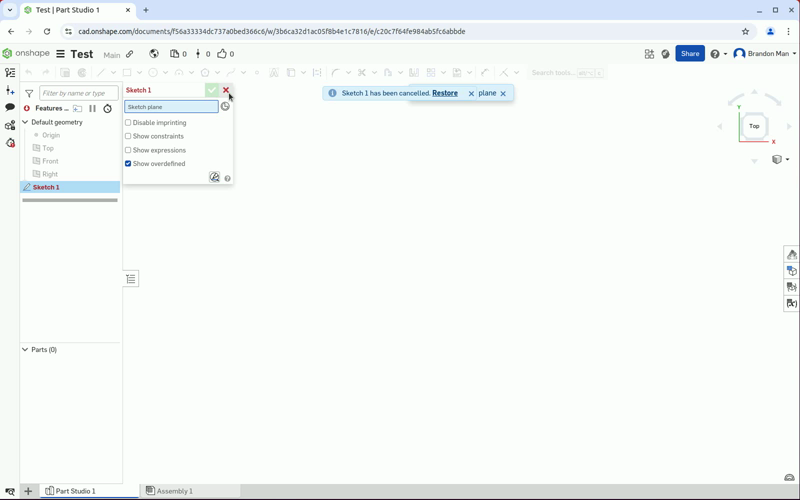
mouse_move(73, 150)
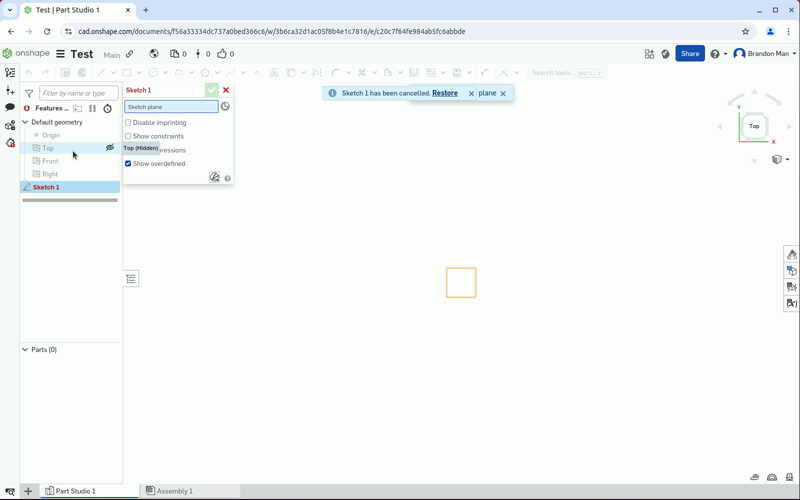
click(73, 150)
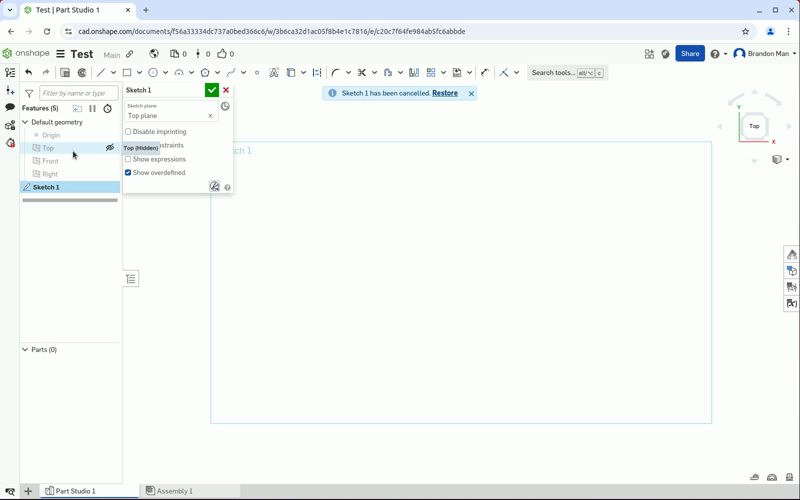
mouse_move(73, 352)
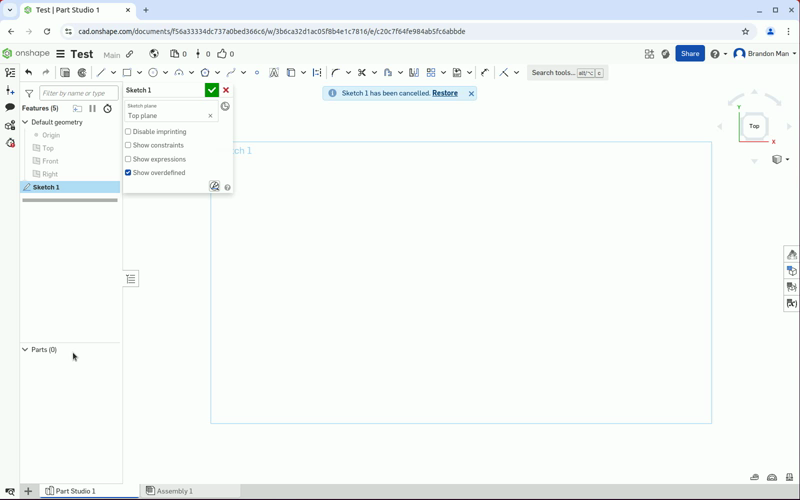
key(y)
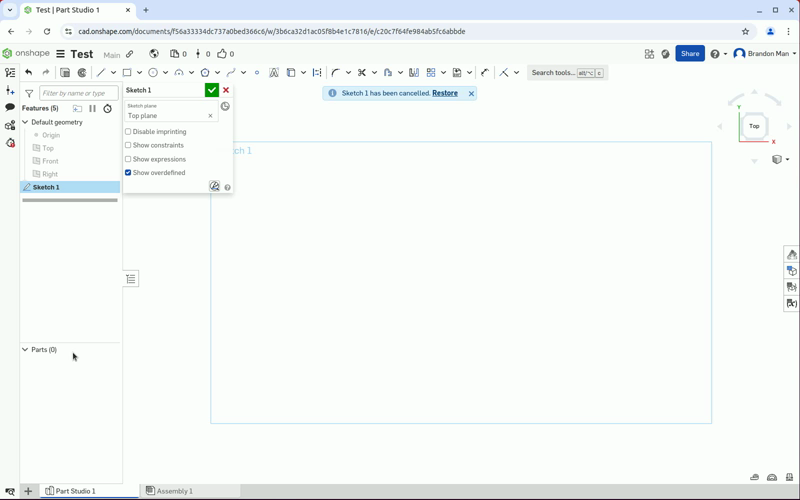
key(l)
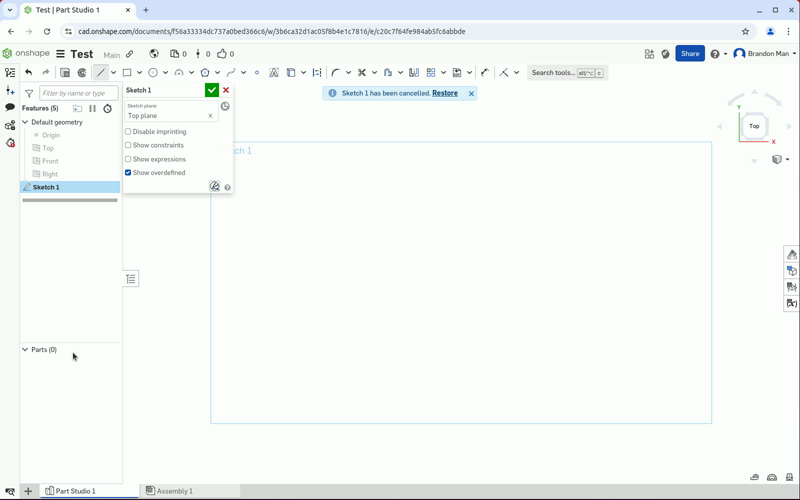
key_down(shift)
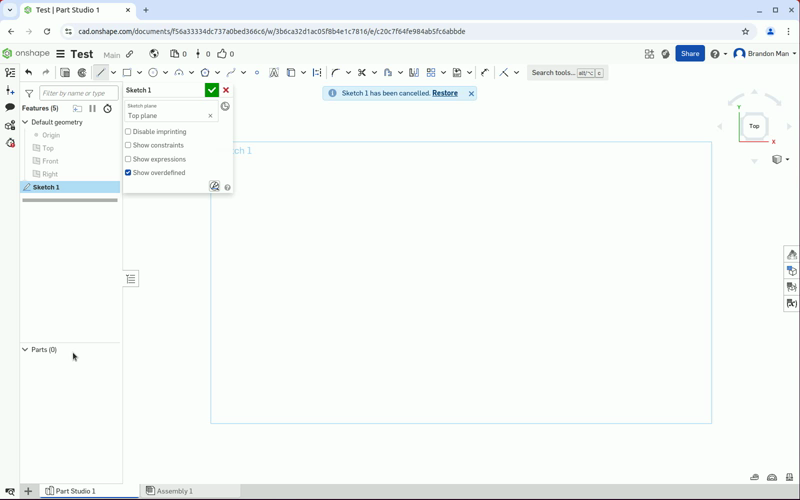
mouse_move(460, 282)
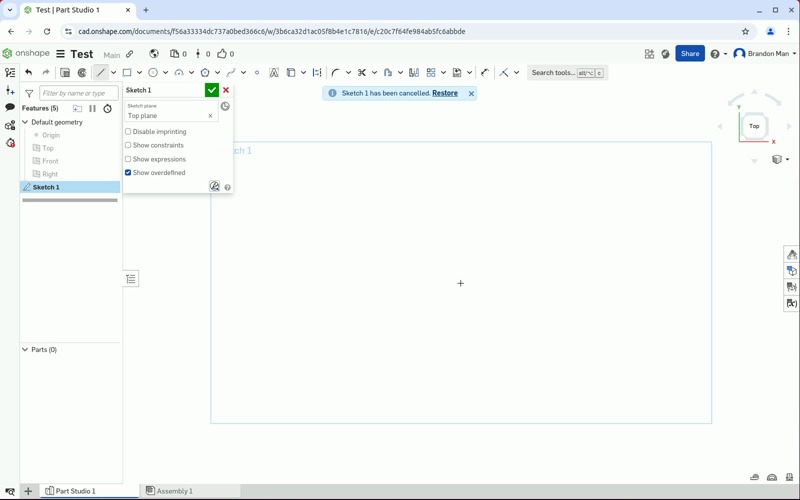
click(460, 282)
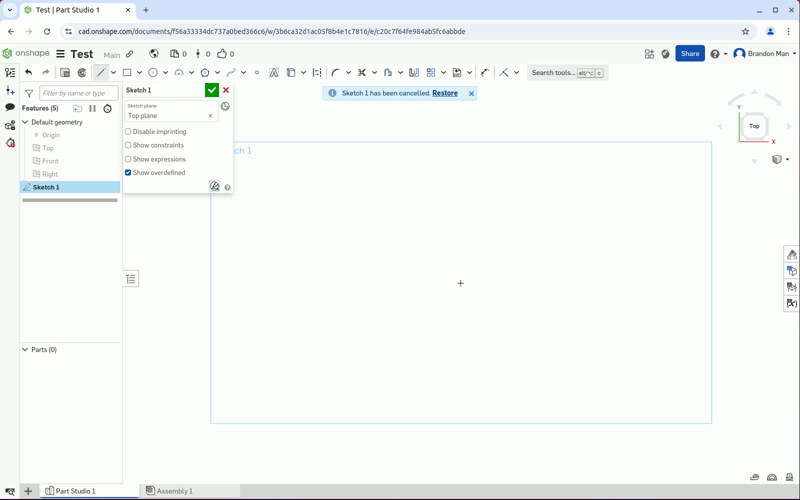
key_up(shift)
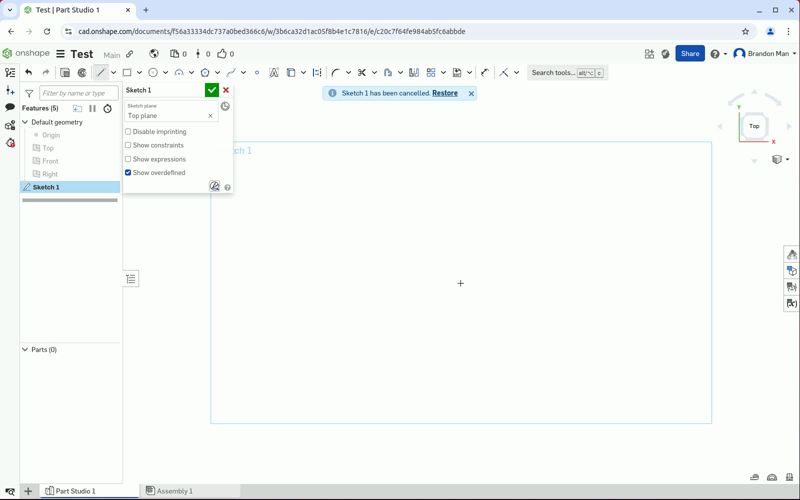
key_down(shift)
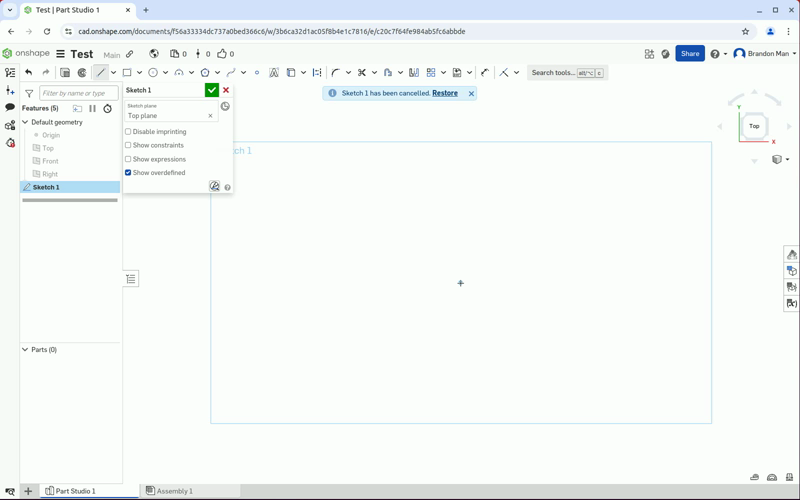
mouse_move(490, 282)
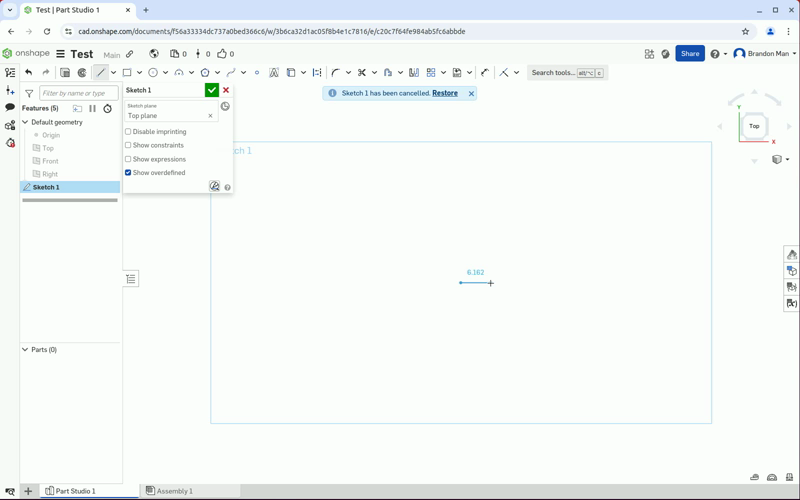
mouse_move(517, 282)
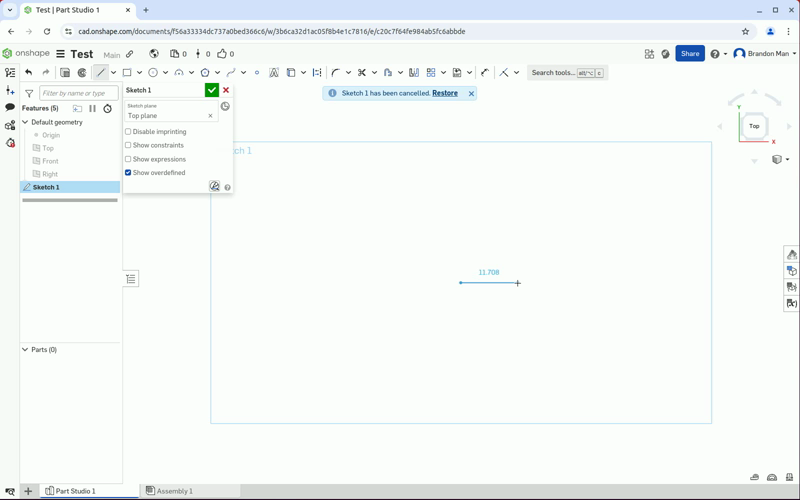
click(517, 282)
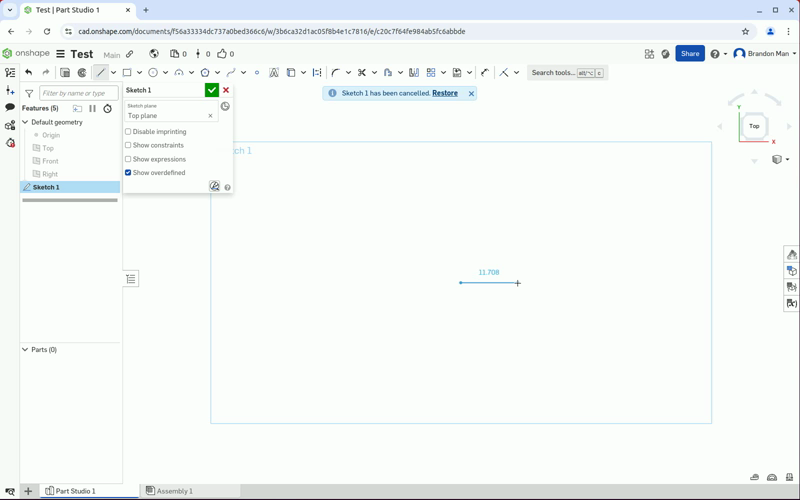
key_up(shift)
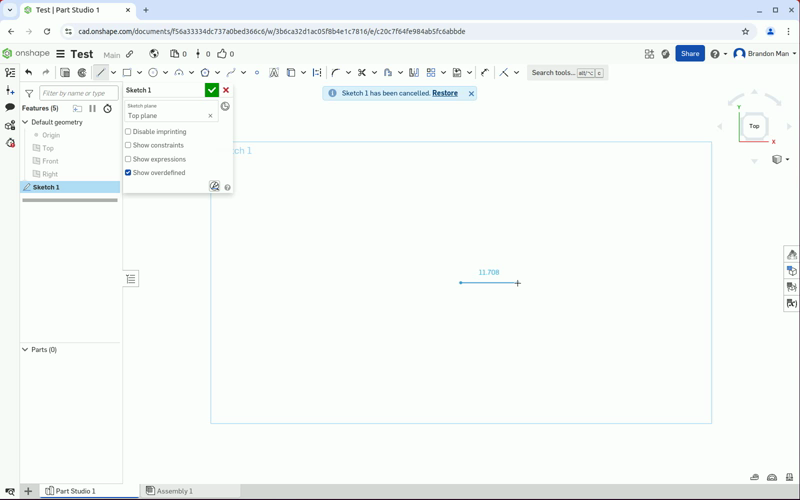
key_down(shift)
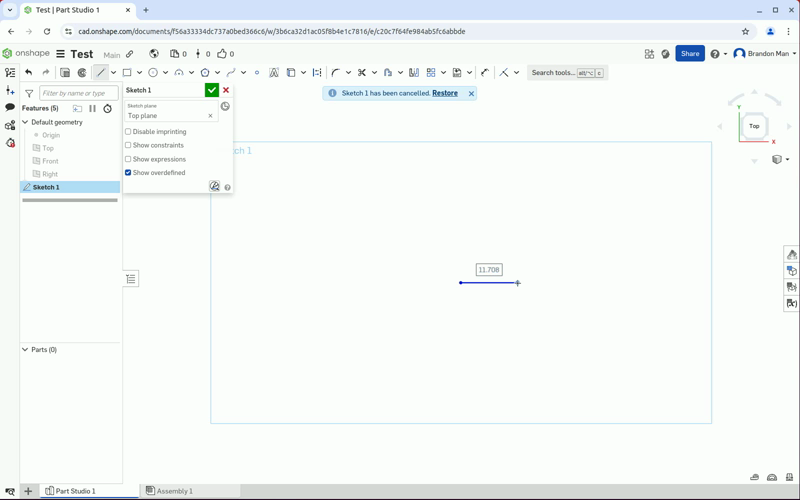
mouse_move(517, 170)
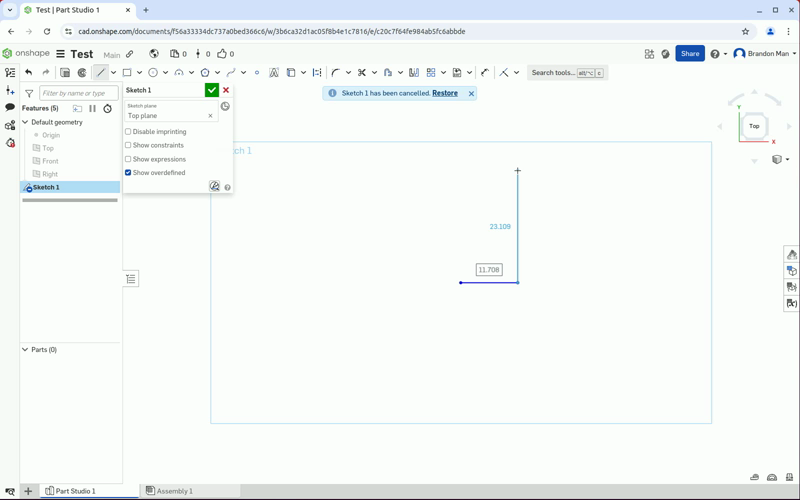
click(517, 170)
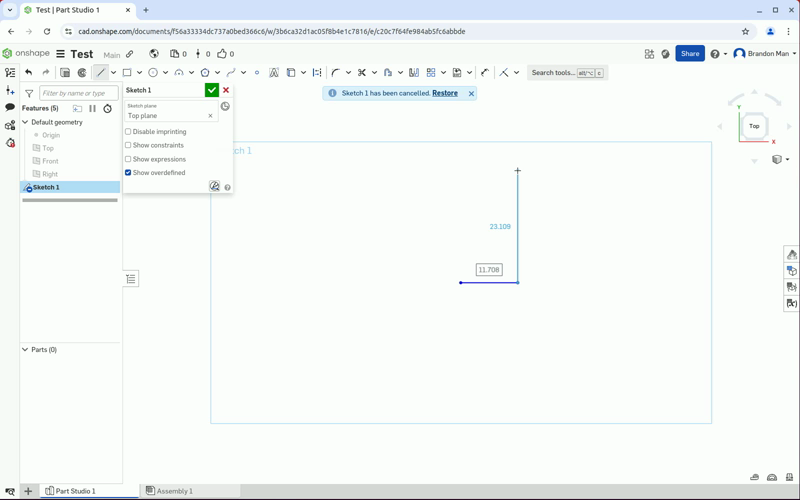
key_up(shift)
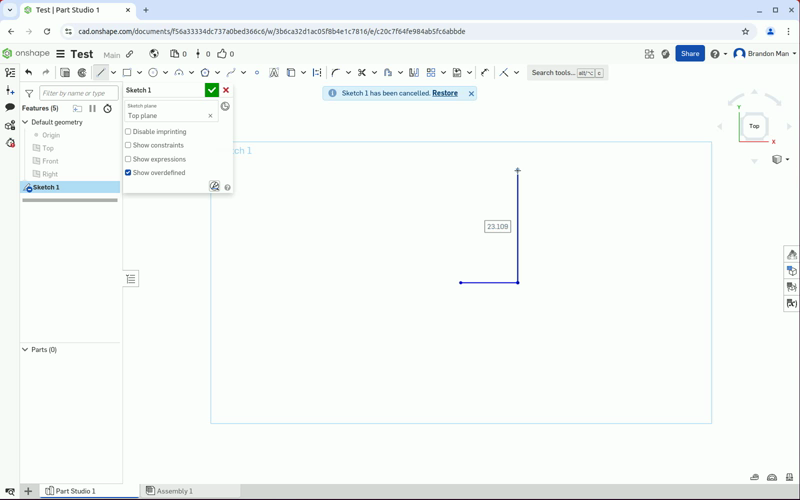
key_down(shift)
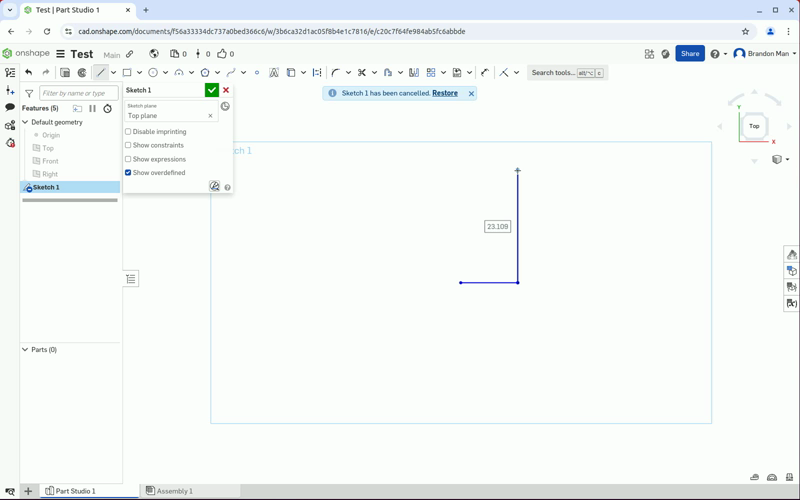
mouse_move(547, 170)
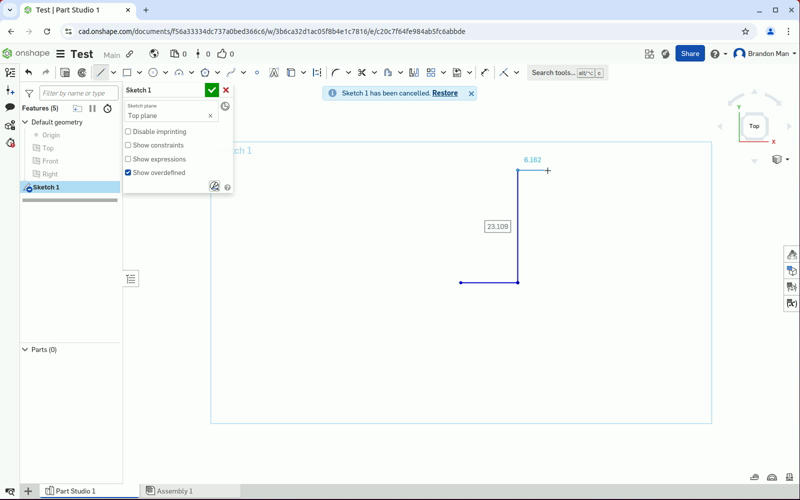
mouse_move(460, 170)
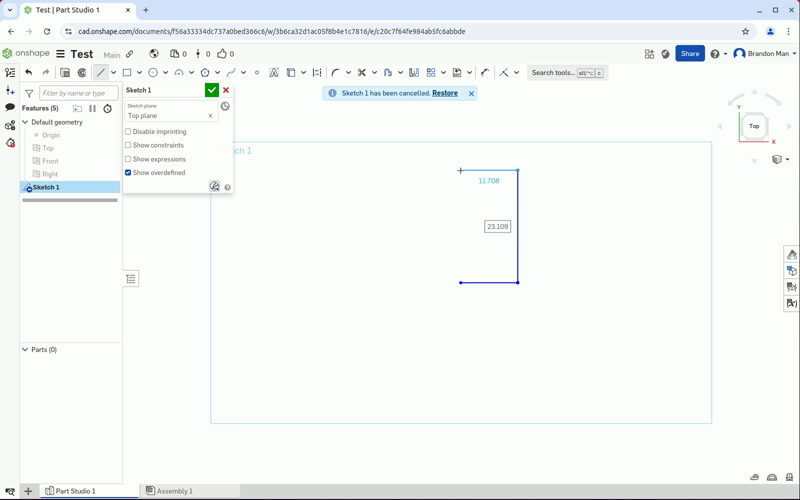
click(460, 170)
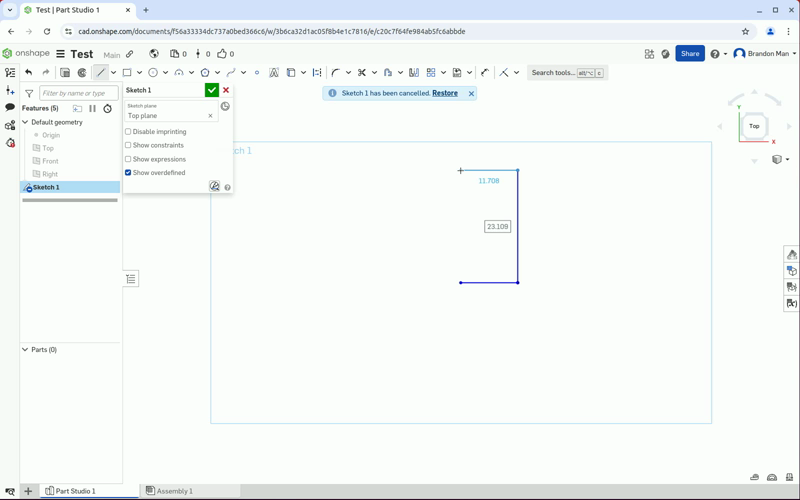
key_up(shift)
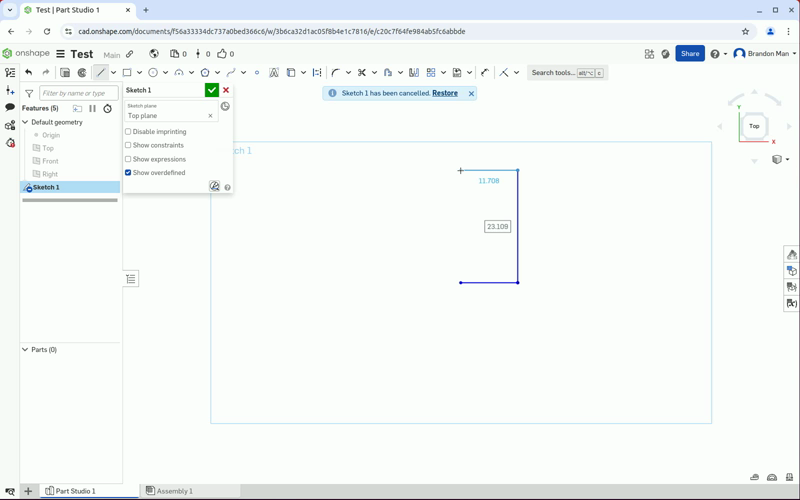
key_down(shift)
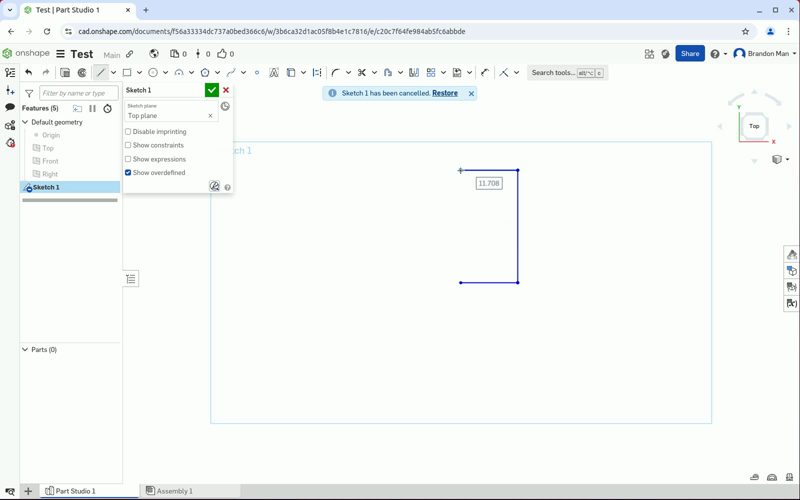
mouse_move(460, 282)
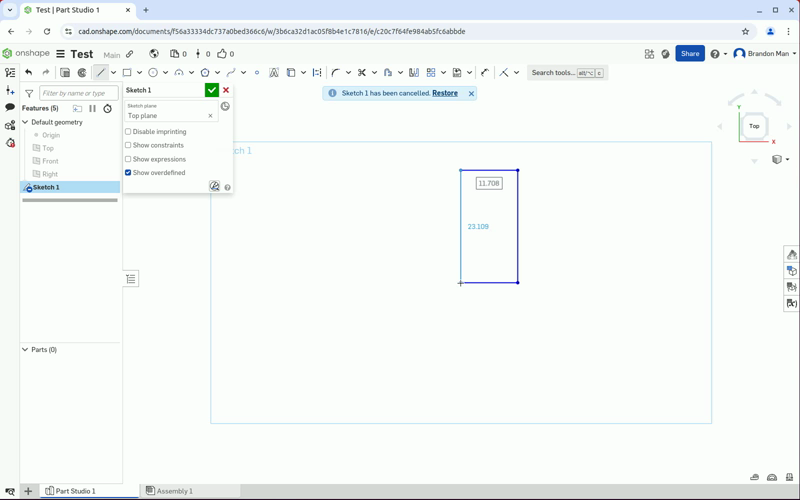
key_up(shift)
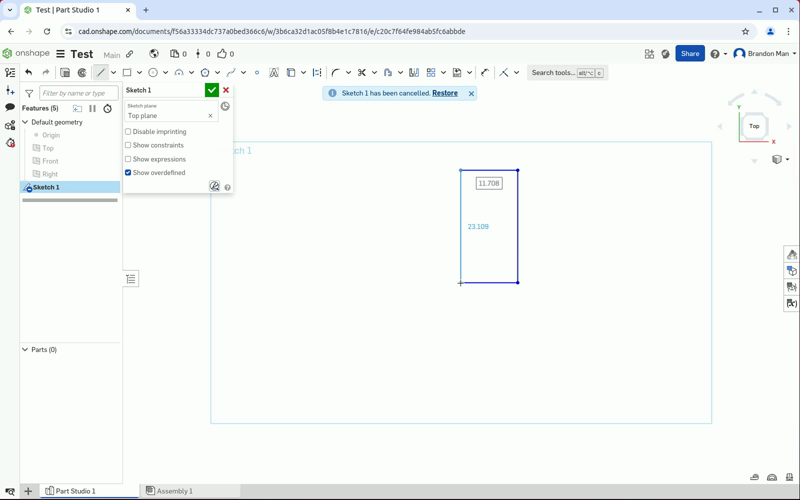
click(460, 282)
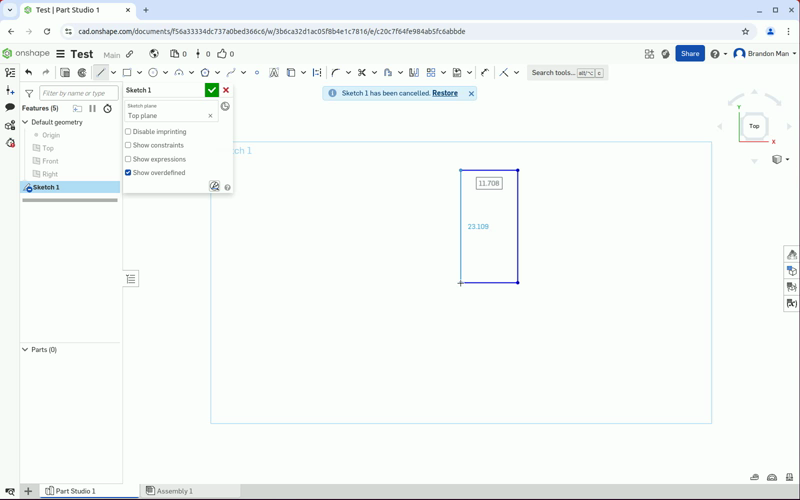
key(esc)
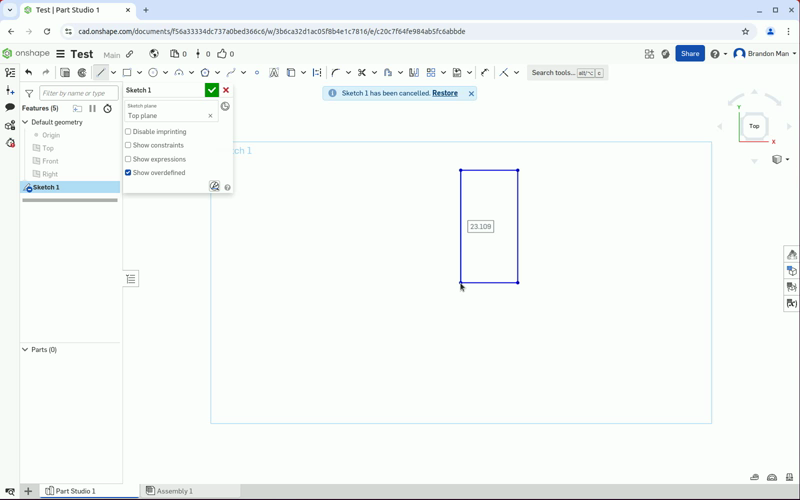
mouse_move(494, 234)
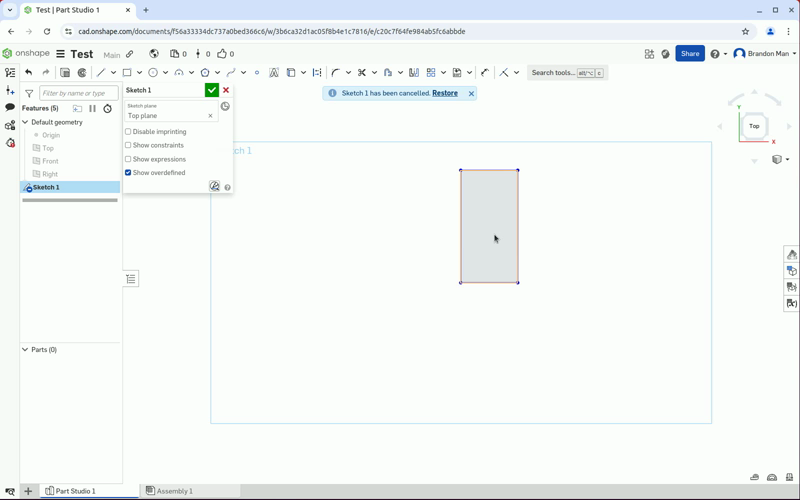
click(494, 234)
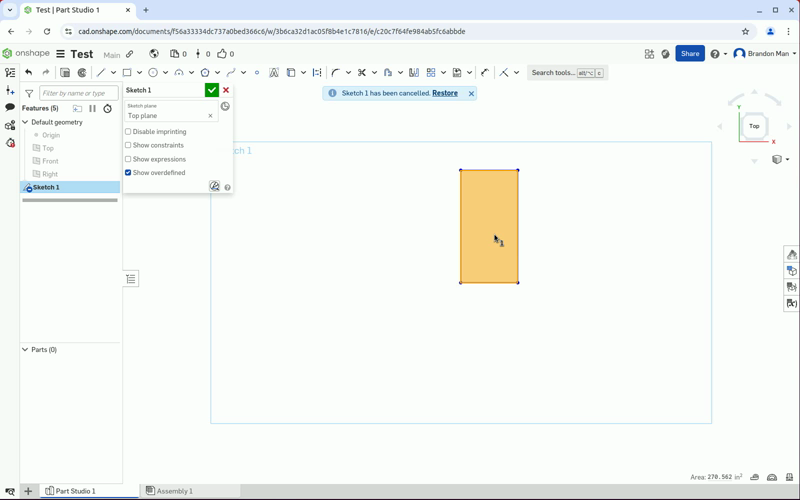
mouse_move(73, 352)
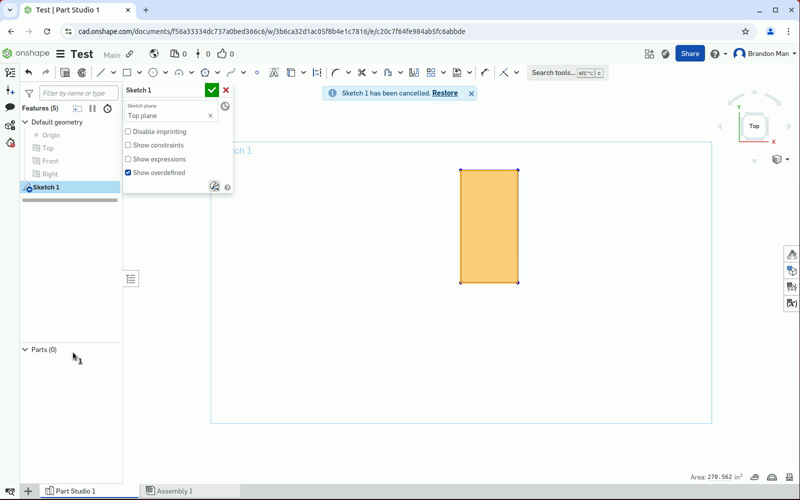
key(shift+y)
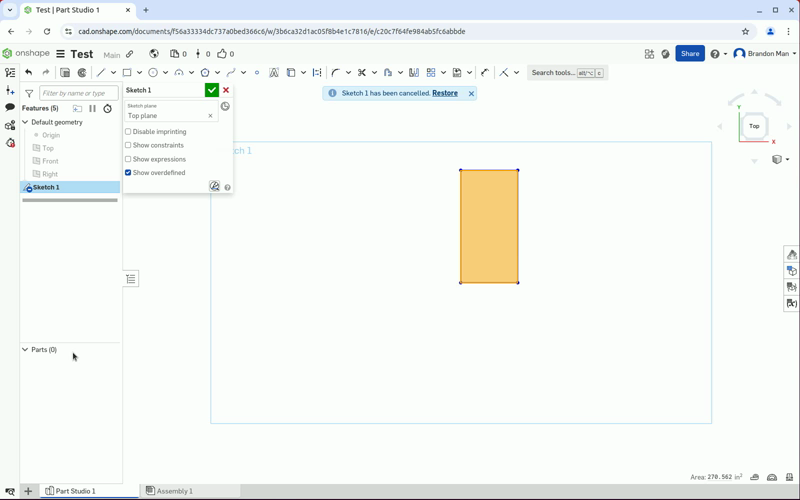
key(shift+e)
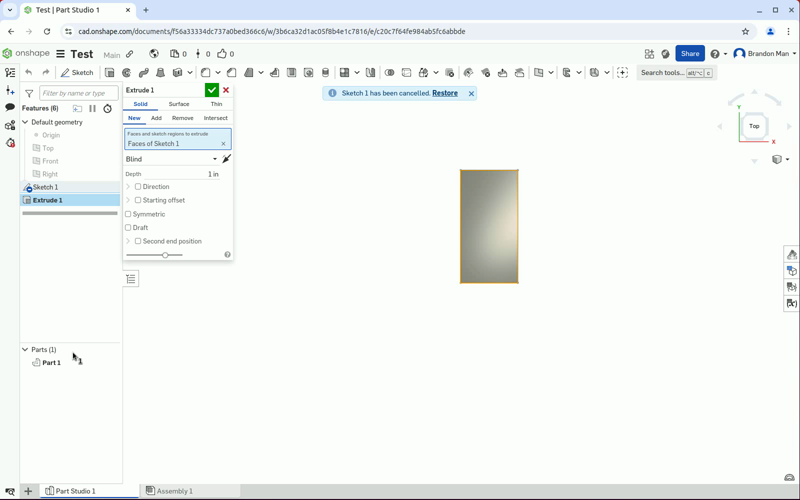
mouse_move(143, 106)
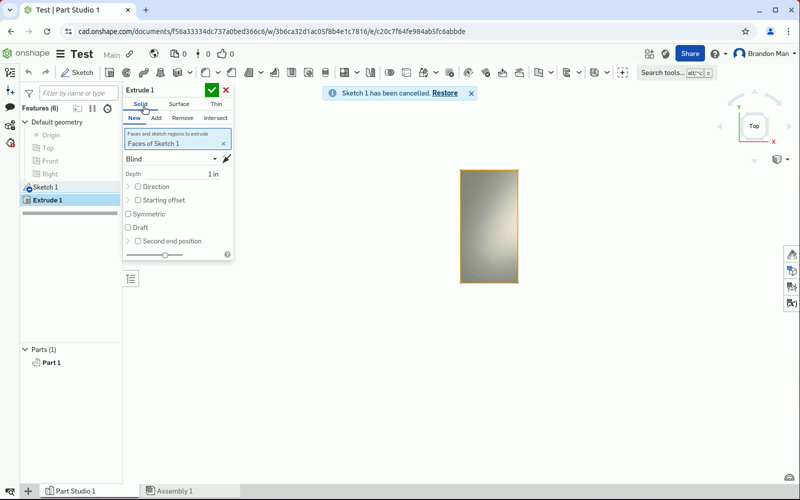
click(143, 106)
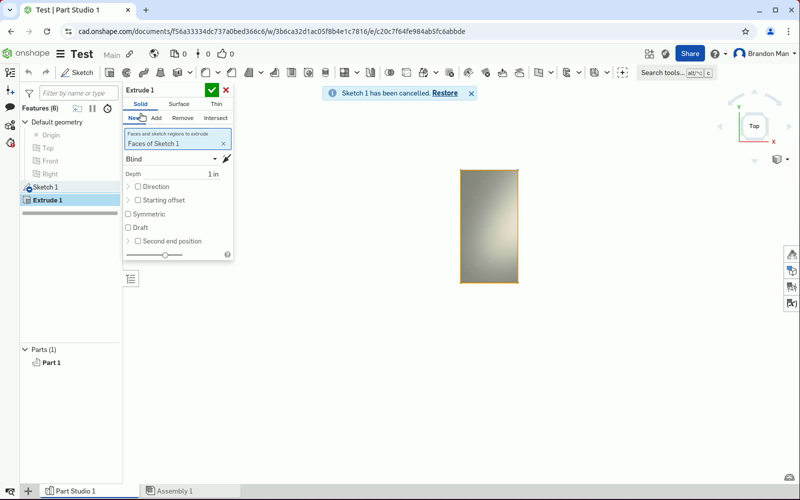
mouse_move(137, 120)
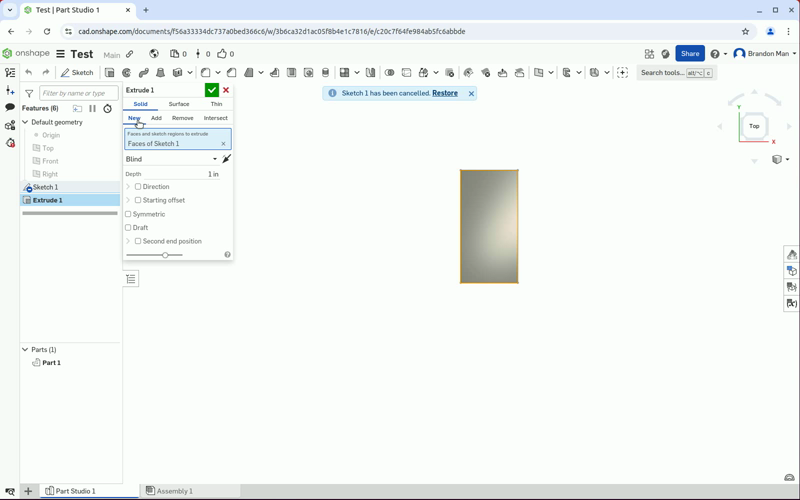
click(137, 120)
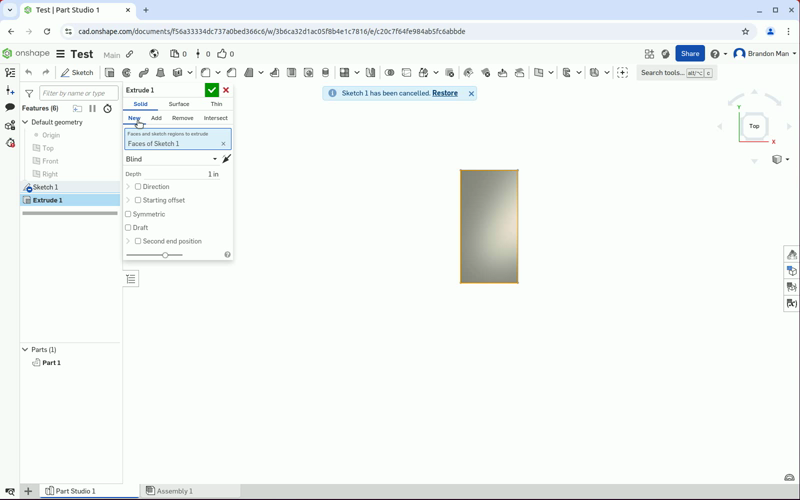
key(tab, 4)
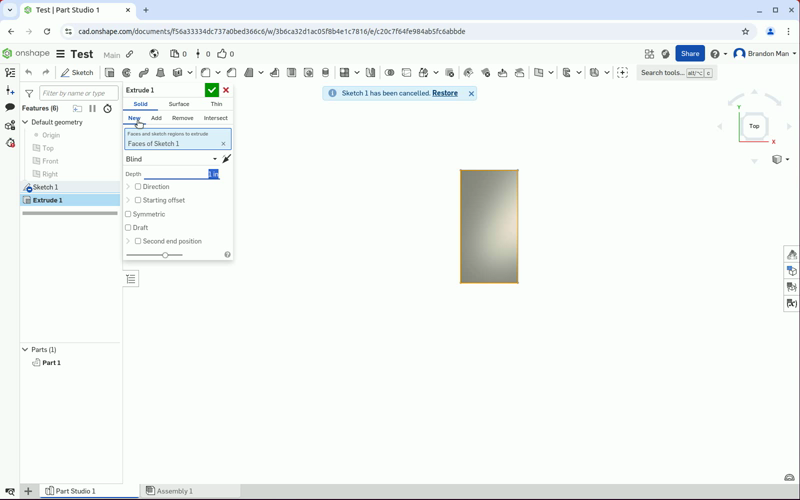
text(0.241)
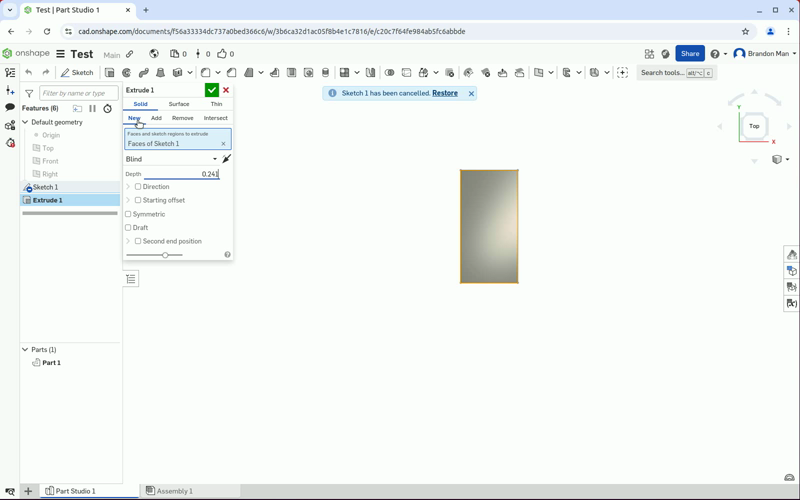
key(enter)
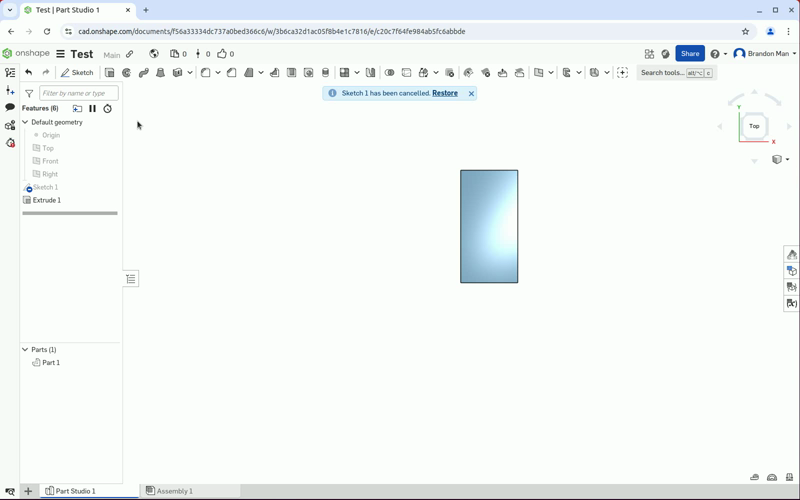
key(shift+h)
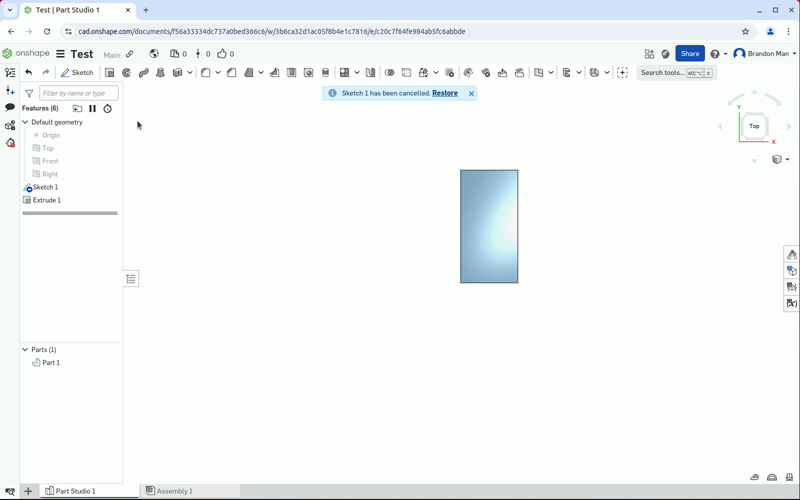
key(shift+h)
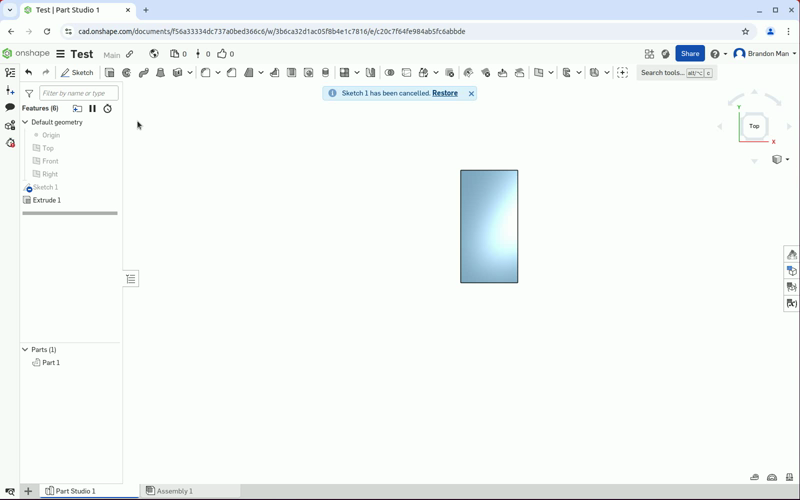
mouse_move(73, 189)
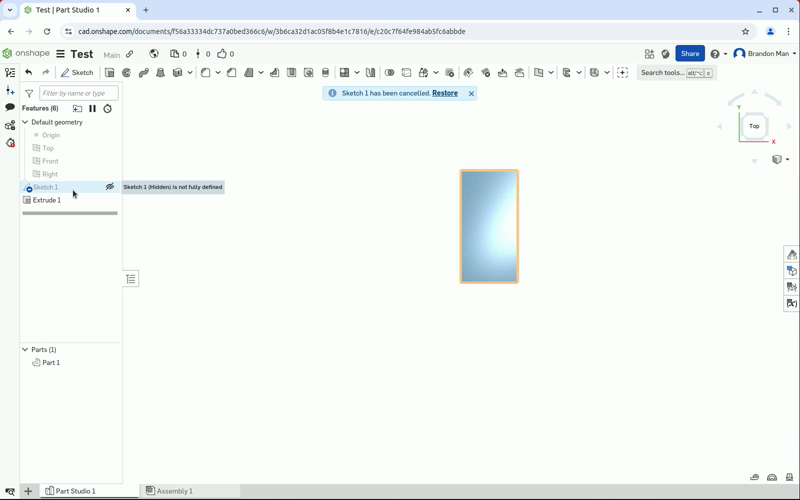
click(73, 189)
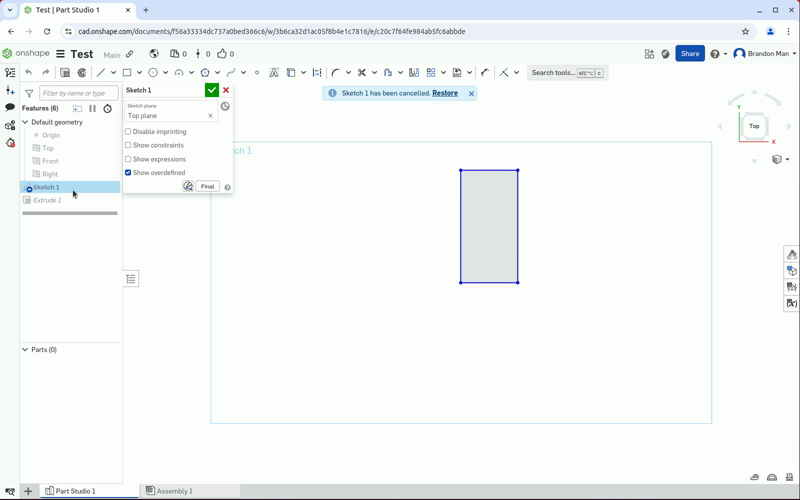
mouse_move(229, 92)
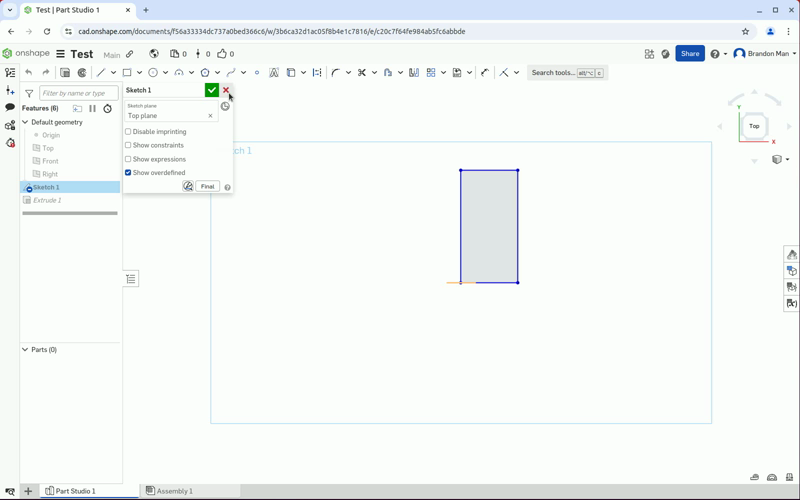
click(229, 92)
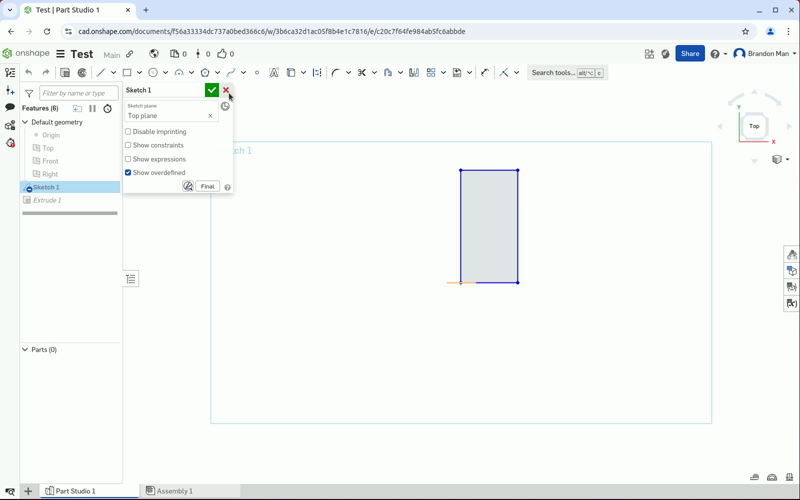
key(shift+s)
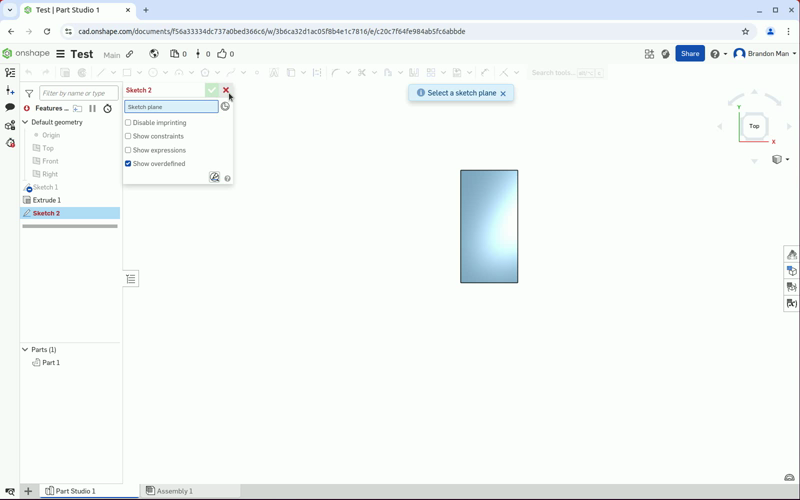
mouse_move(73, 150)
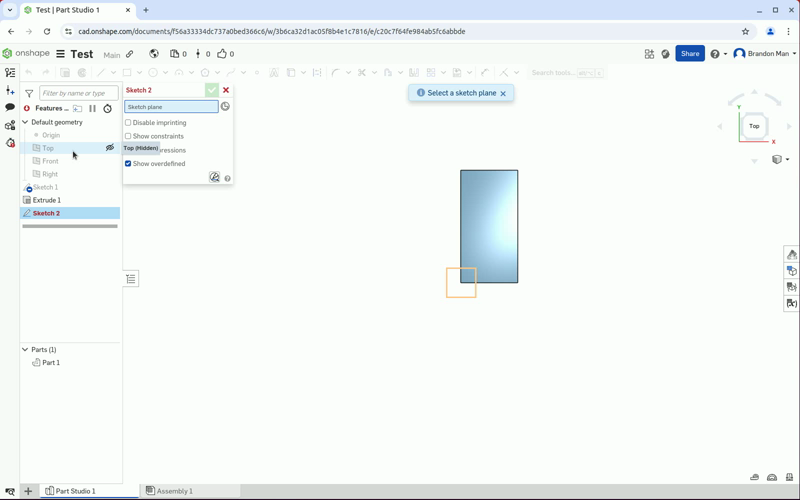
click(73, 150)
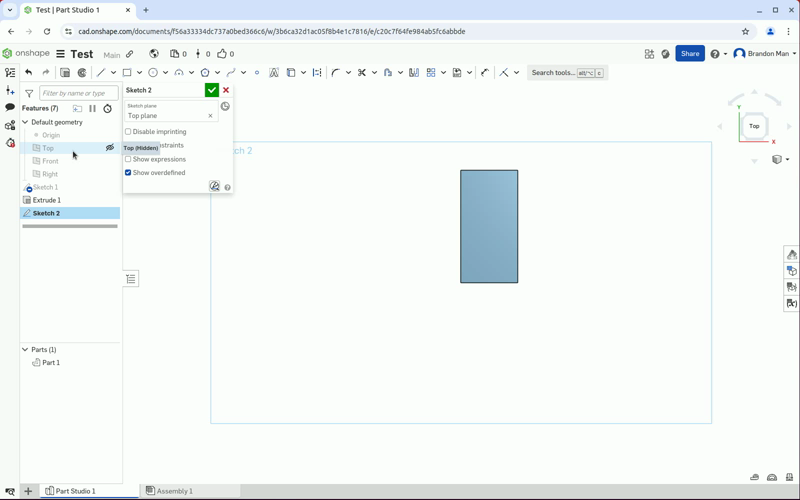
mouse_move(73, 352)
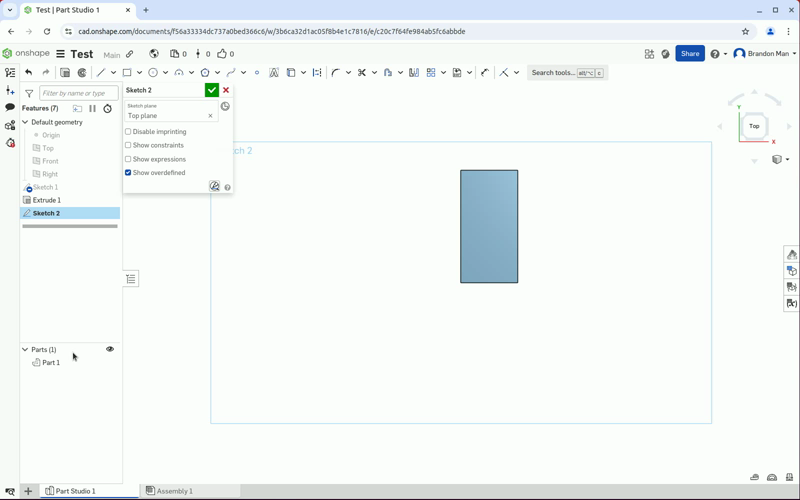
key(y)
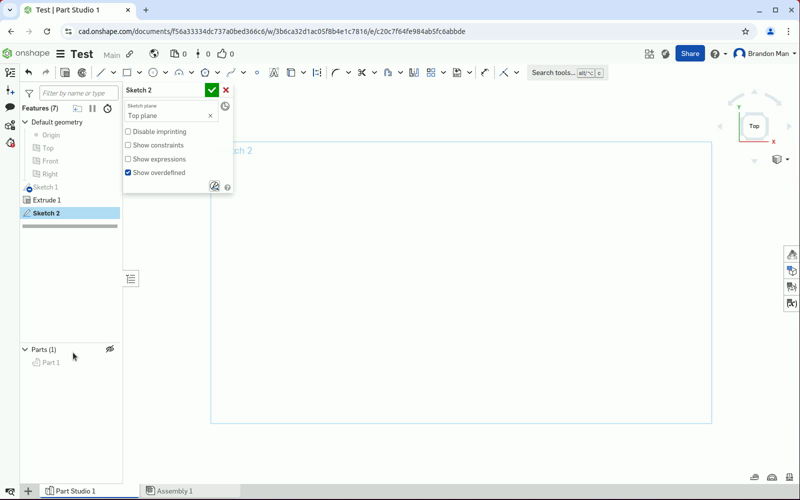
key(l)
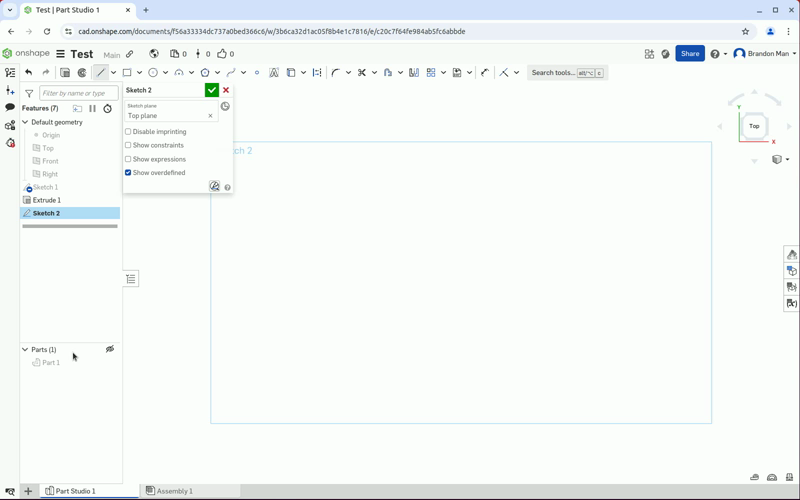
key_down(shift)
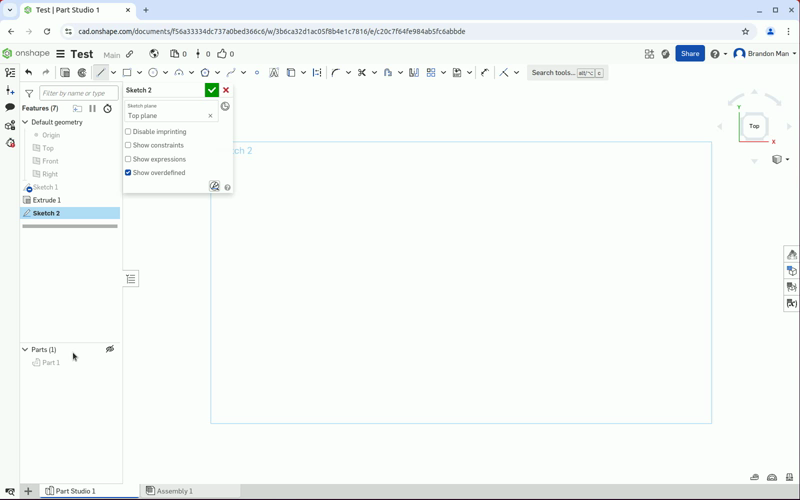
mouse_move(531, 282)
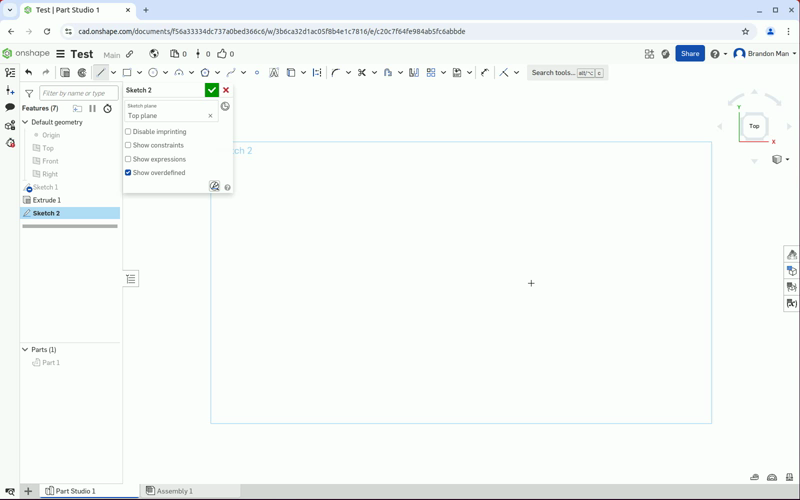
click(531, 282)
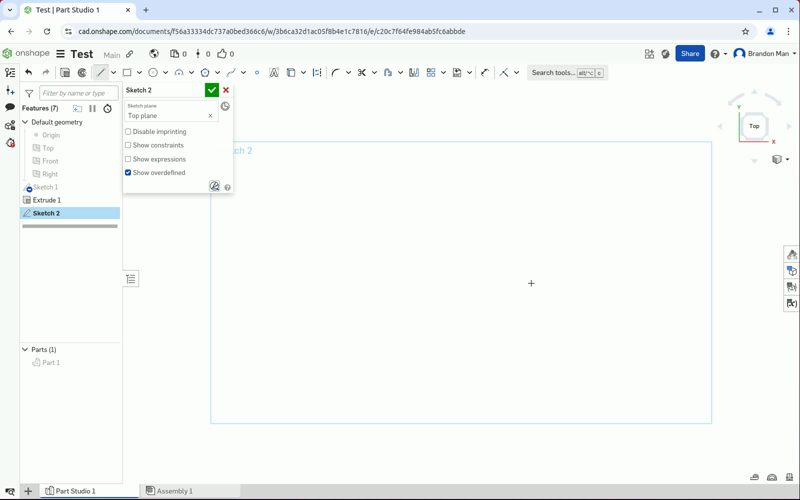
key_up(shift)
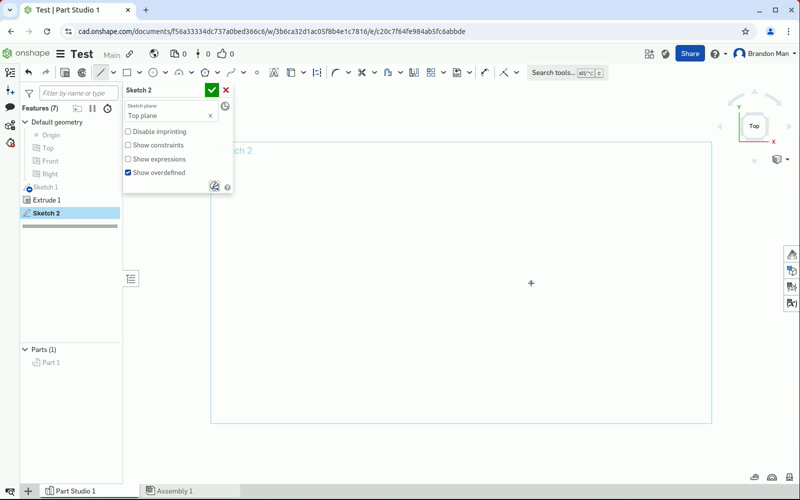
key_down(shift)
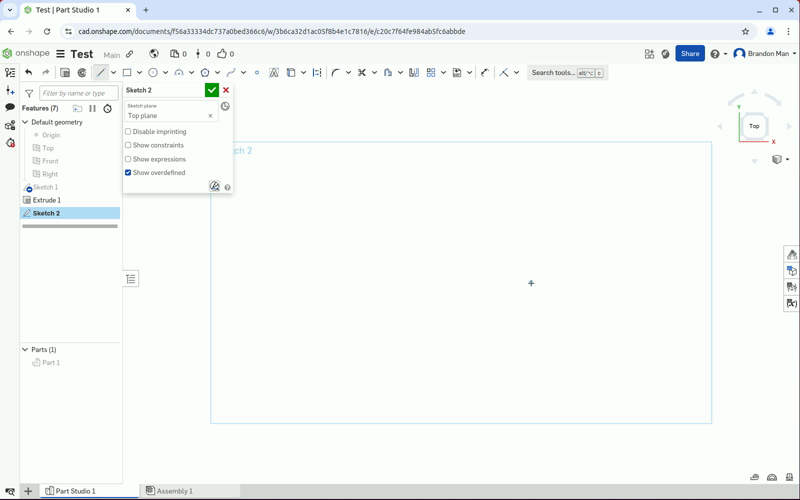
mouse_move(561, 282)
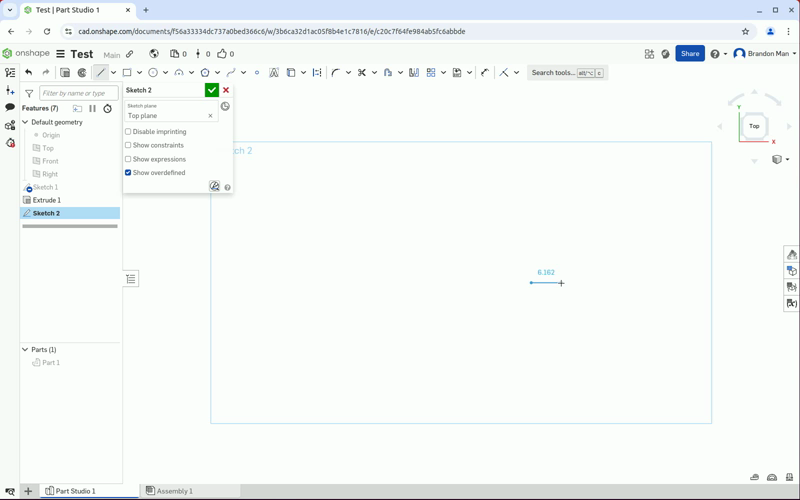
mouse_move(532, 282)
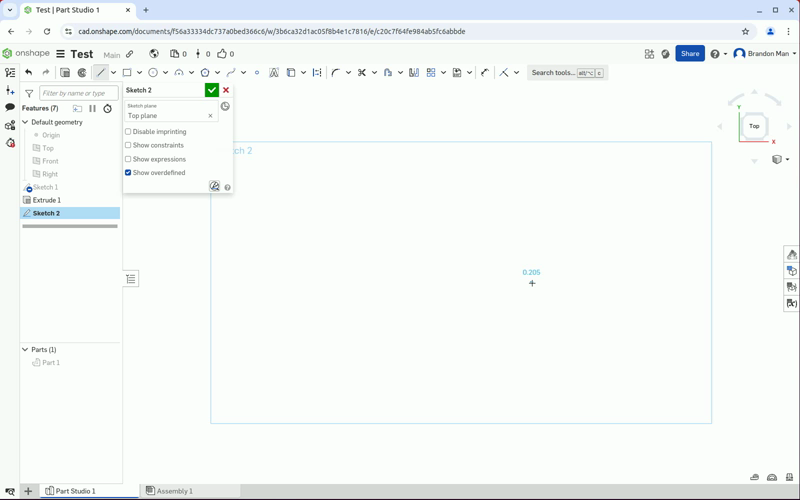
scroll(6)
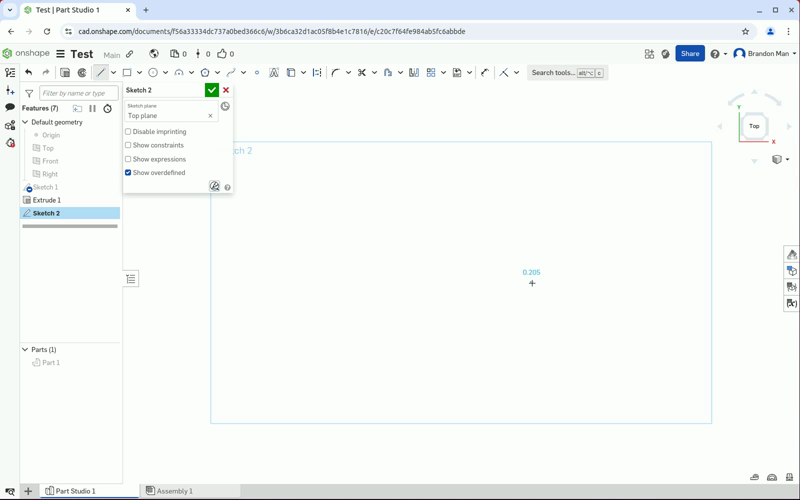
scroll(6)
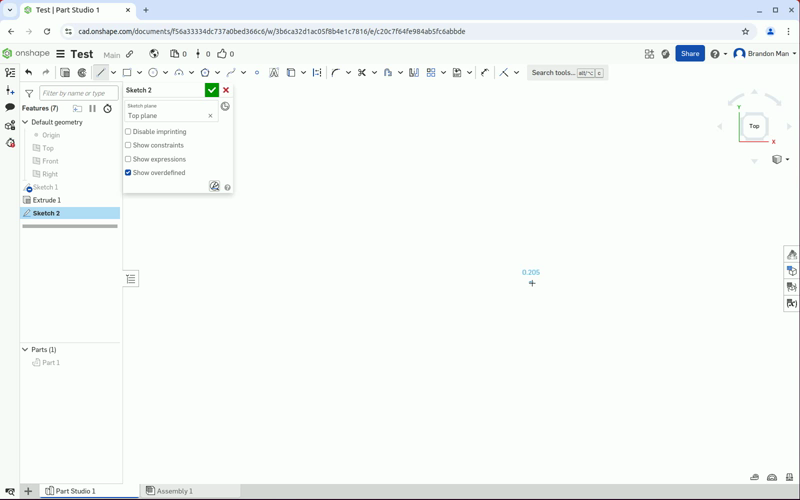
scroll(6)
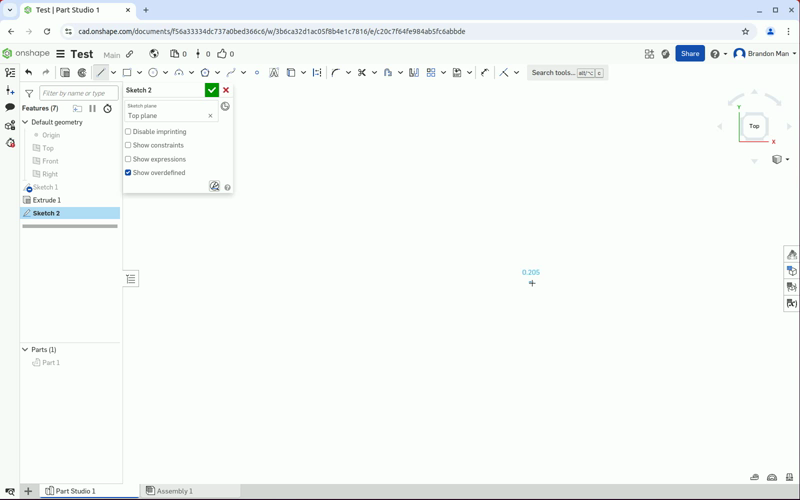
scroll(6)
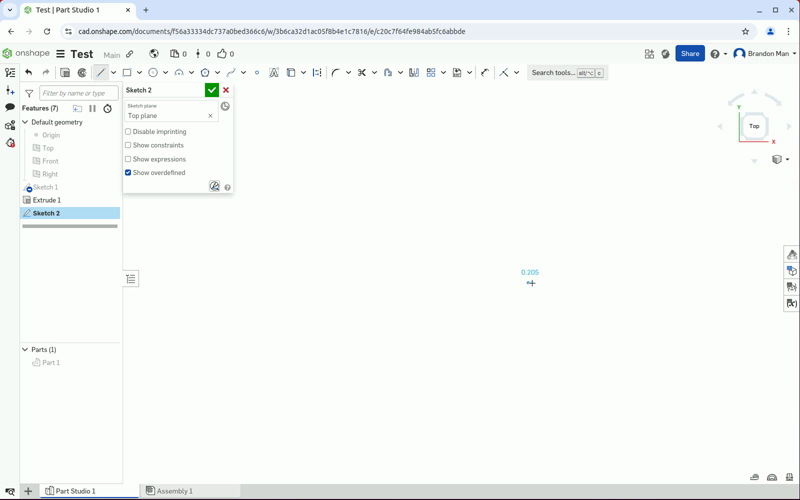
scroll(6)
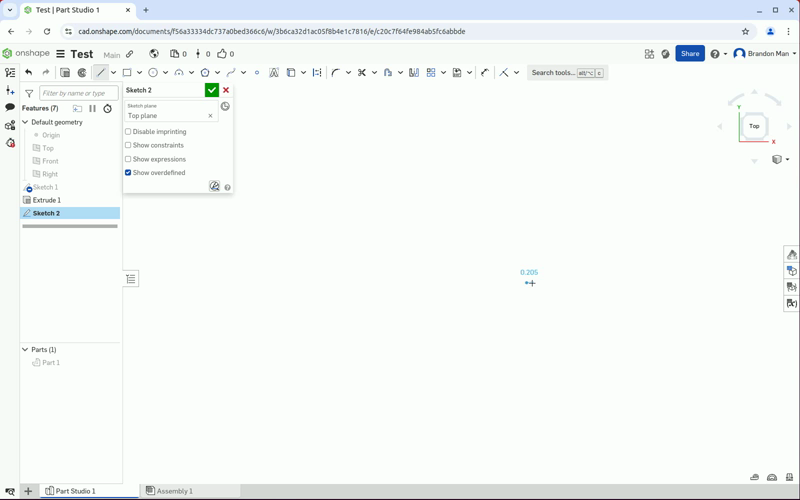
scroll(6)
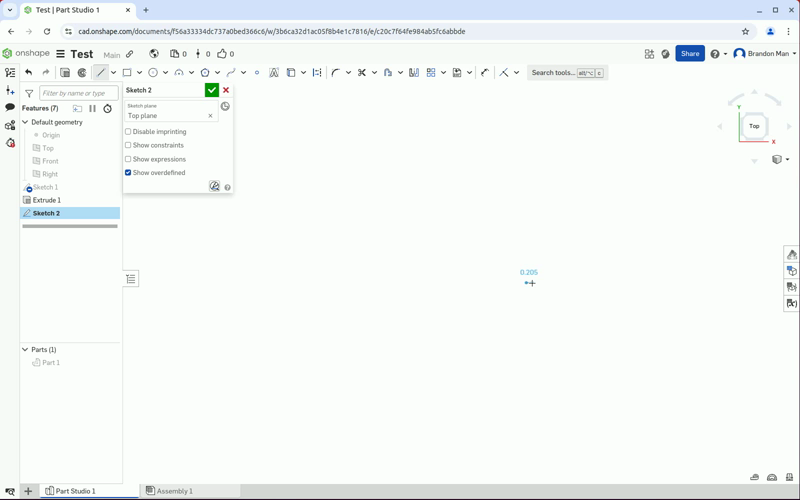
scroll(6)
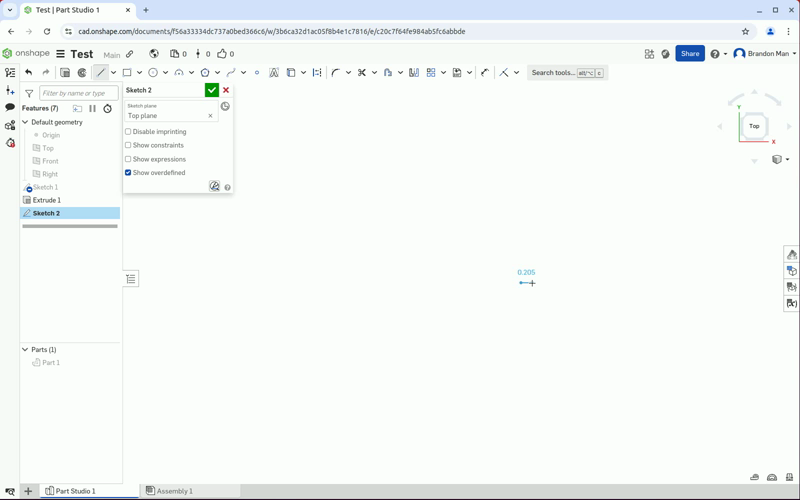
click(532, 282)
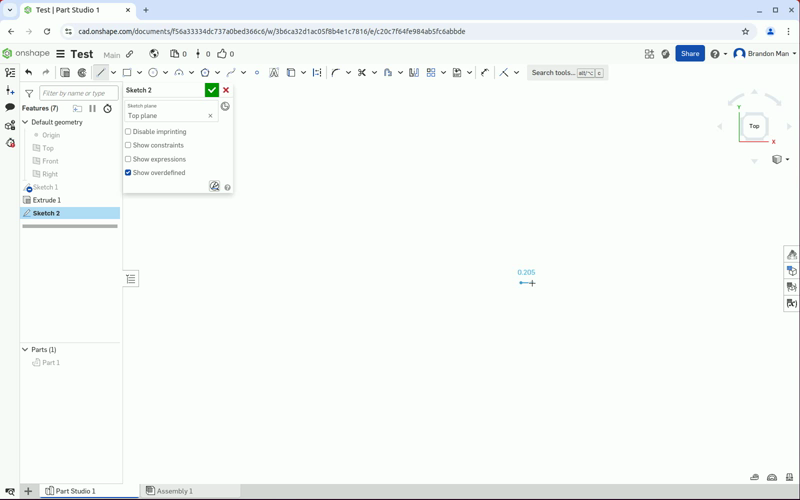
scroll(-6)
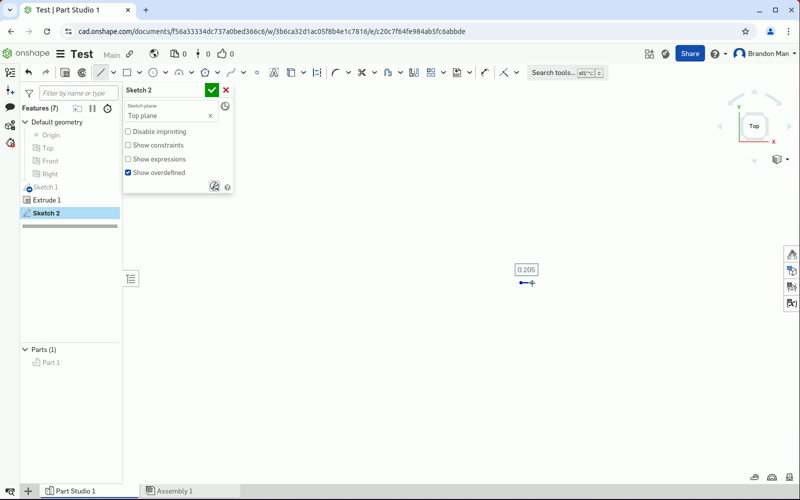
scroll(-6)
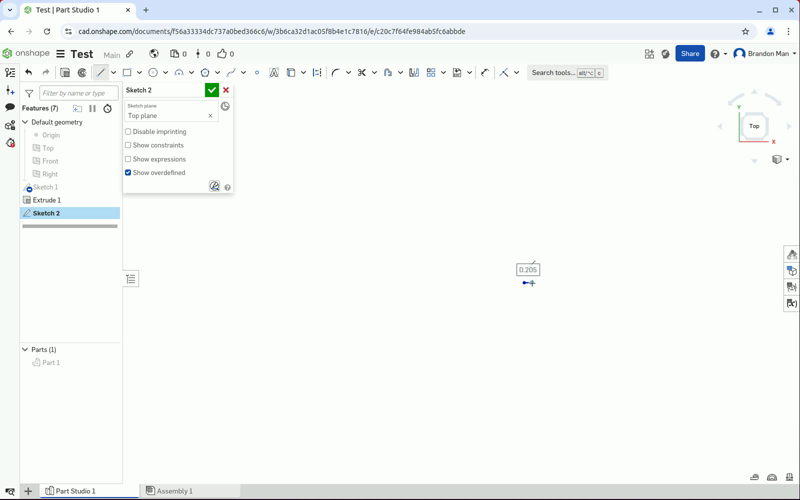
scroll(-6)
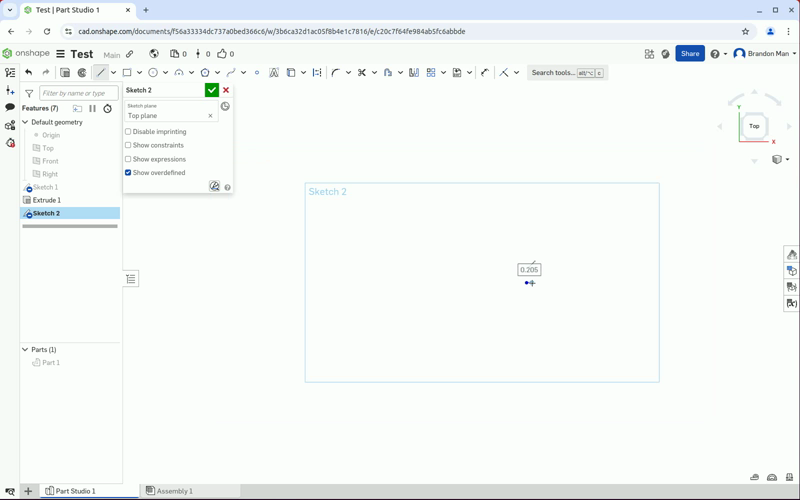
scroll(-6)
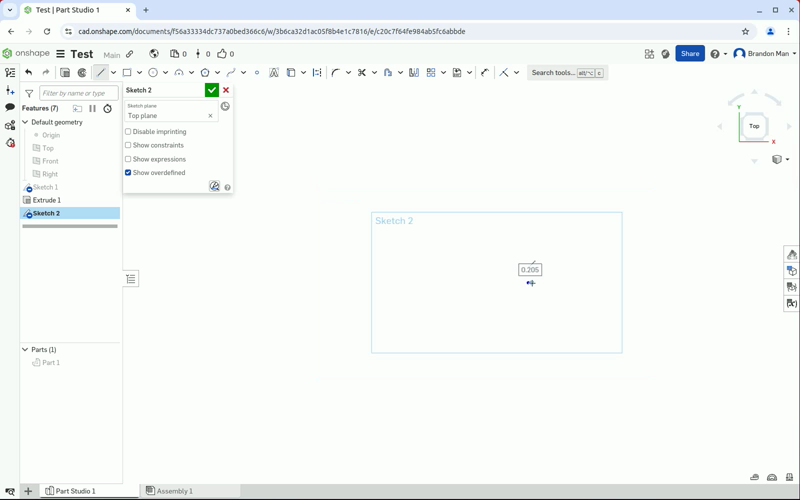
scroll(-6)
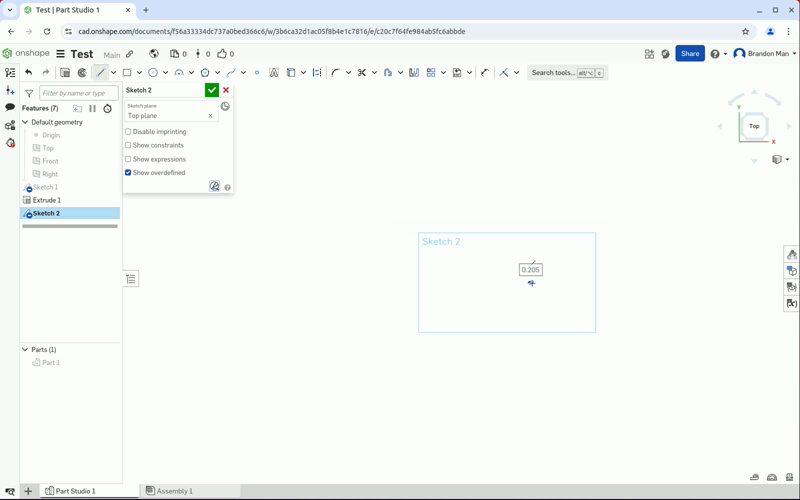
scroll(-6)
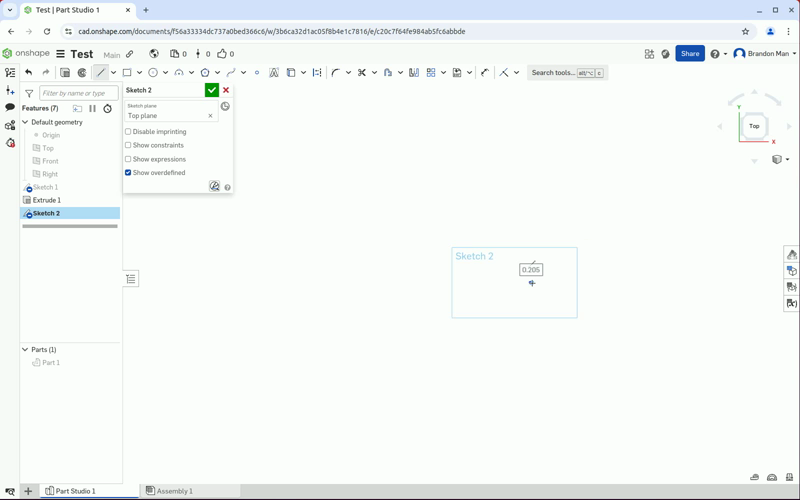
scroll(-6)
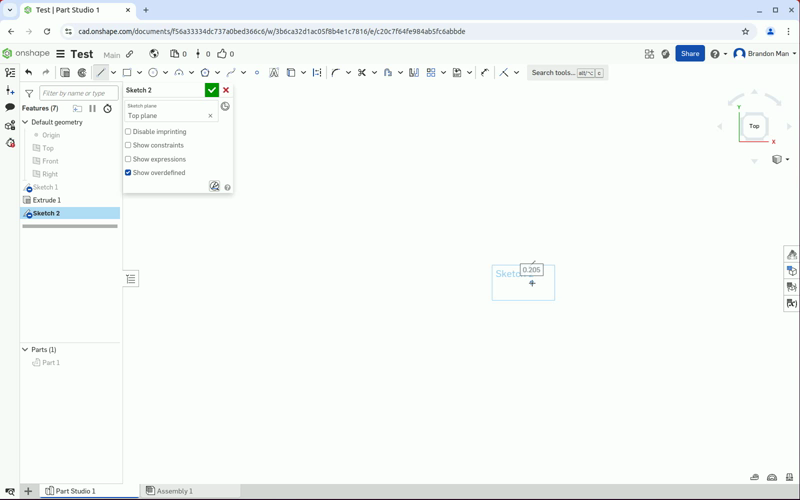
key_up(shift)
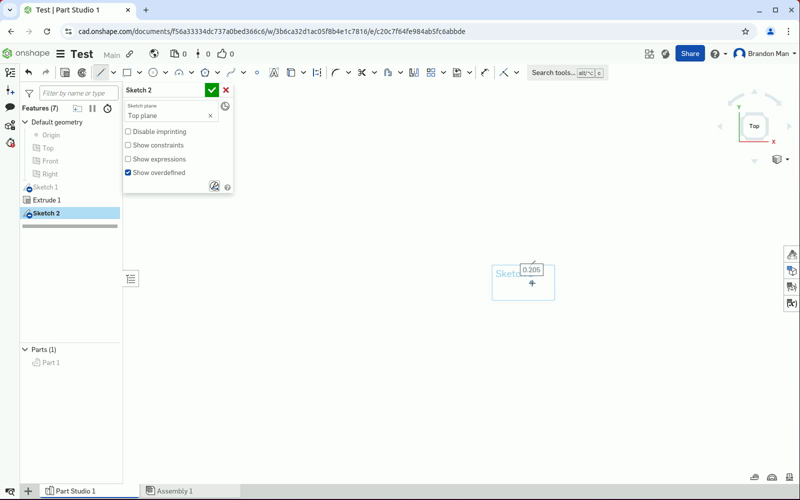
key_down(shift)
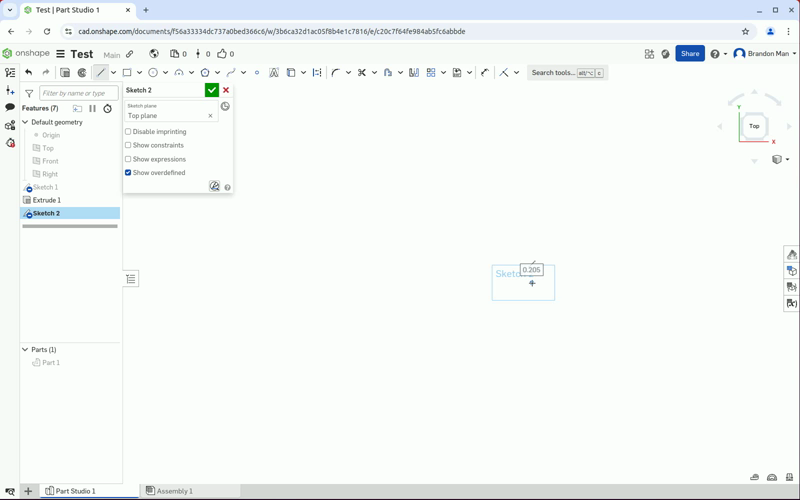
mouse_move(532, 170)
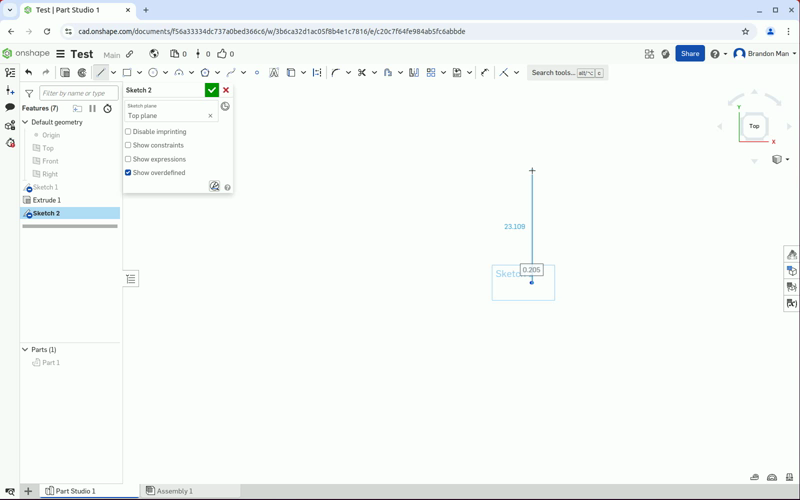
click(532, 170)
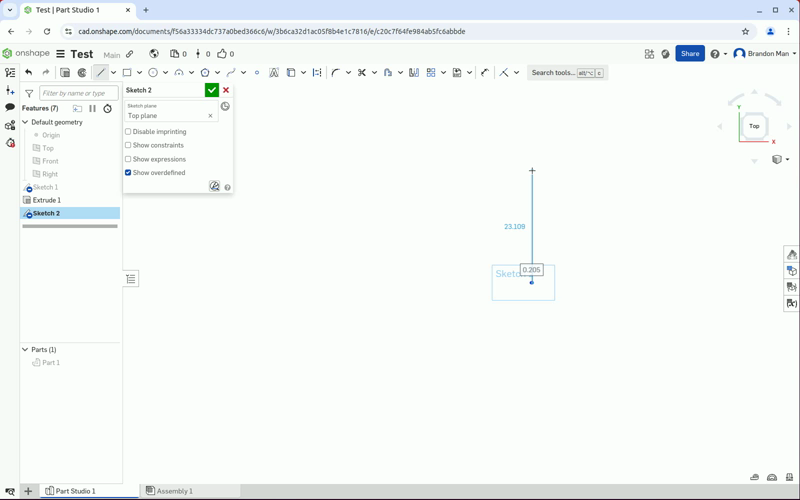
key_up(shift)
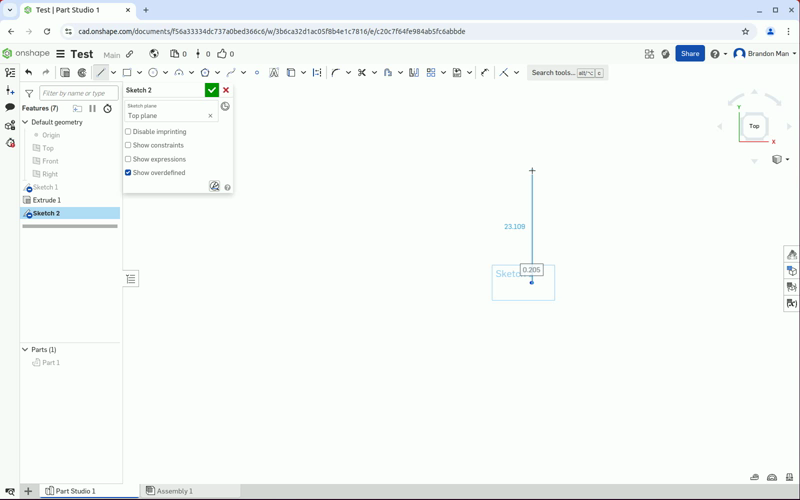
key_down(shift)
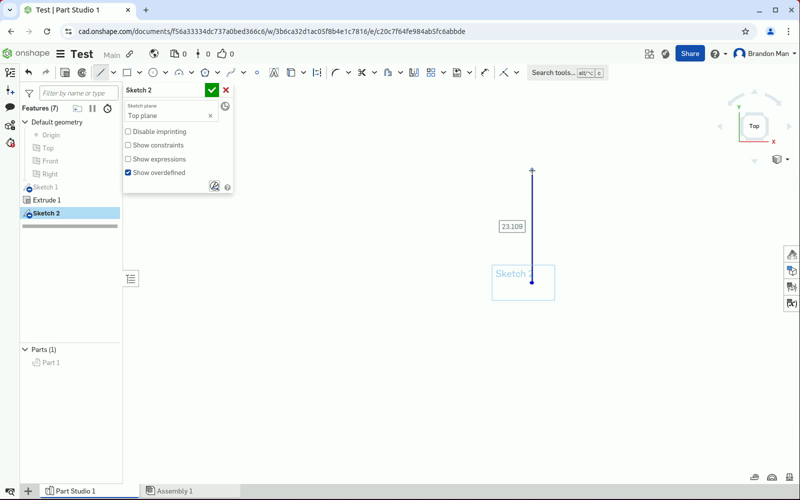
mouse_move(562, 170)
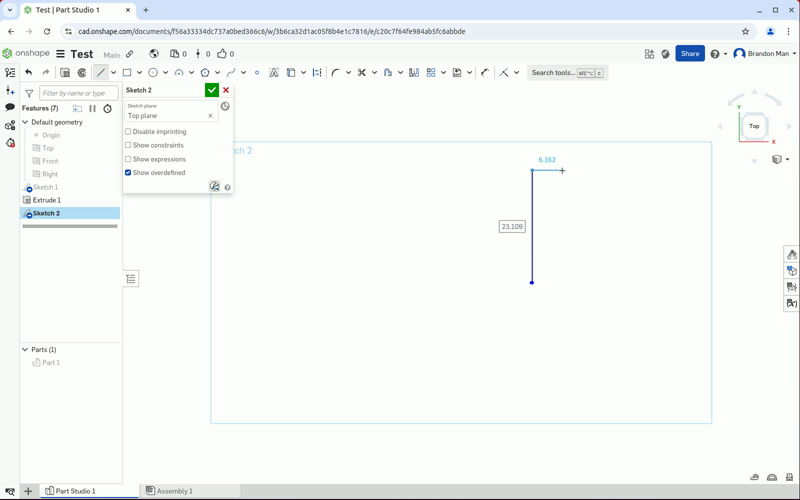
mouse_move(531, 170)
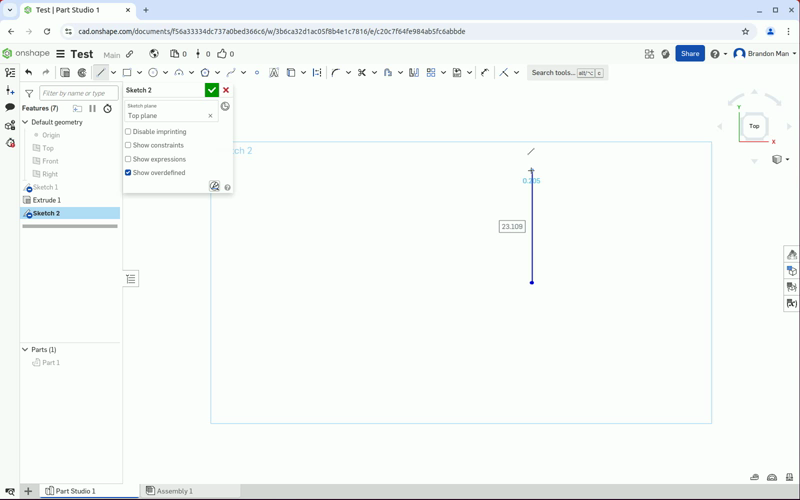
scroll(6)
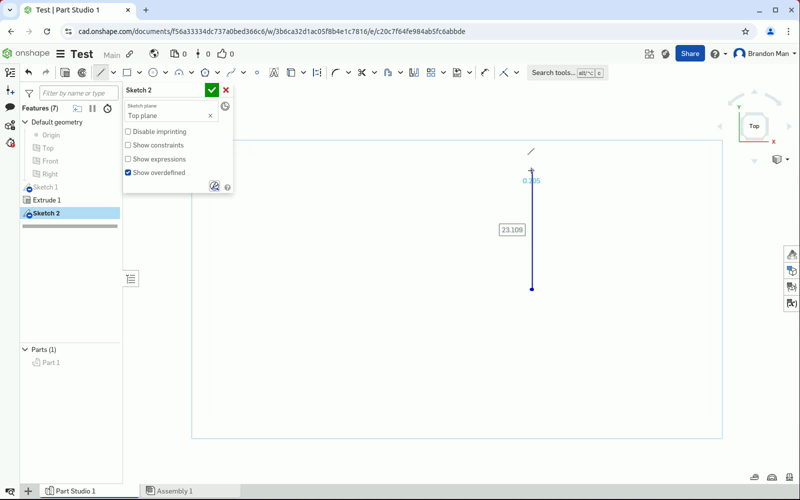
scroll(6)
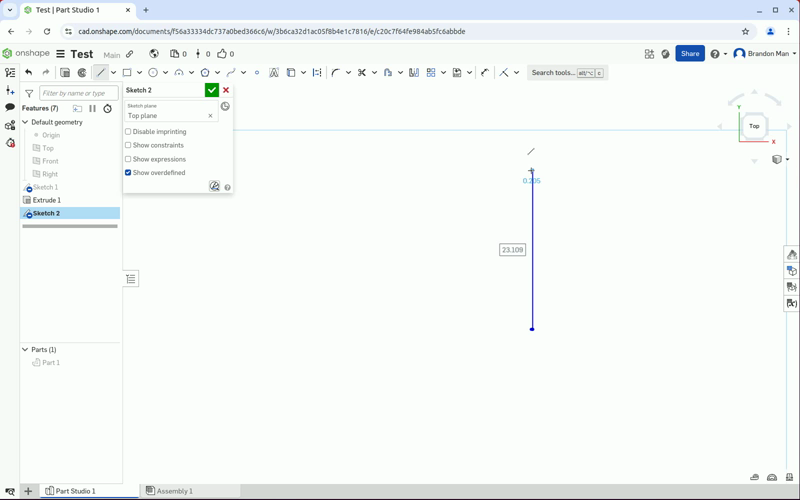
scroll(6)
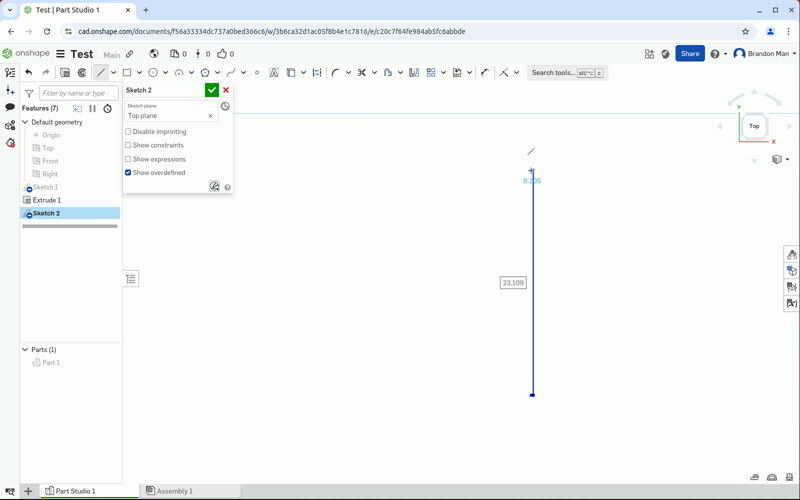
scroll(6)
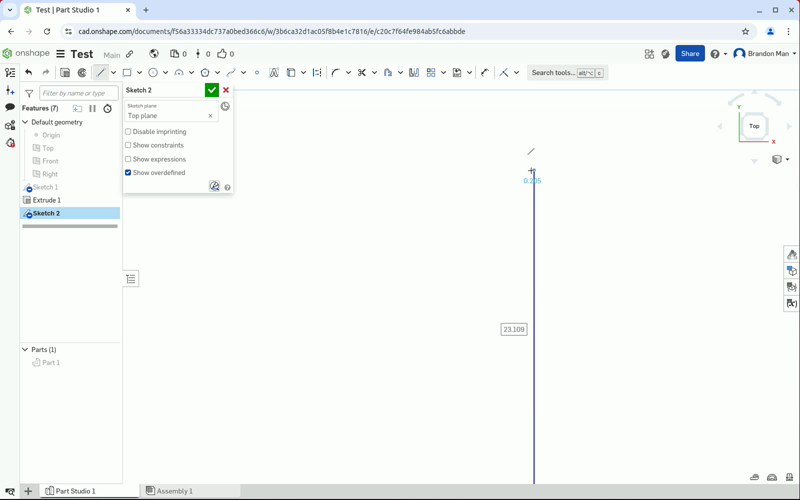
scroll(6)
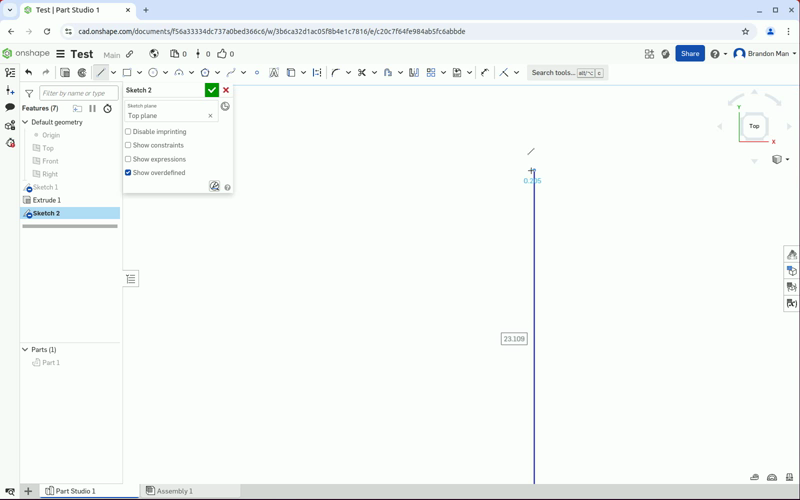
scroll(6)
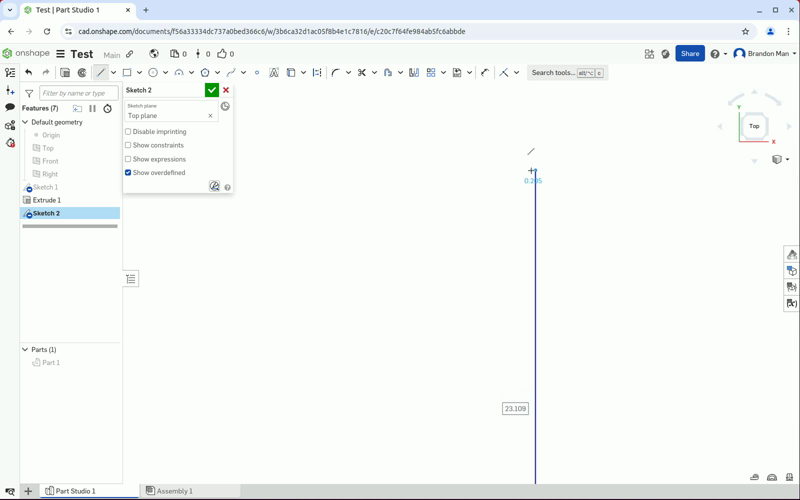
scroll(6)
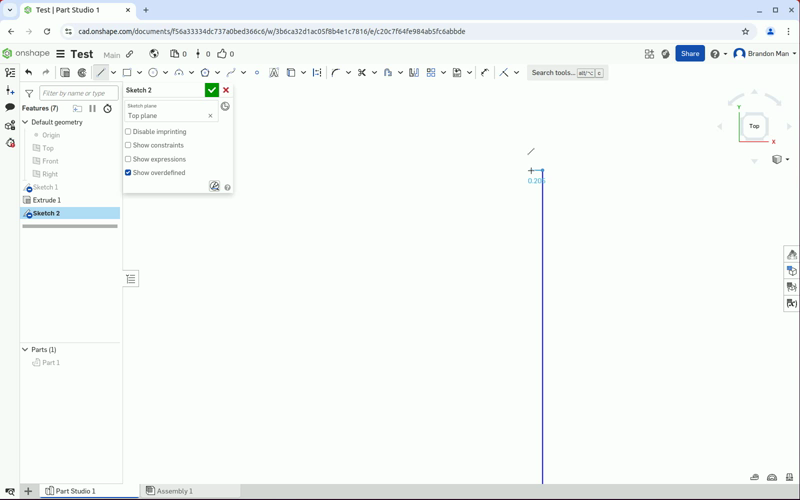
click(531, 170)
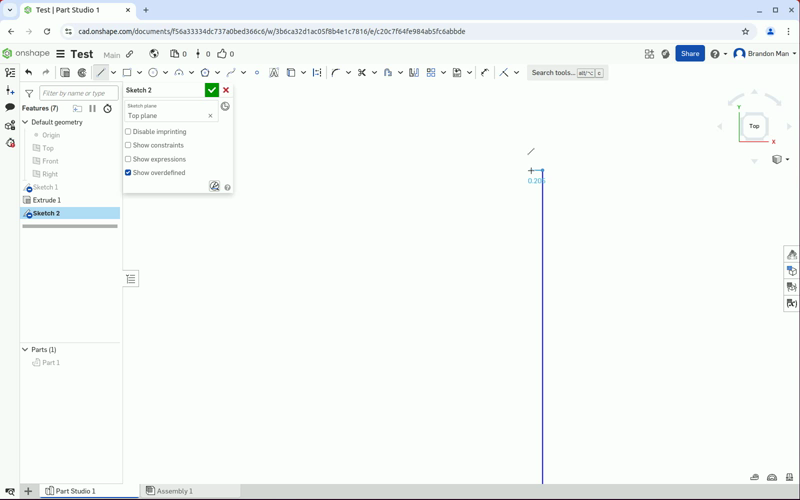
scroll(-6)
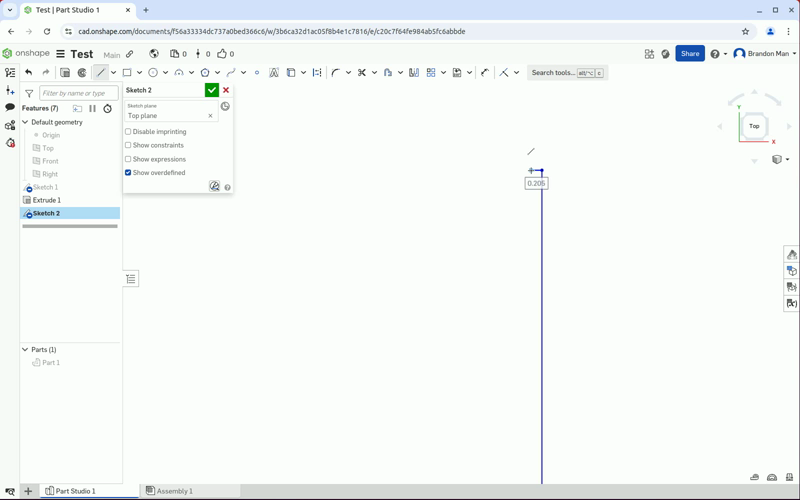
scroll(-6)
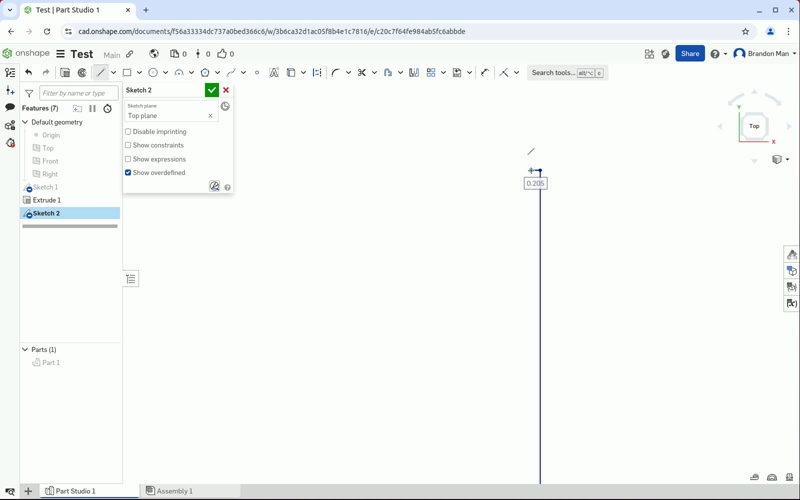
scroll(-6)
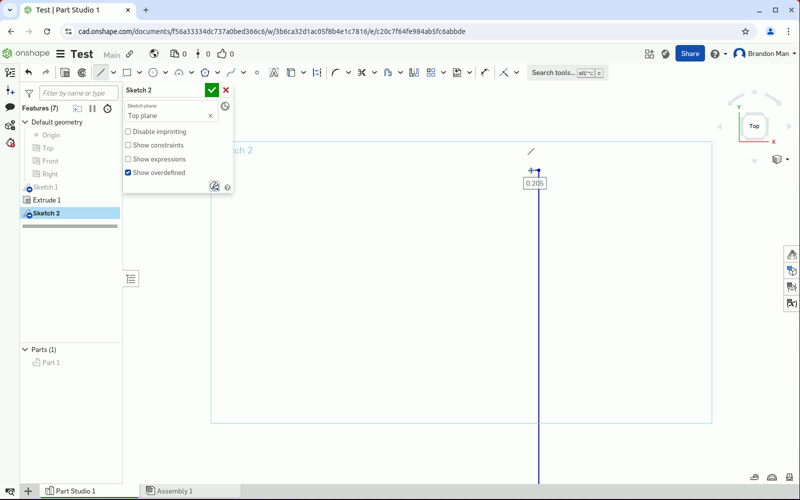
scroll(-6)
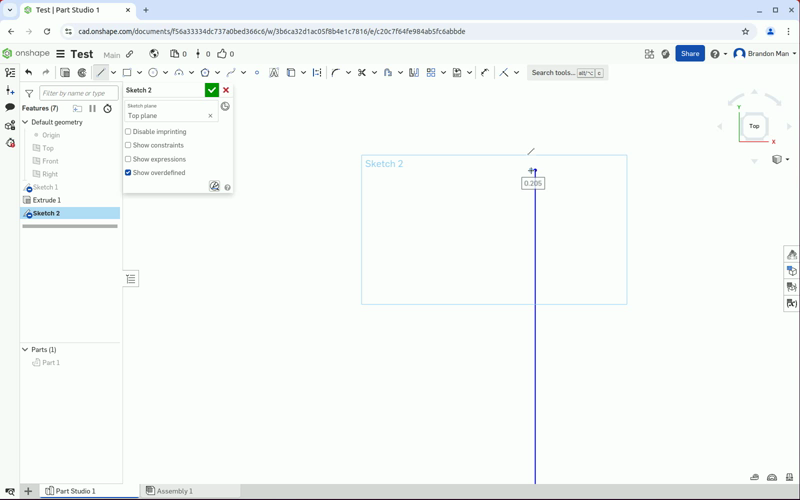
scroll(-6)
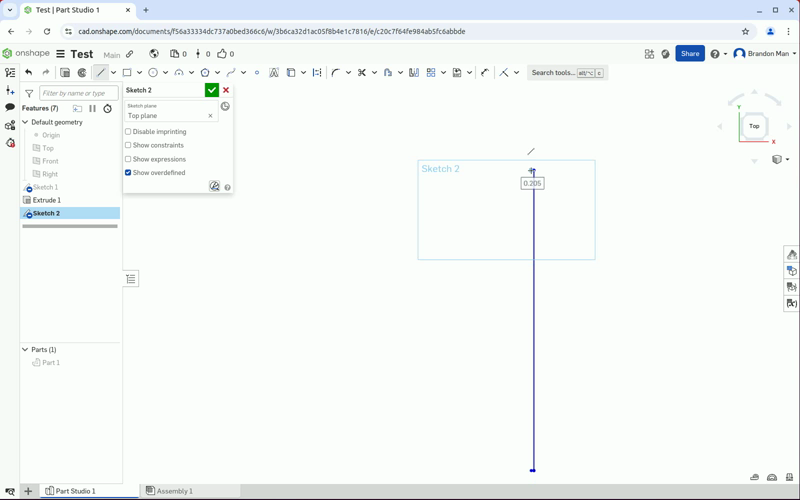
scroll(-6)
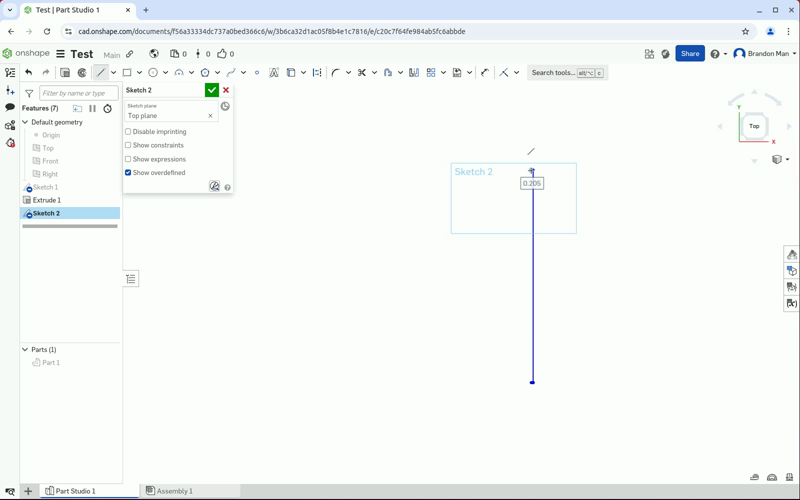
scroll(-6)
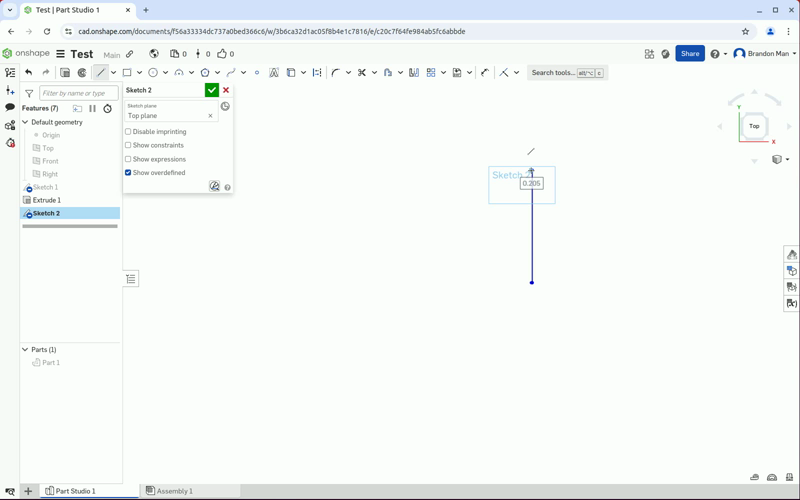
key_up(shift)
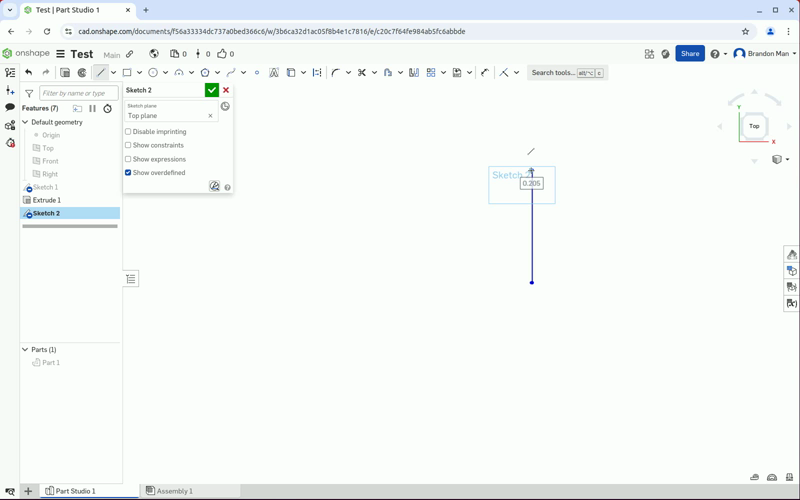
key_down(shift)
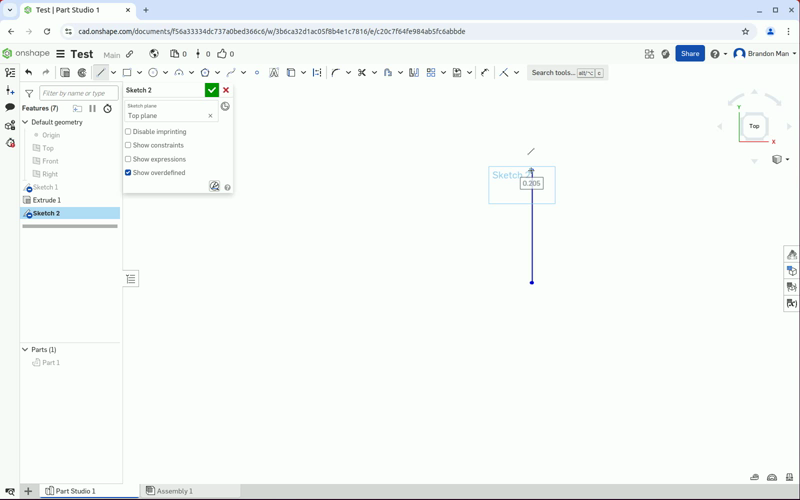
mouse_move(531, 282)
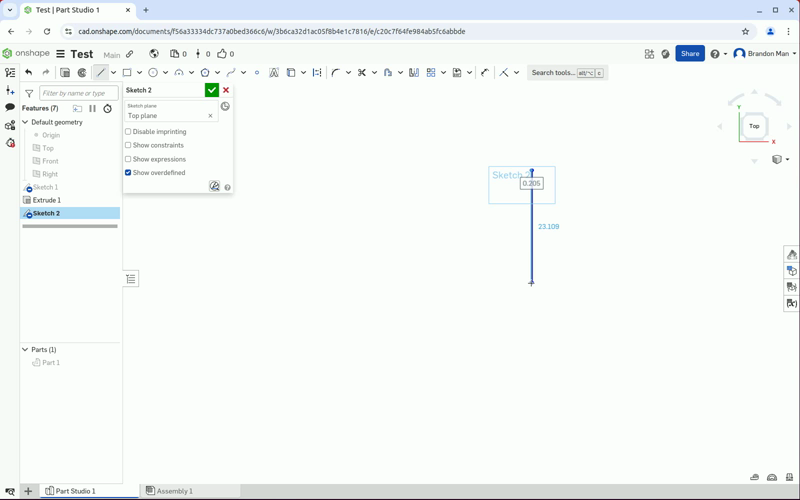
scroll(6)
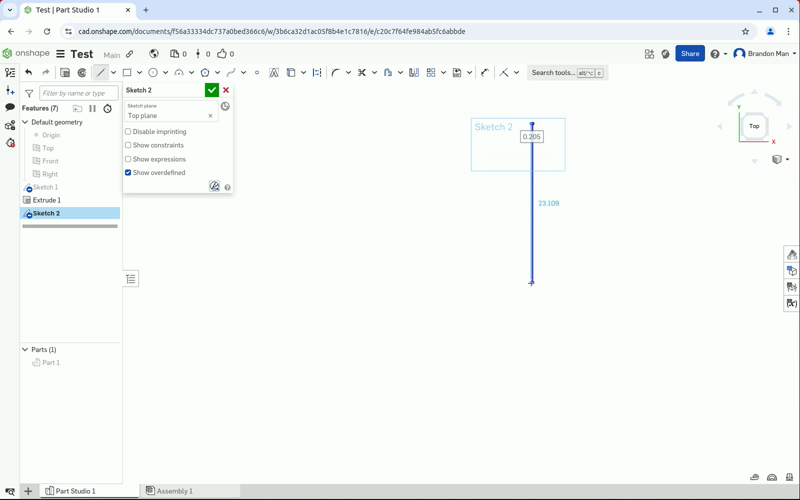
scroll(6)
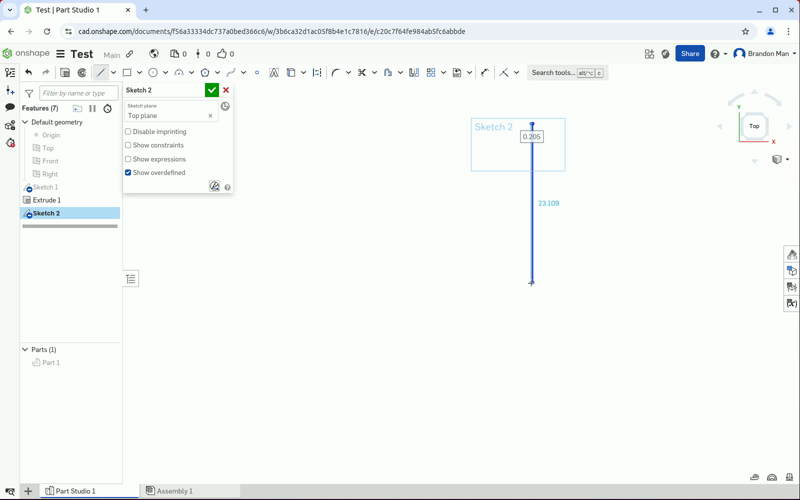
scroll(6)
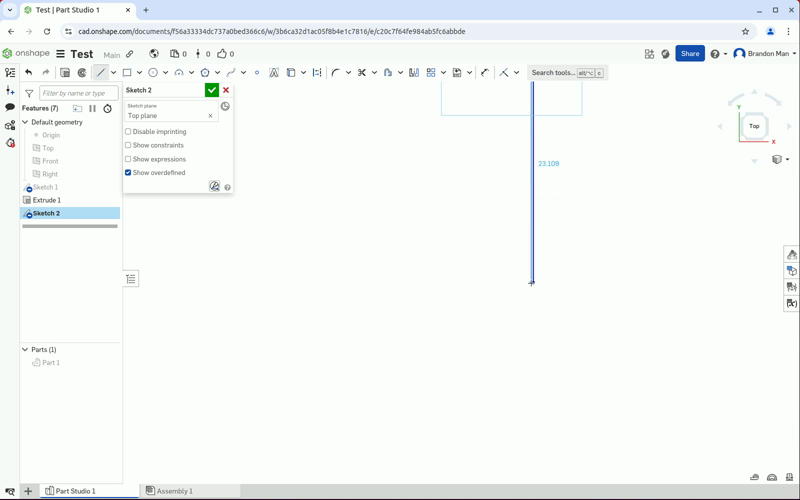
scroll(6)
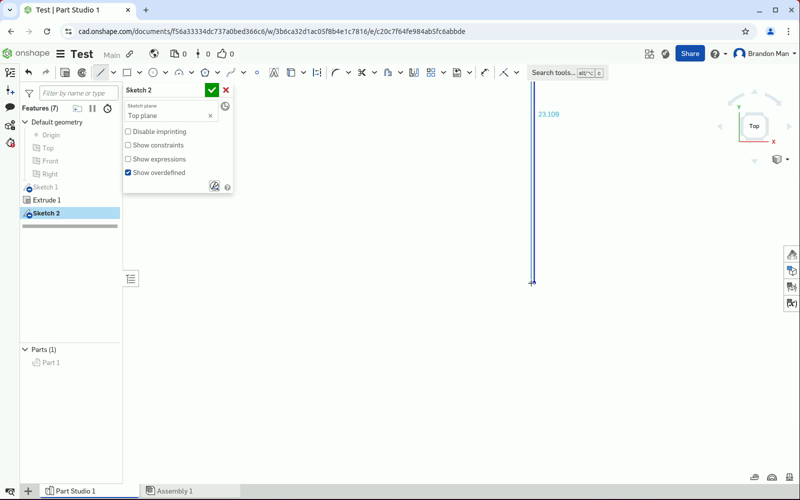
scroll(6)
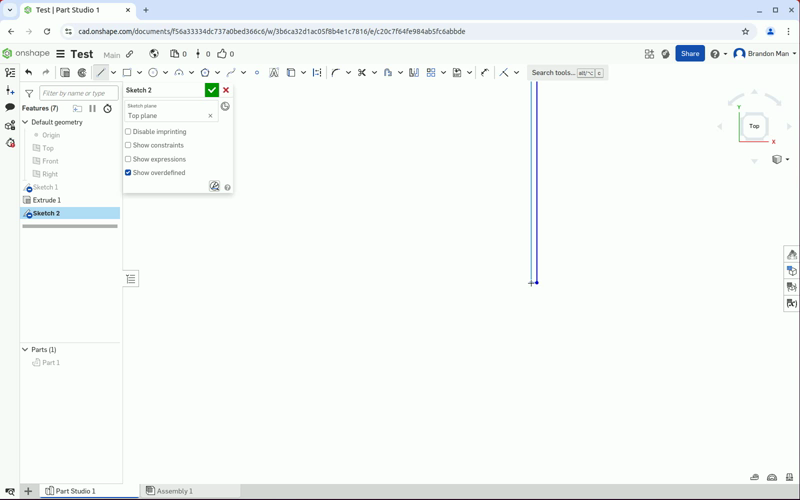
scroll(6)
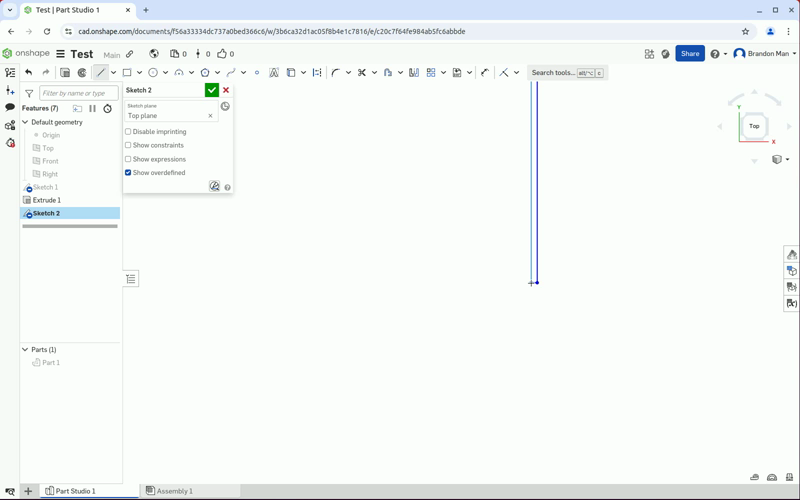
scroll(6)
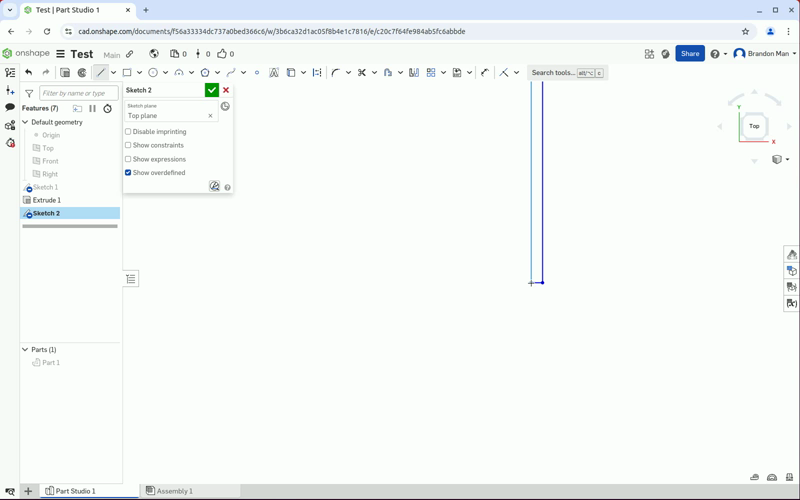
key_up(shift)
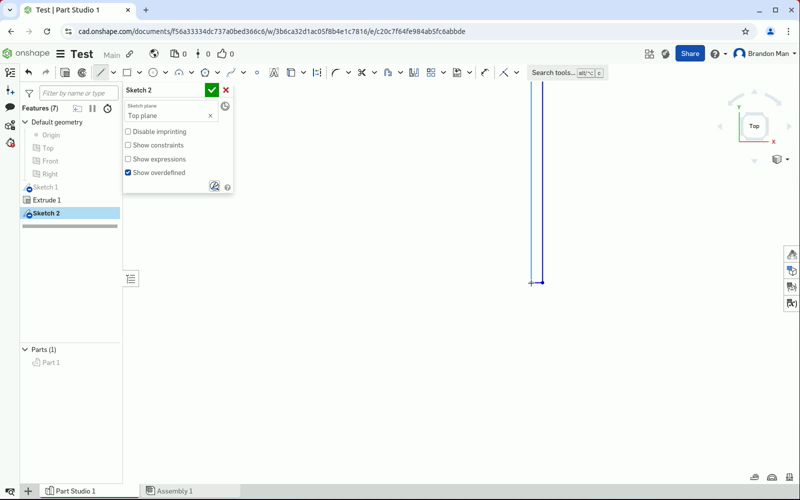
click(531, 282)
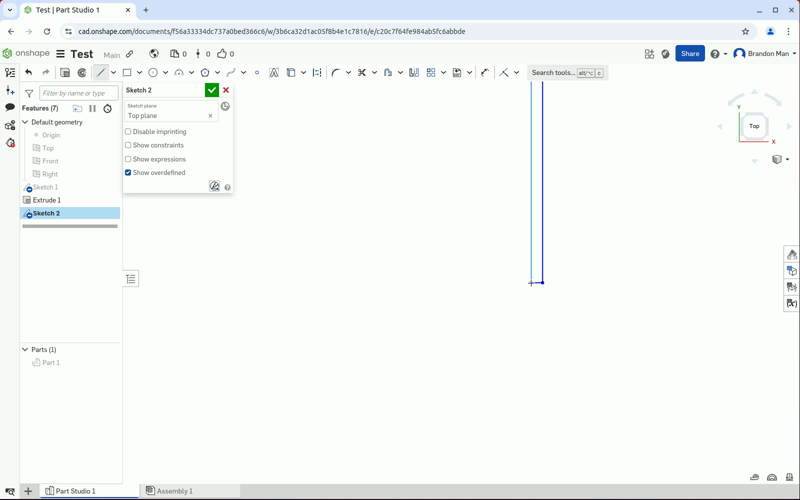
scroll(-6)
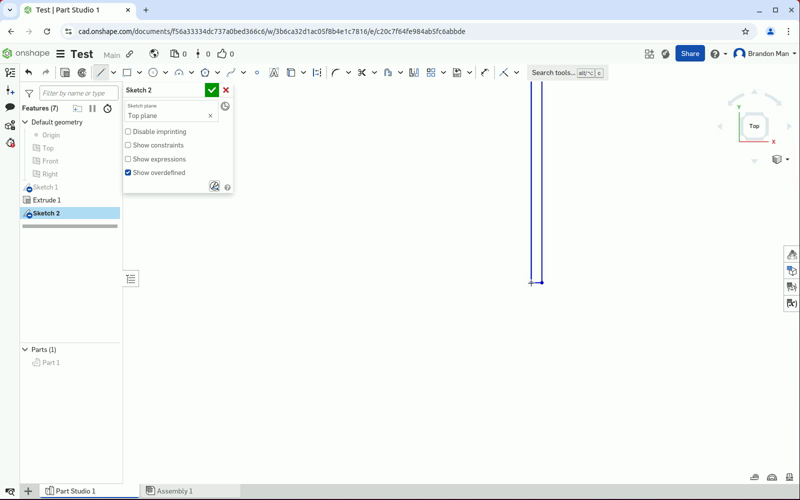
scroll(-6)
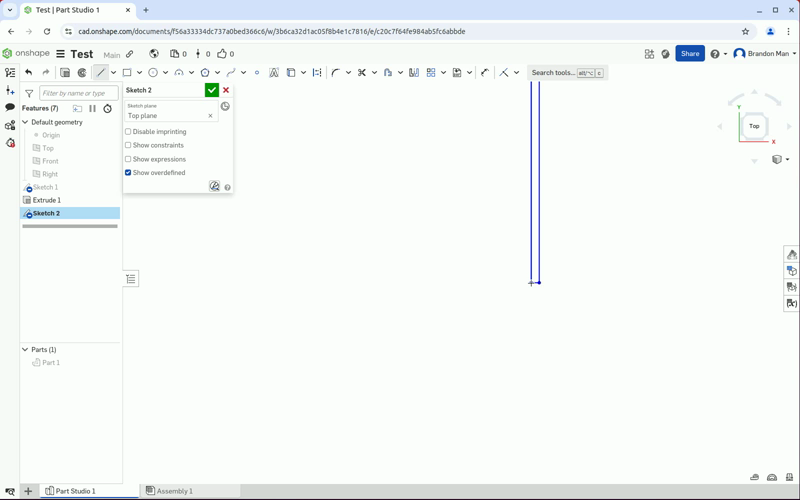
scroll(-6)
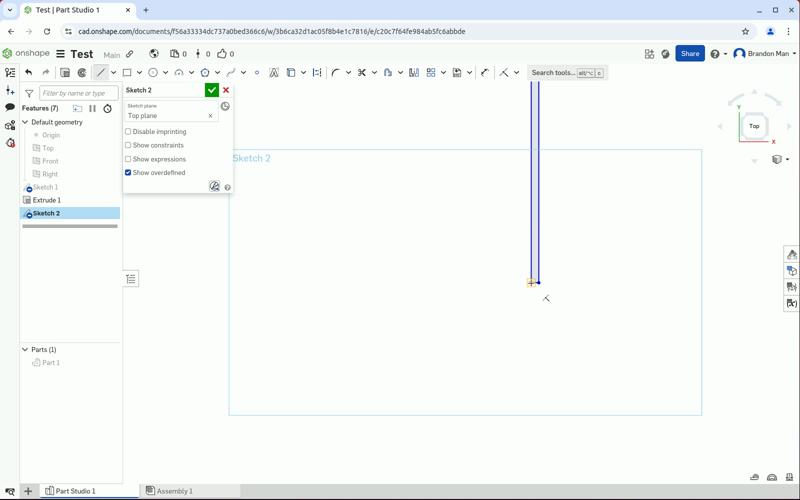
scroll(-6)
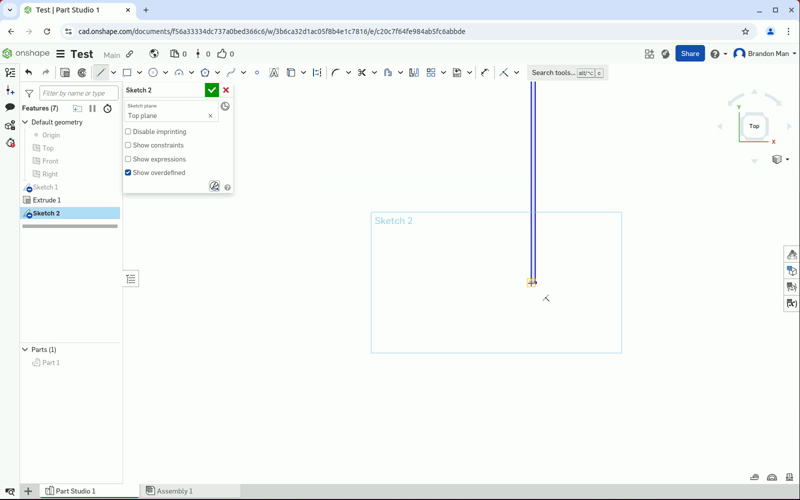
scroll(-6)
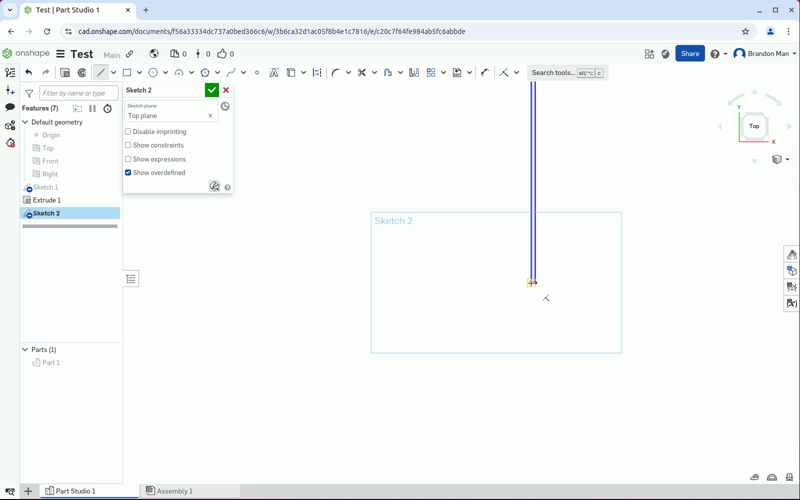
scroll(-6)
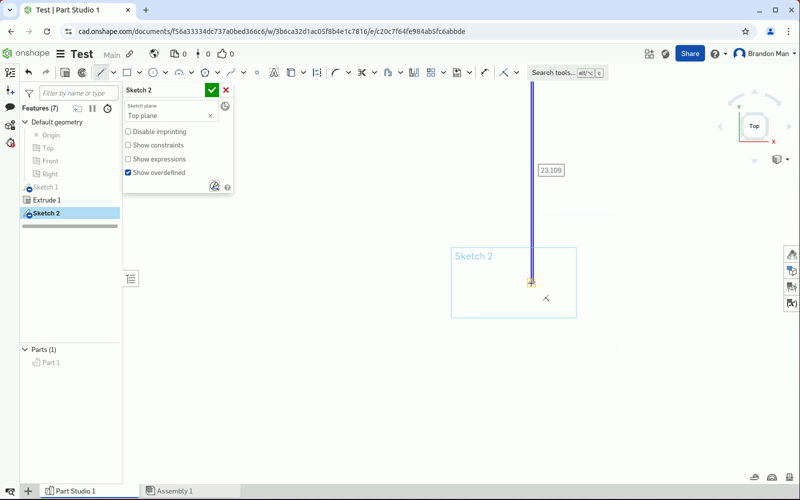
scroll(-6)
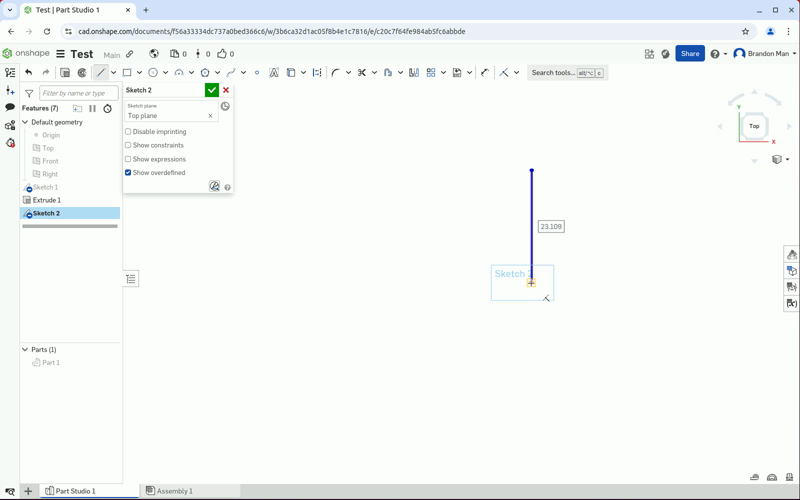
key(esc)
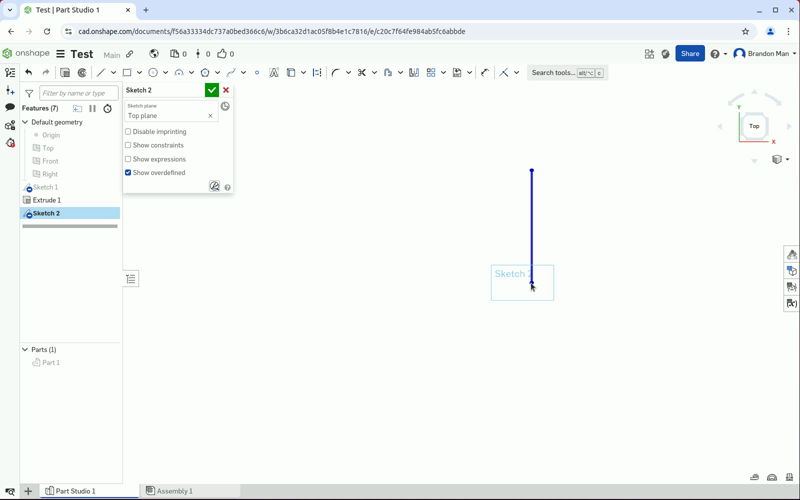
mouse_move(531, 210)
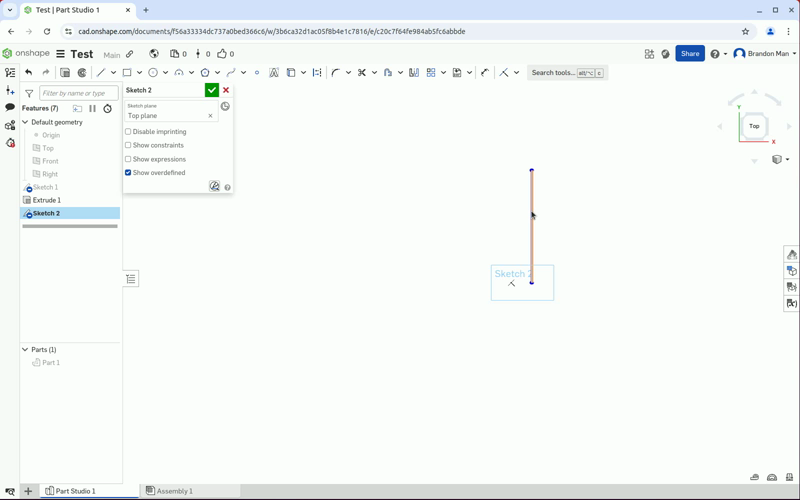
scroll(6)
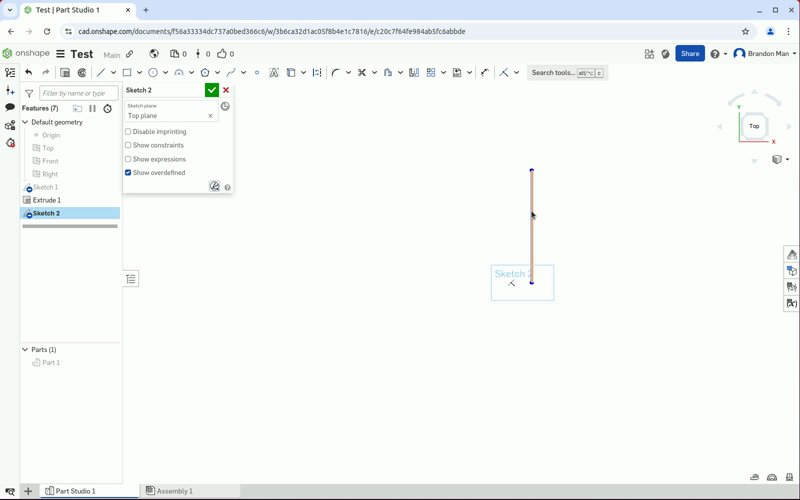
scroll(6)
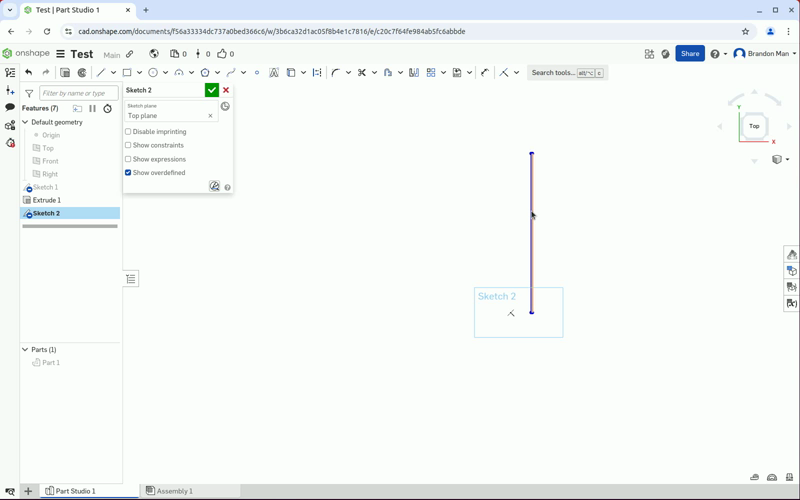
scroll(6)
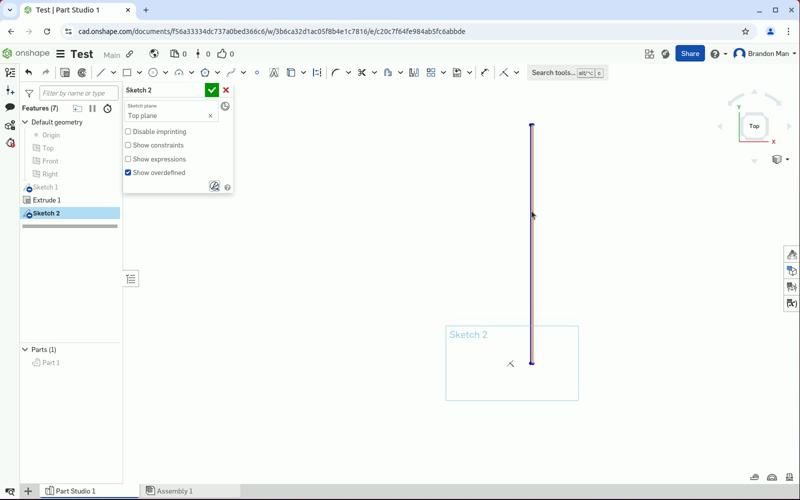
scroll(6)
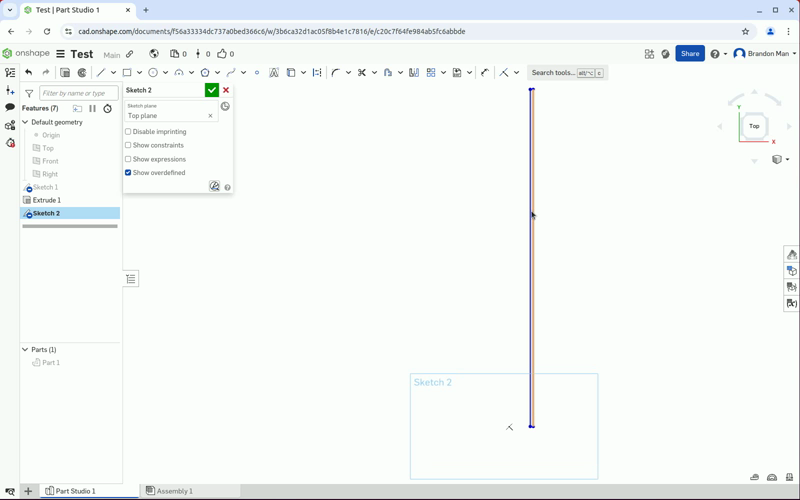
scroll(6)
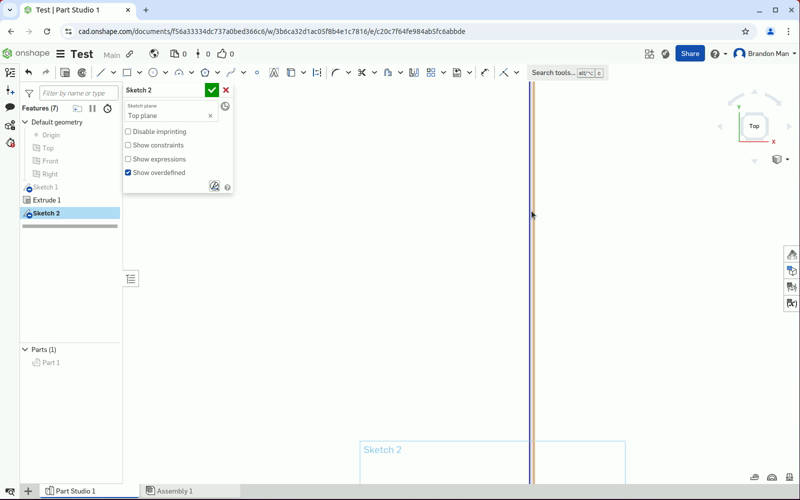
scroll(6)
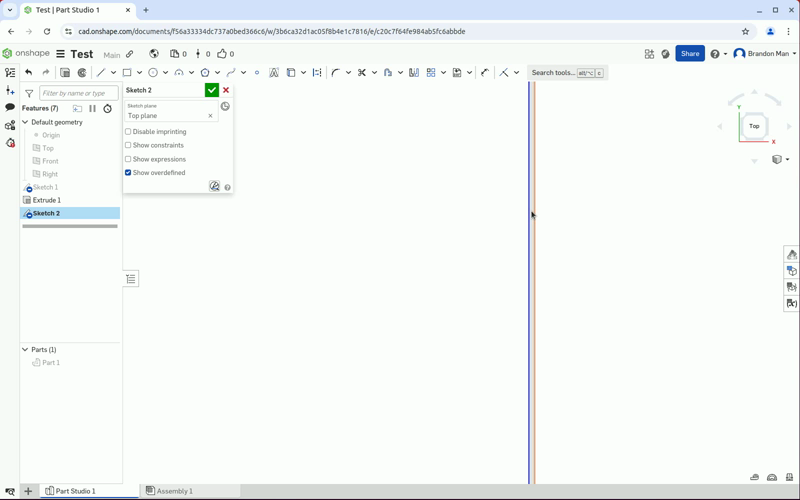
scroll(6)
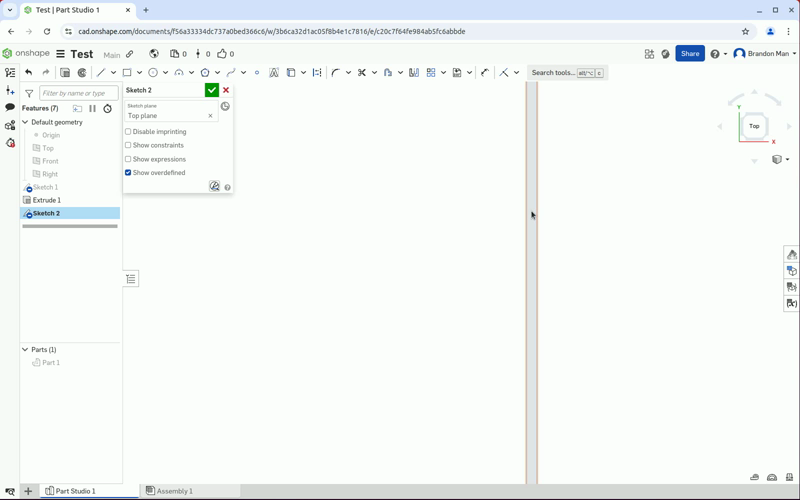
click(531, 210)
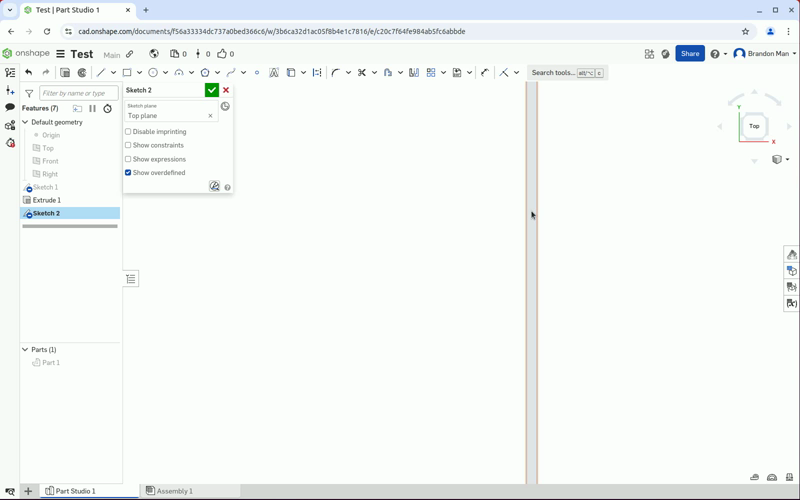
scroll(-6)
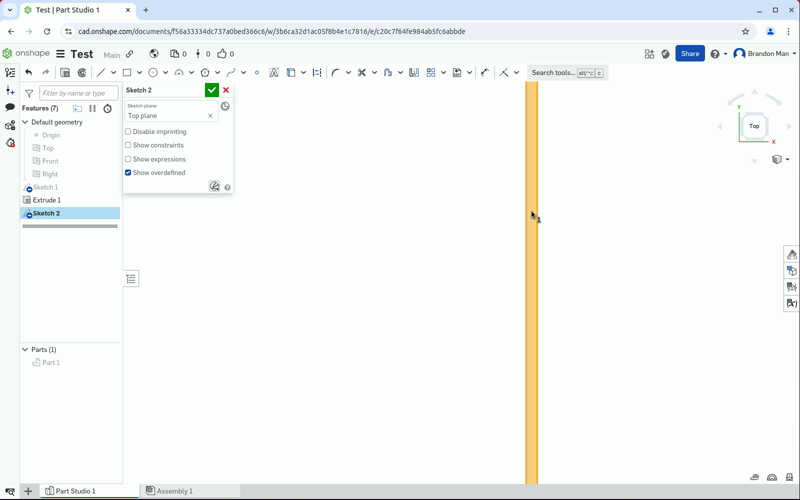
scroll(-6)
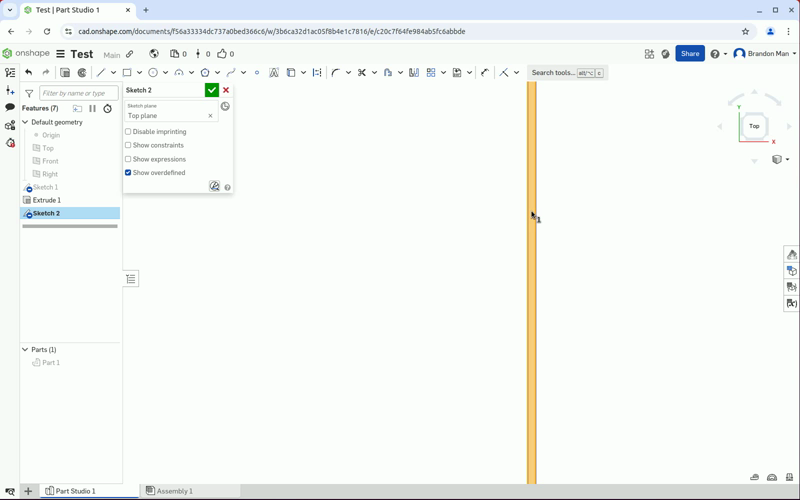
scroll(-6)
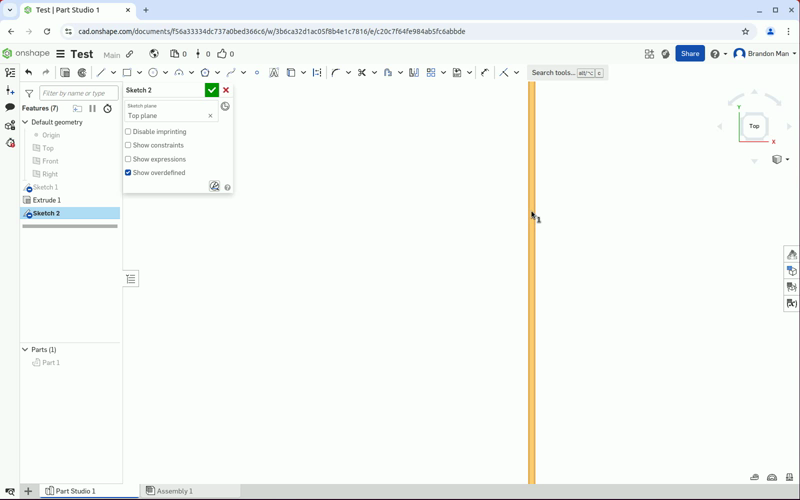
scroll(-6)
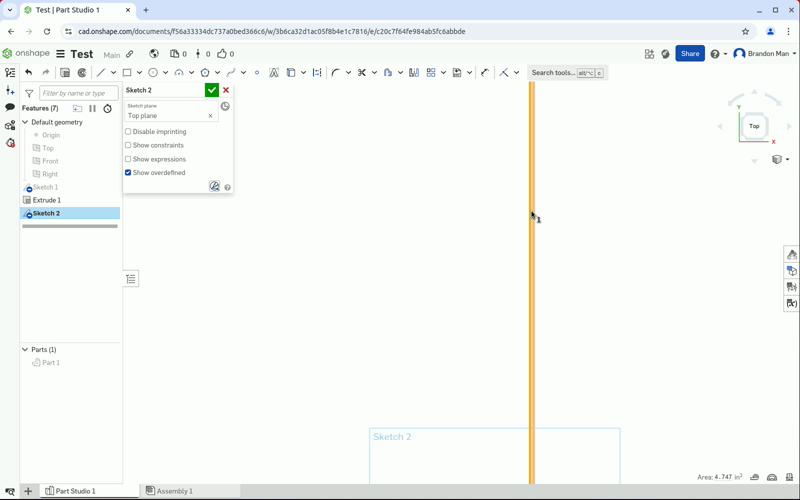
scroll(-6)
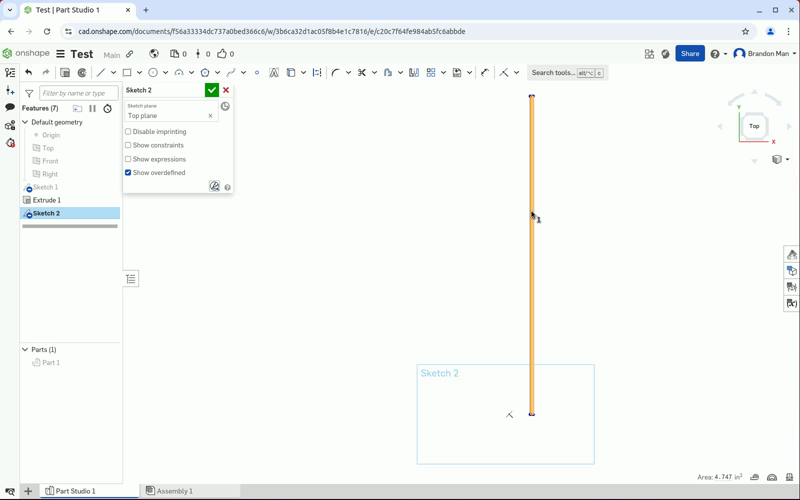
scroll(-6)
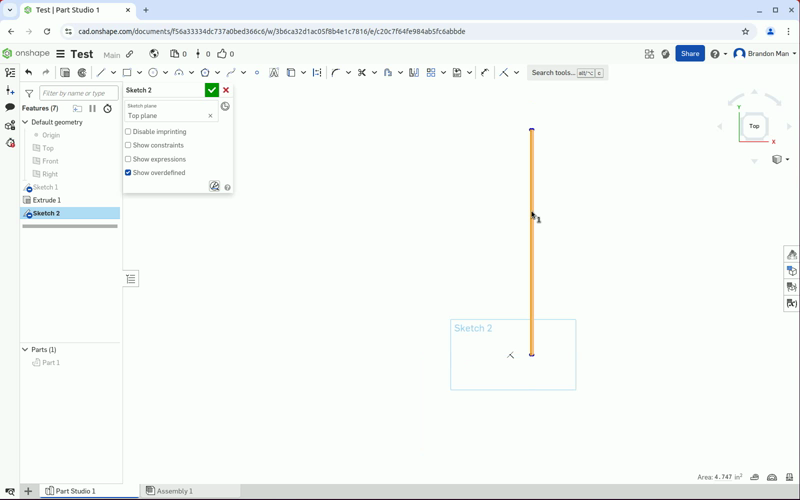
scroll(-6)
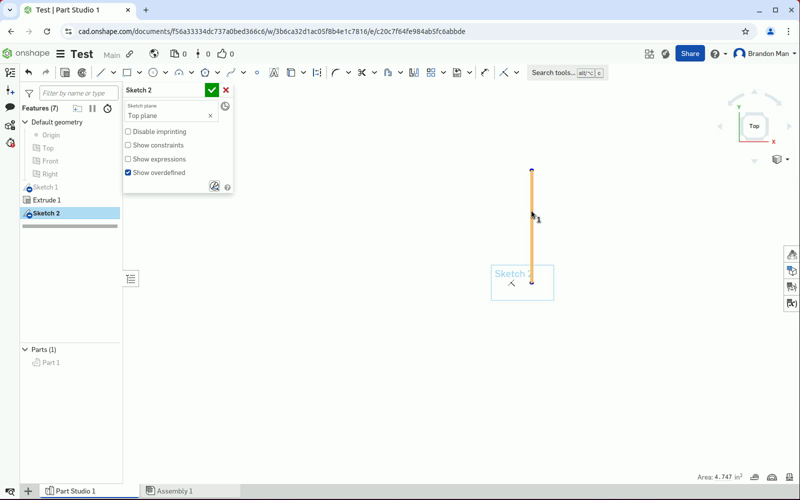
mouse_move(73, 352)
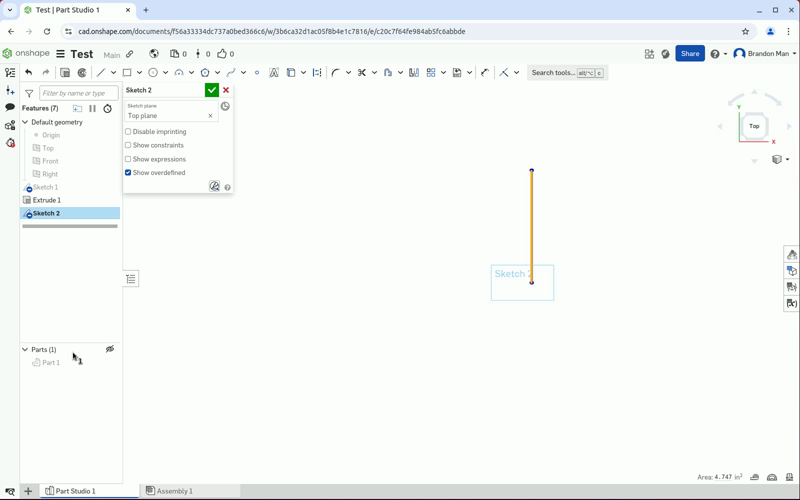
key(shift+y)
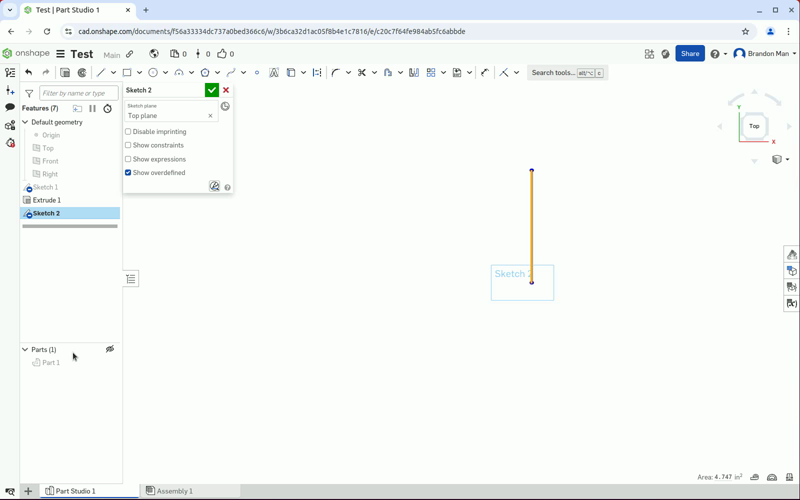
key(shift+e)
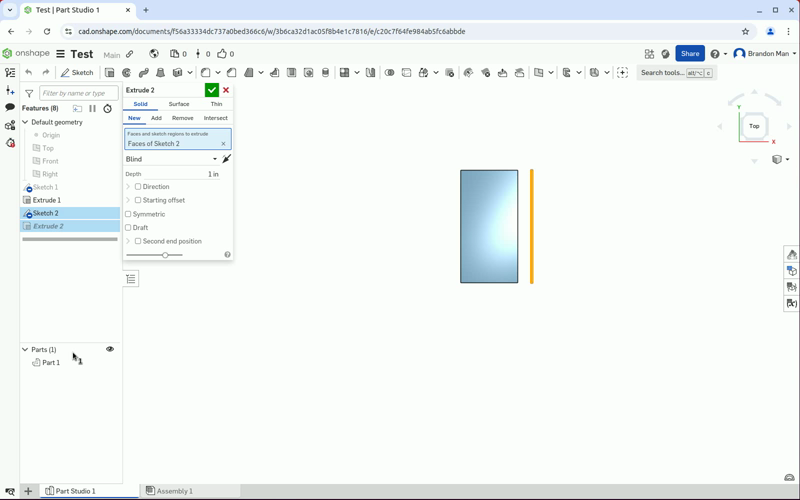
mouse_move(143, 106)
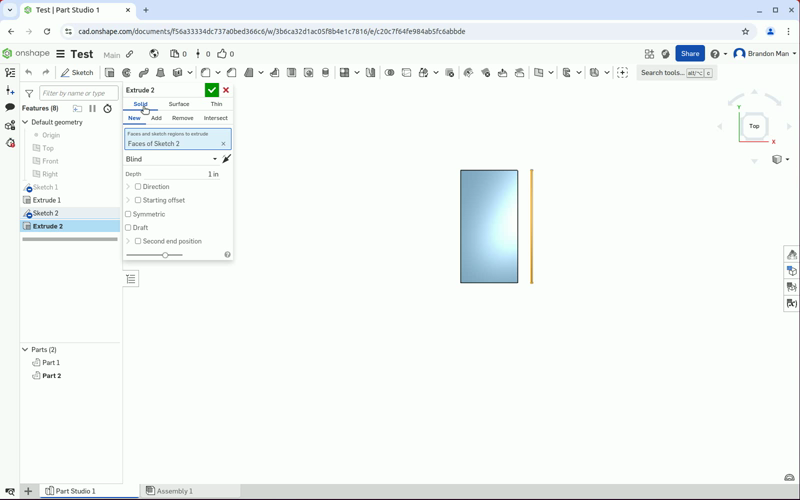
click(143, 106)
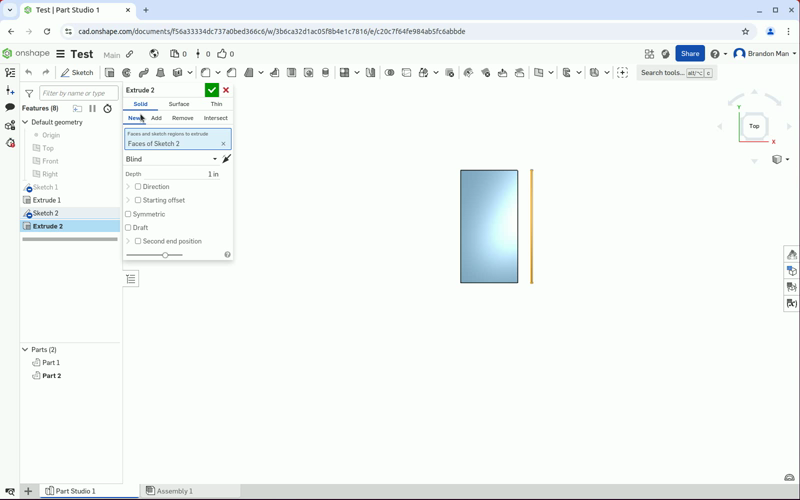
mouse_move(137, 120)
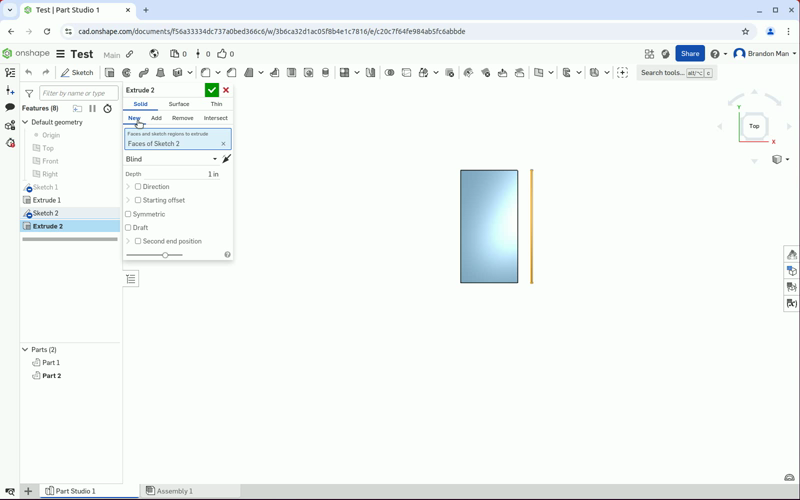
click(137, 120)
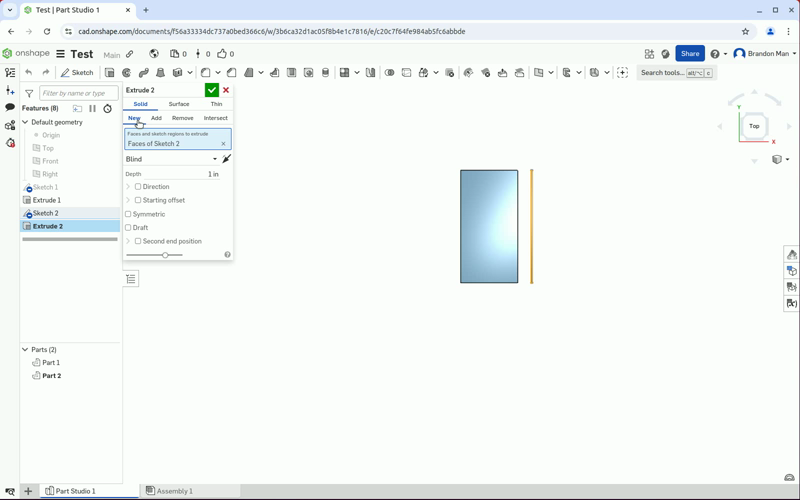
key(tab, 4)
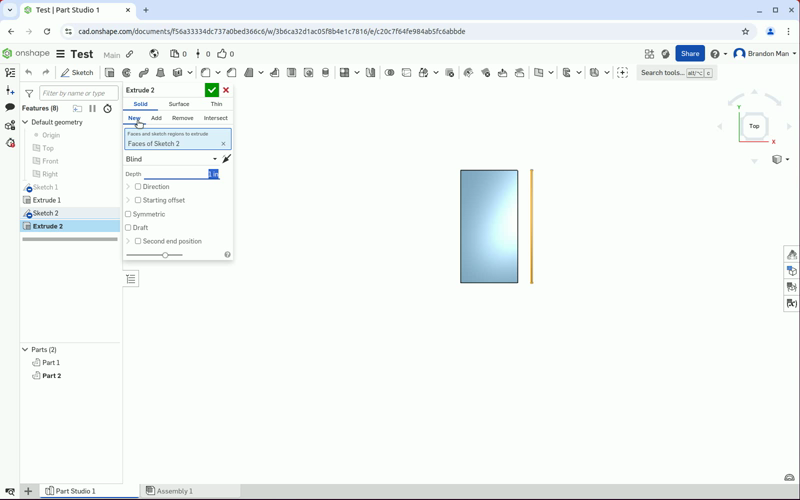
text(0.241)
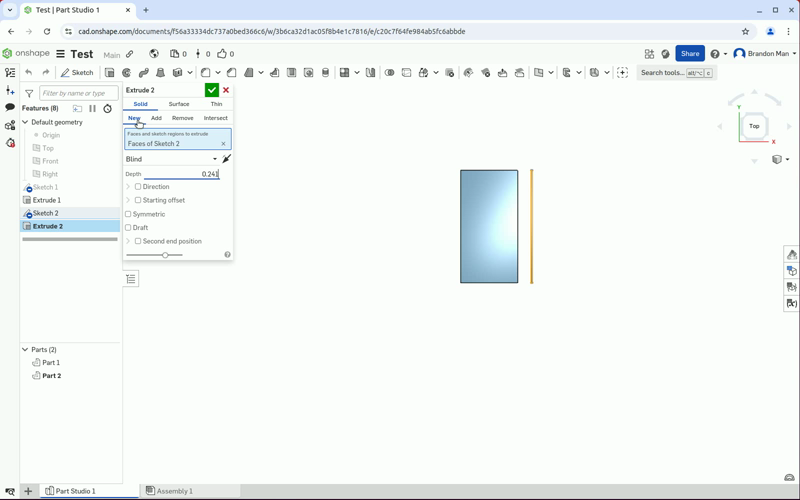
key(enter)
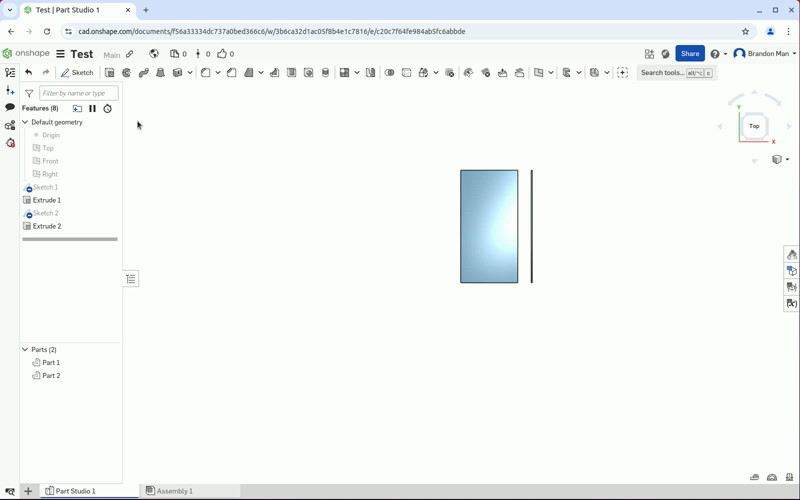
key(shift+h)
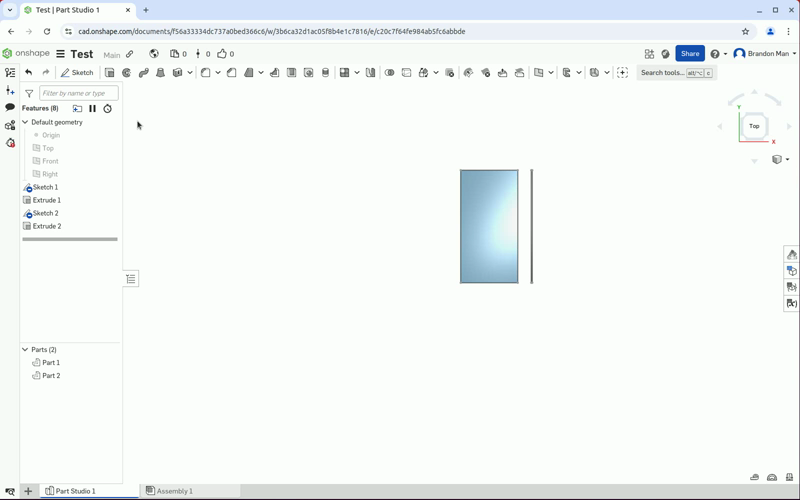
key(shift+h)
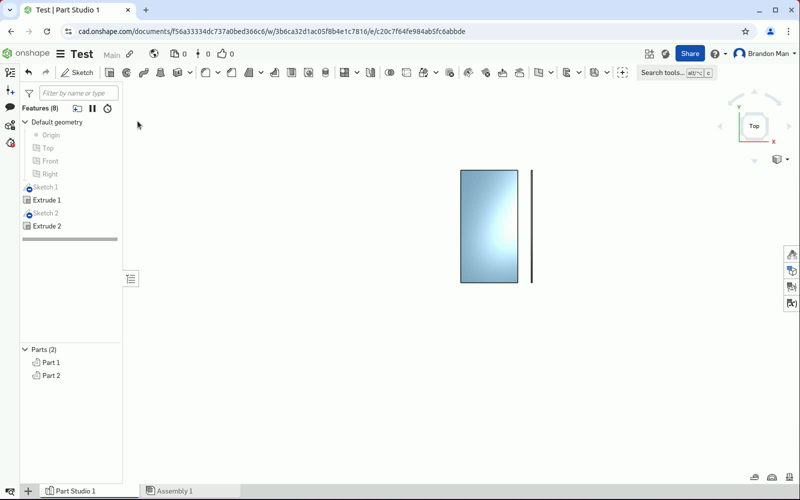
mouse_move(73, 189)
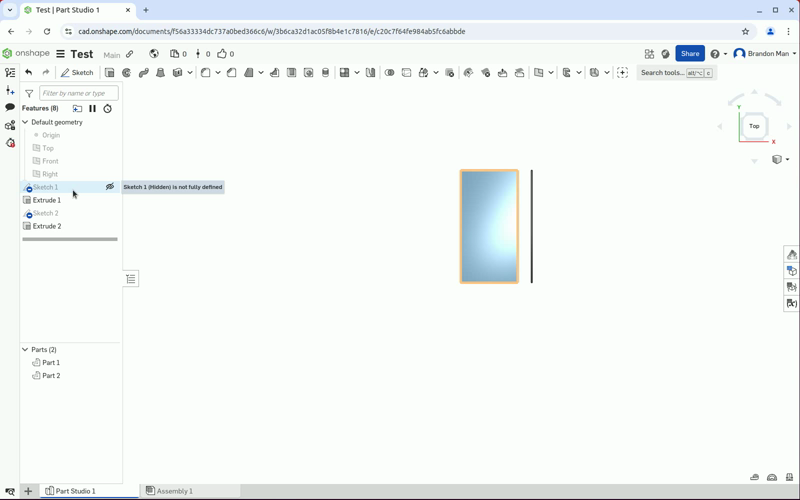
click(73, 189)
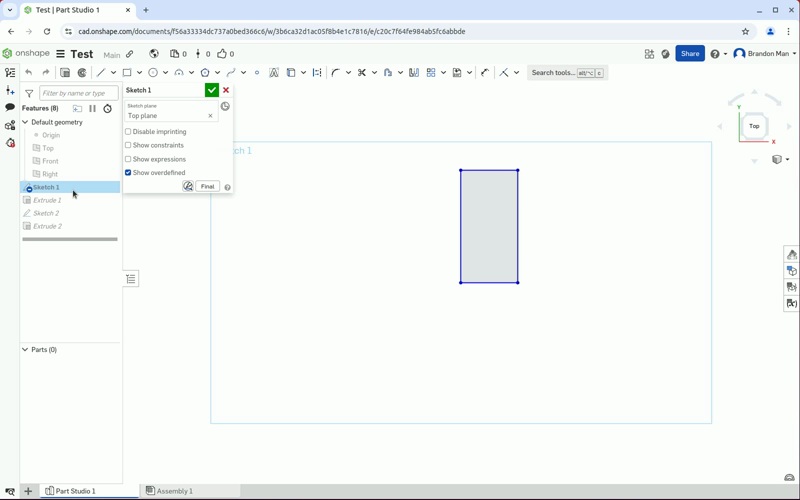
mouse_move(229, 92)
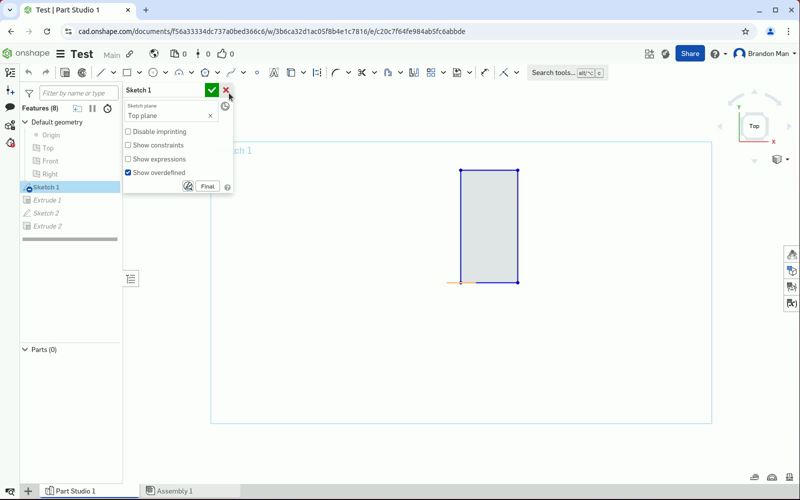
click(229, 92)
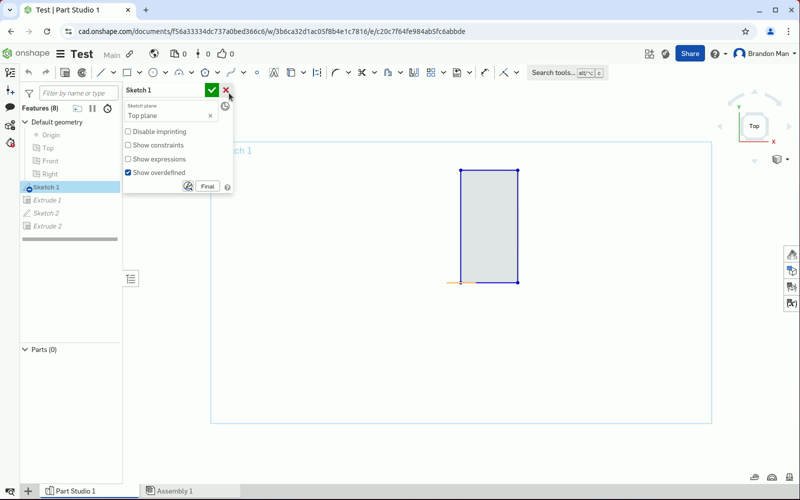
key(shift+s)
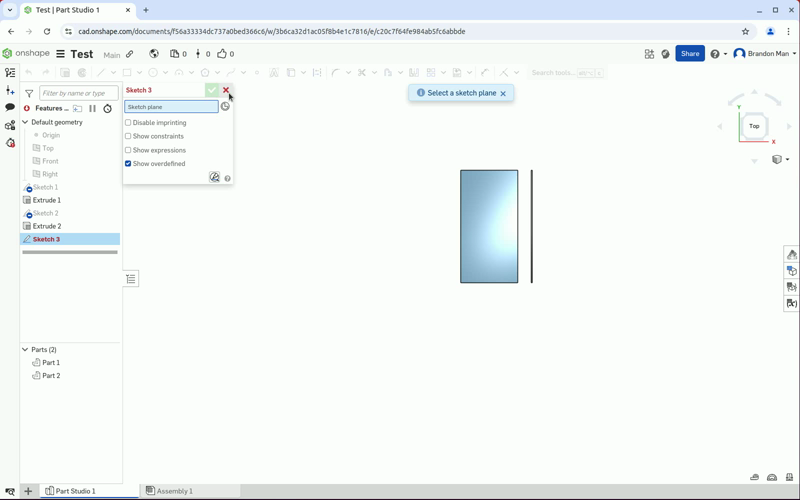
mouse_move(73, 150)
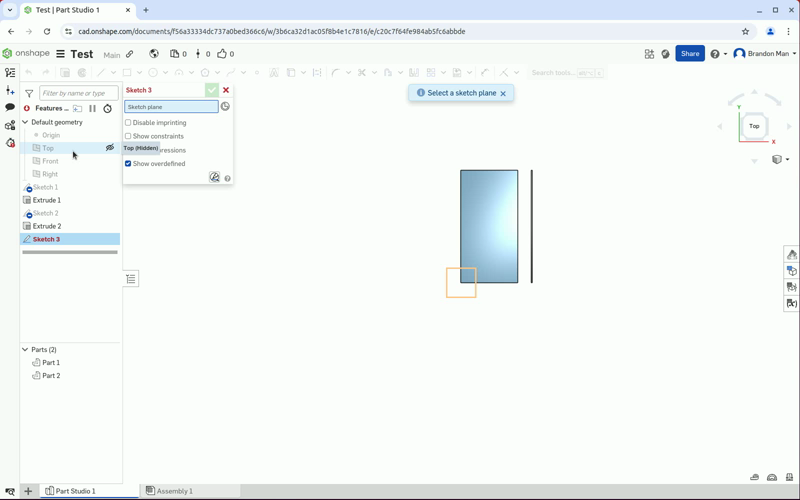
click(73, 150)
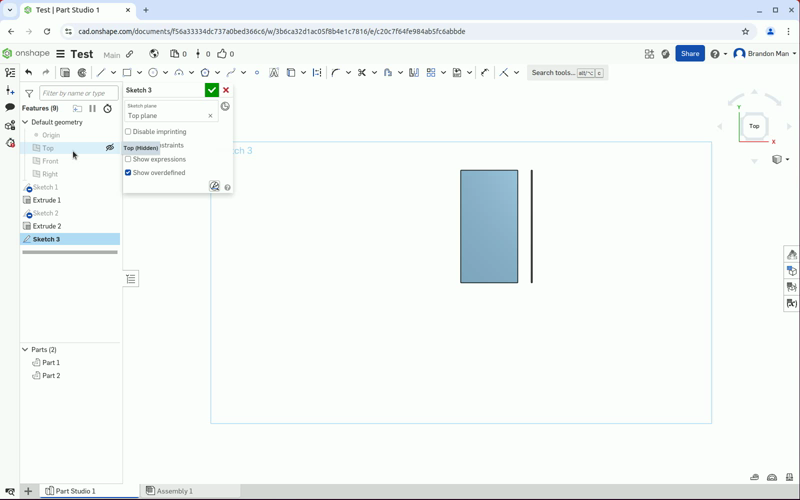
mouse_move(73, 352)
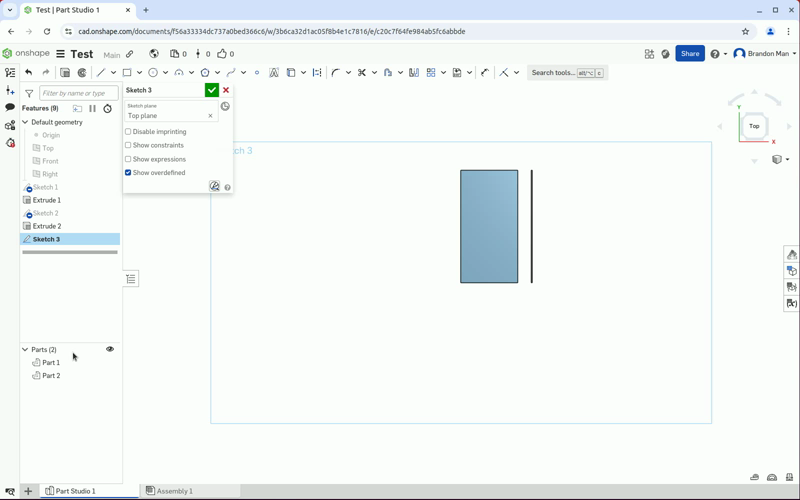
key(y)
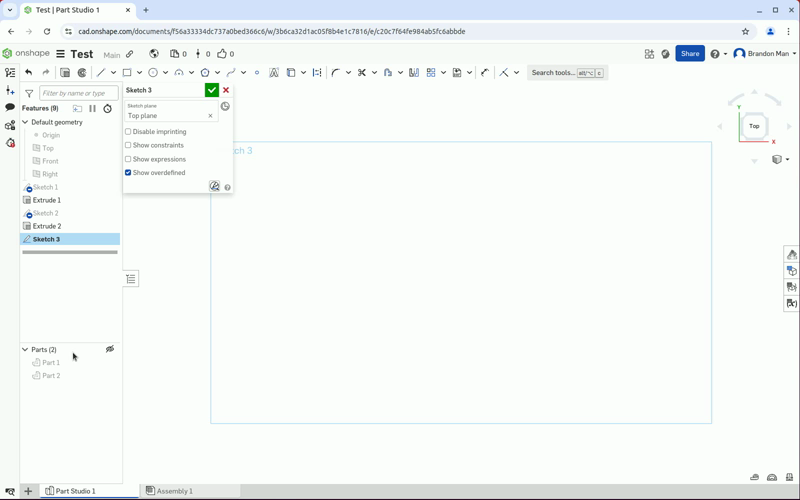
key(l)
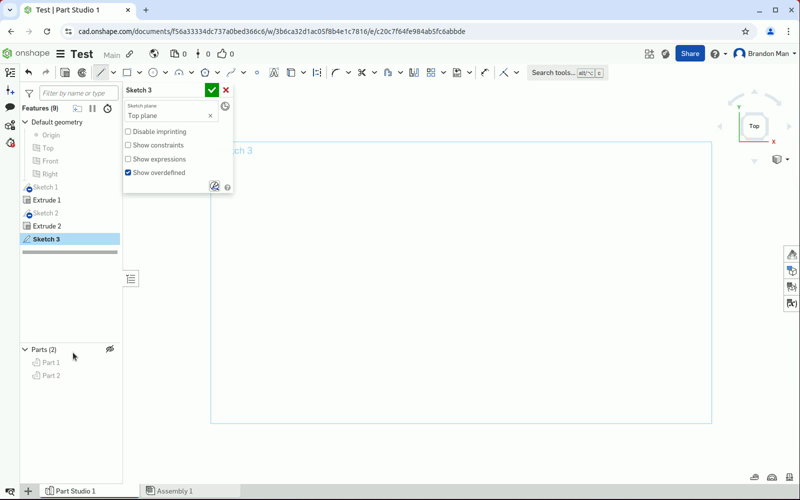
key_down(shift)
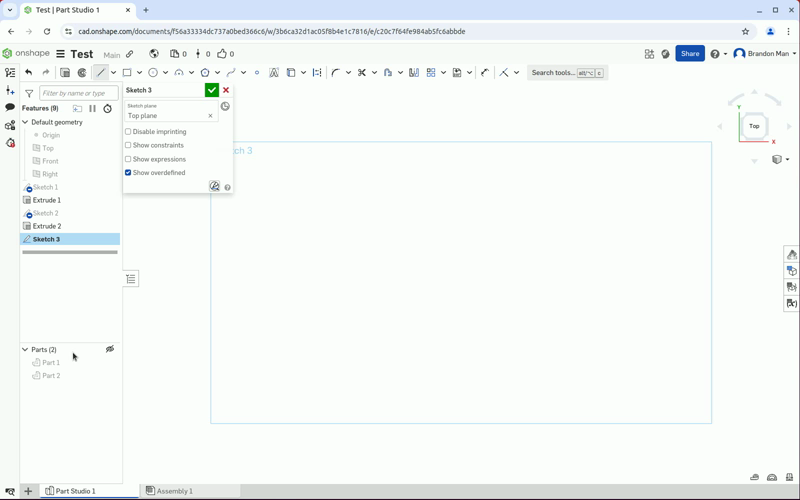
mouse_move(546, 282)
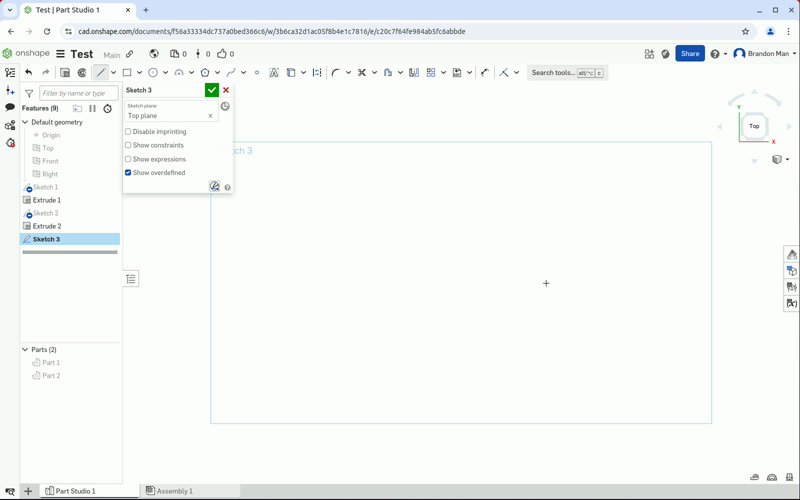
click(546, 282)
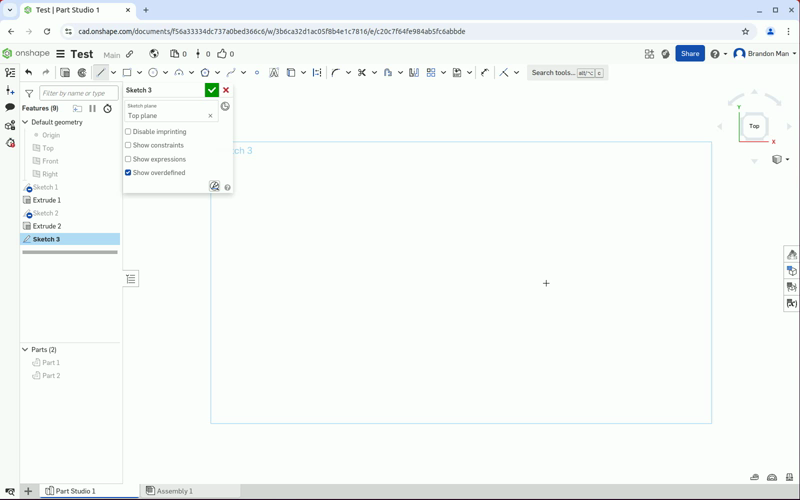
key_up(shift)
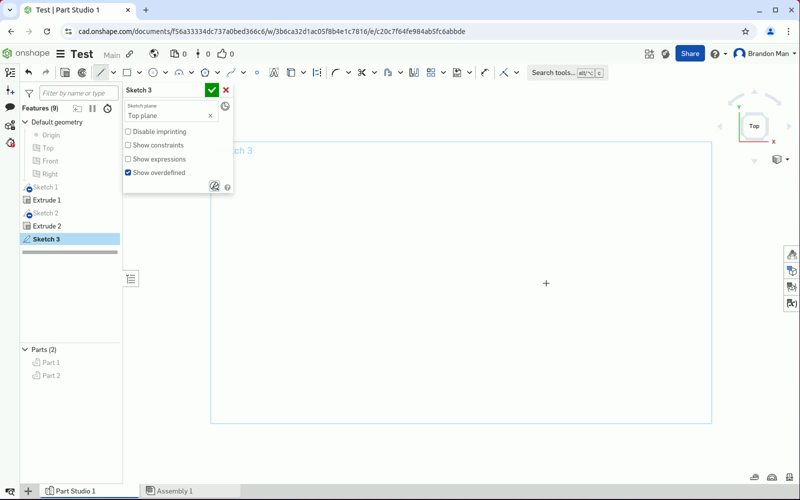
key_down(shift)
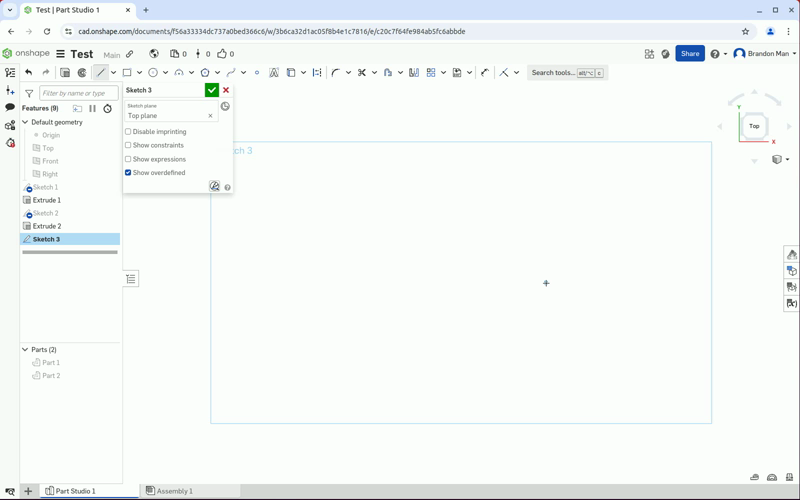
mouse_move(576, 282)
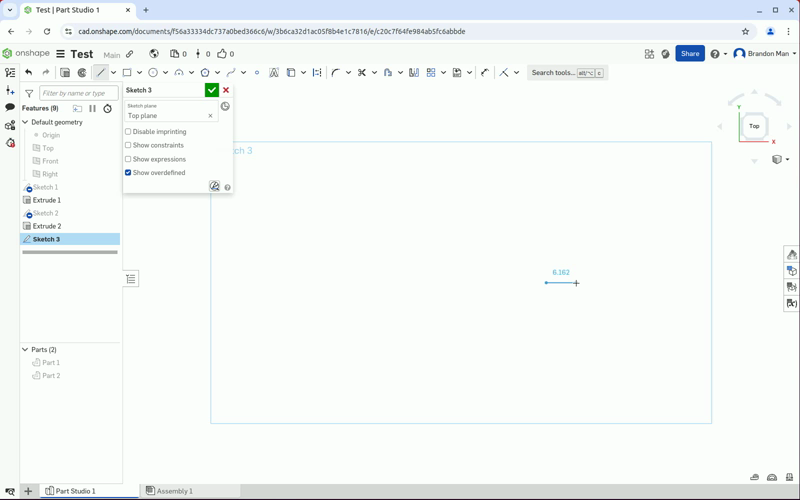
mouse_move(549, 282)
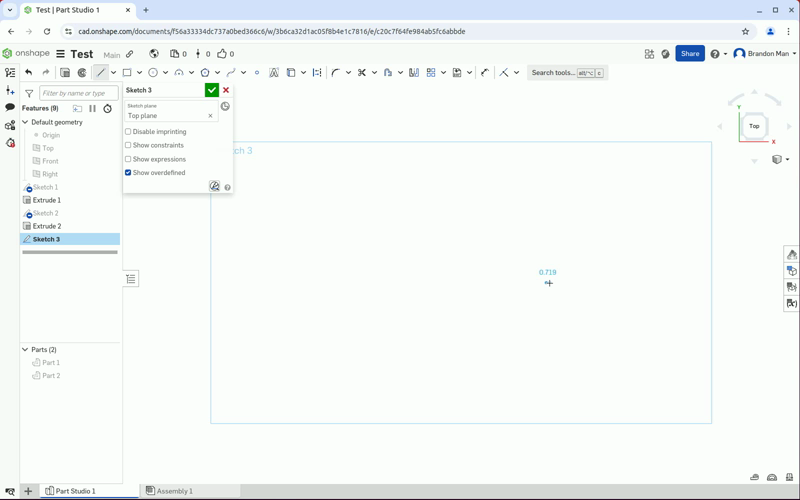
scroll(6)
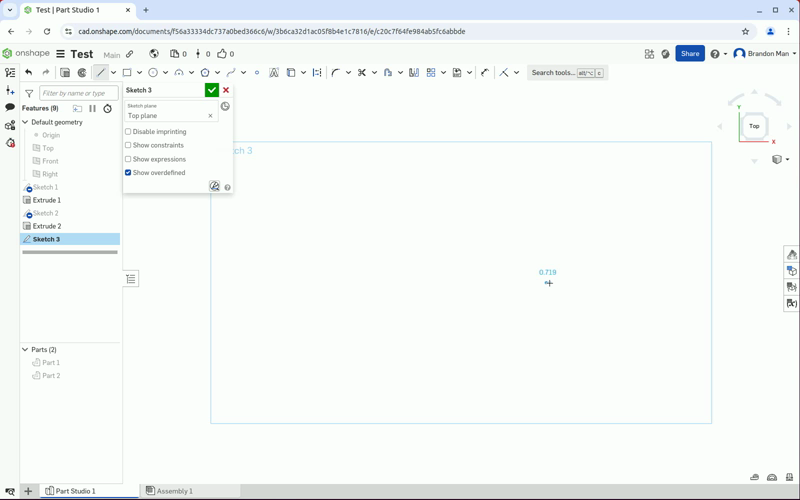
scroll(6)
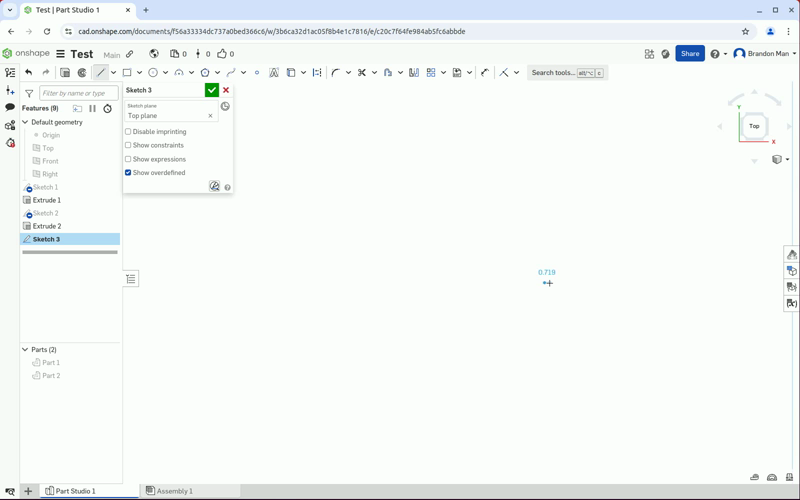
scroll(6)
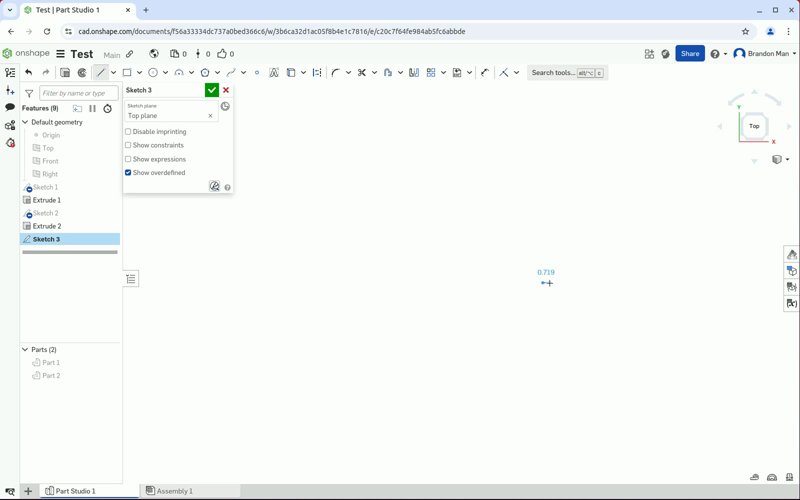
scroll(6)
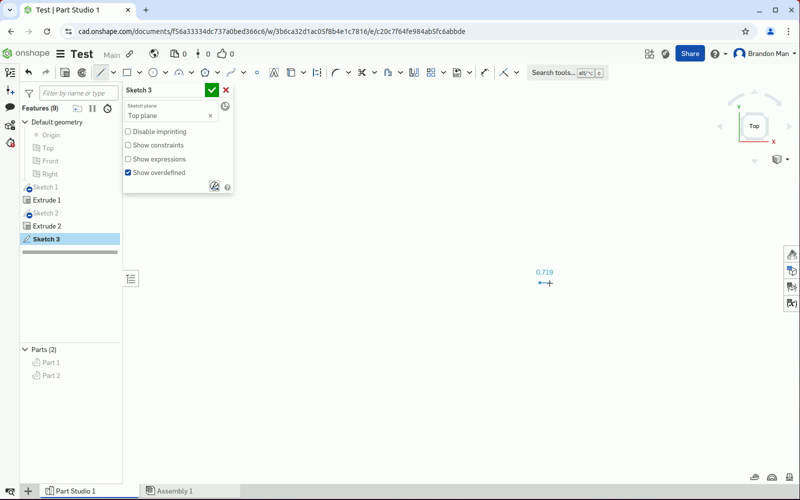
scroll(6)
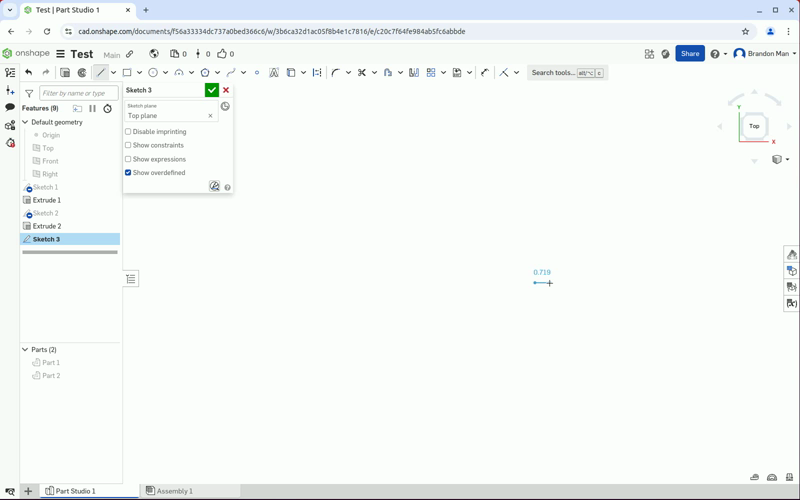
scroll(6)
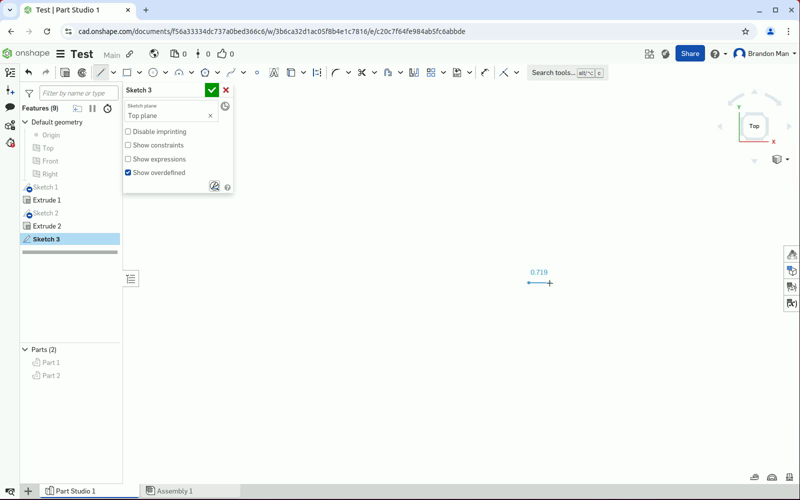
scroll(6)
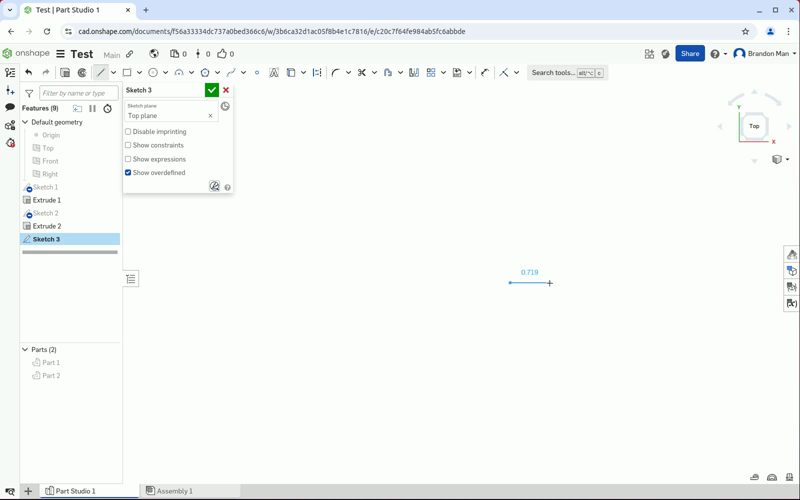
click(549, 282)
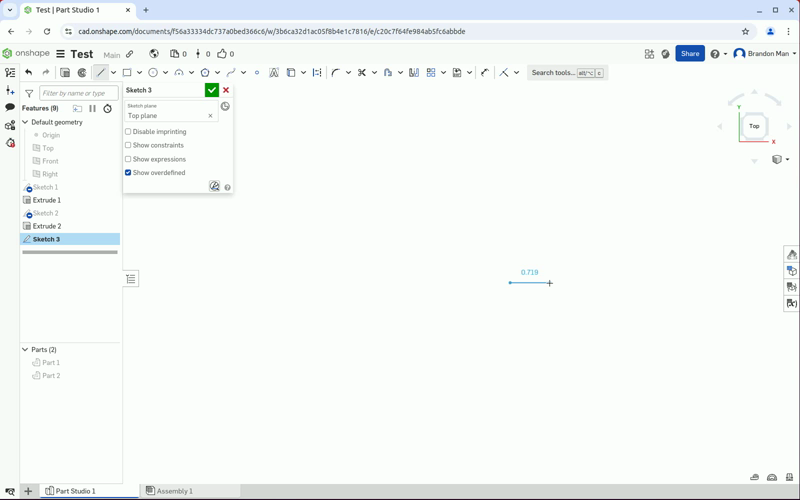
scroll(-6)
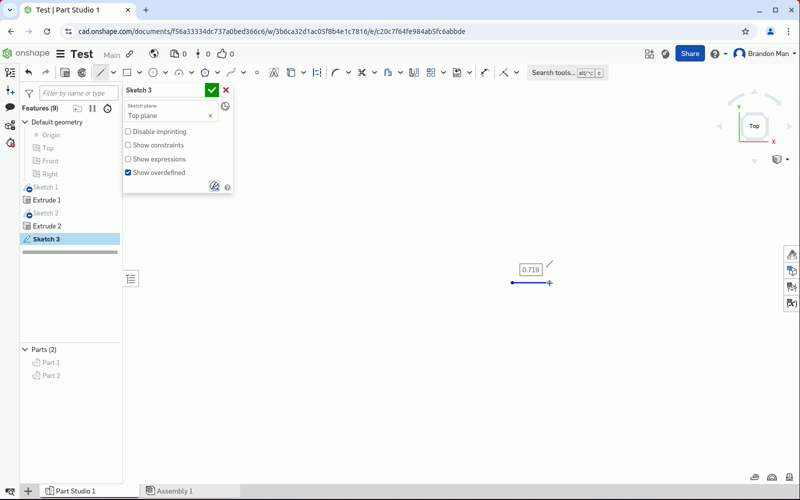
scroll(-6)
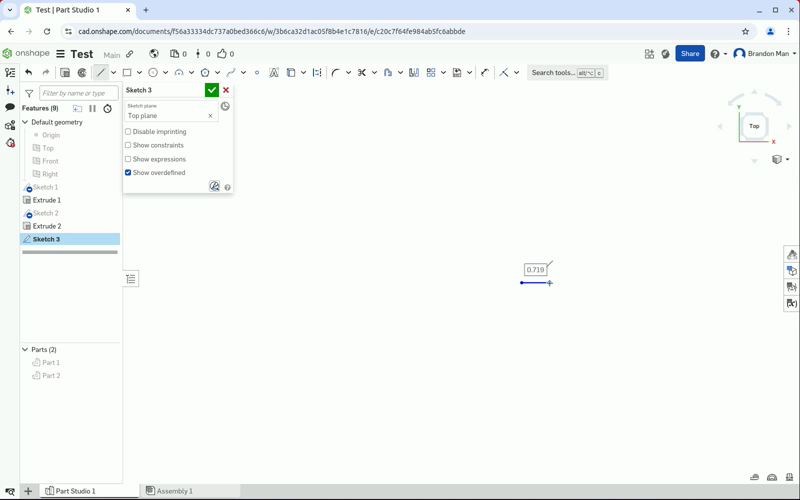
scroll(-6)
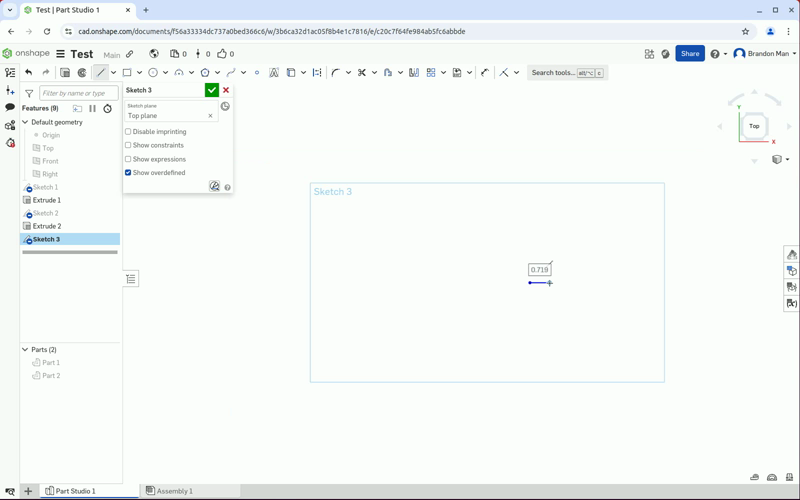
scroll(-6)
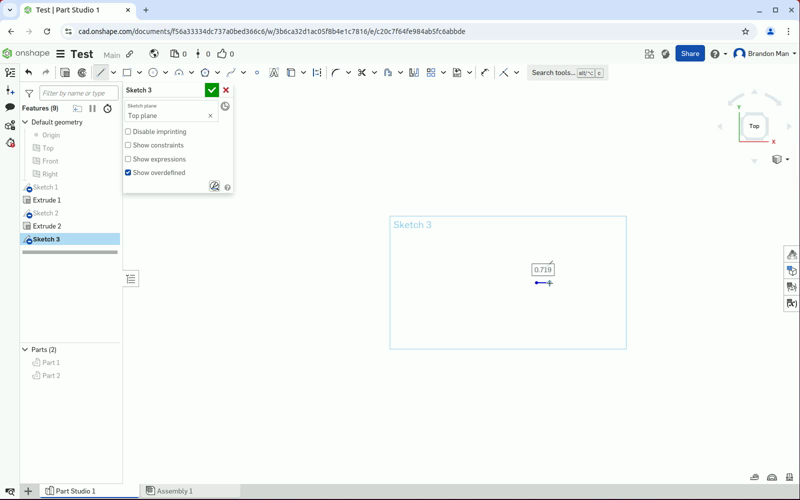
scroll(-6)
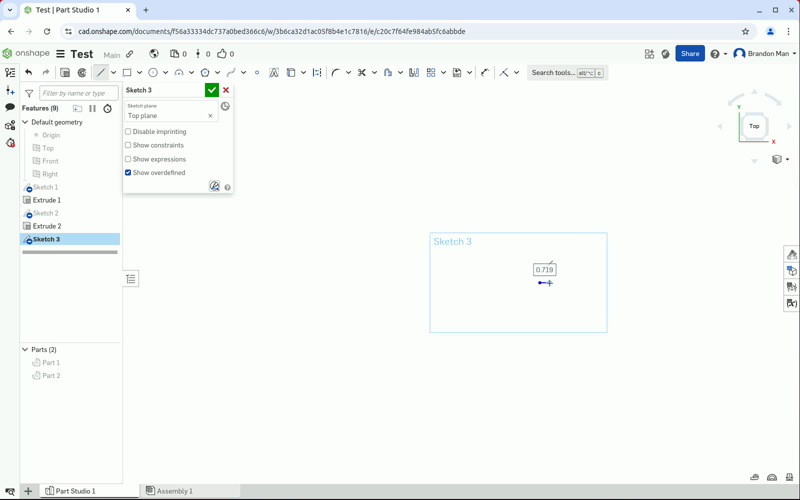
scroll(-6)
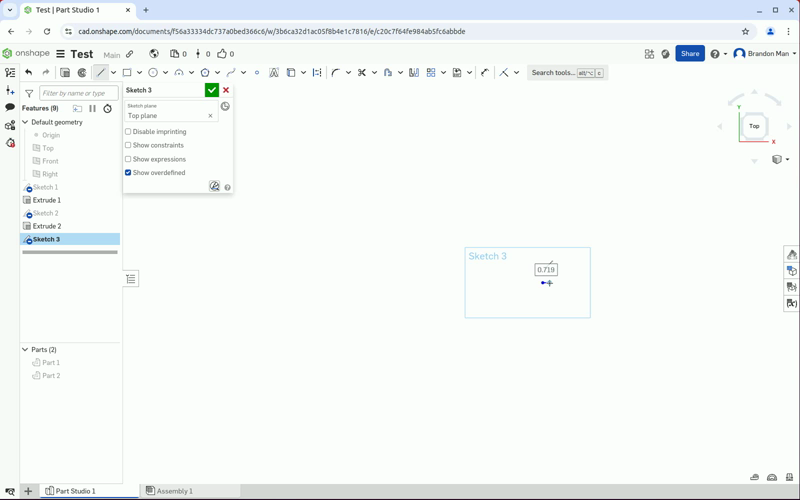
scroll(-6)
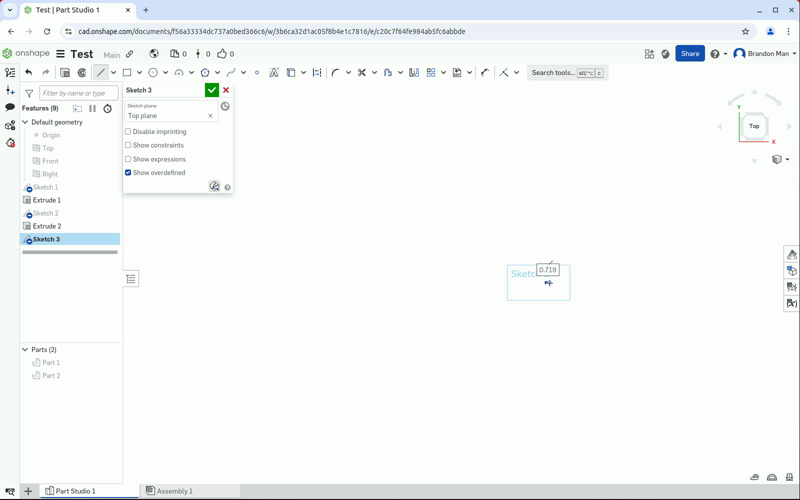
key_up(shift)
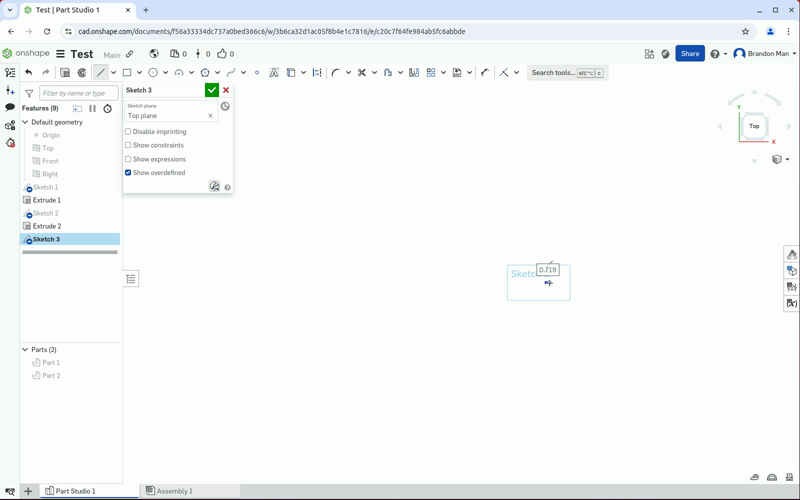
key_down(shift)
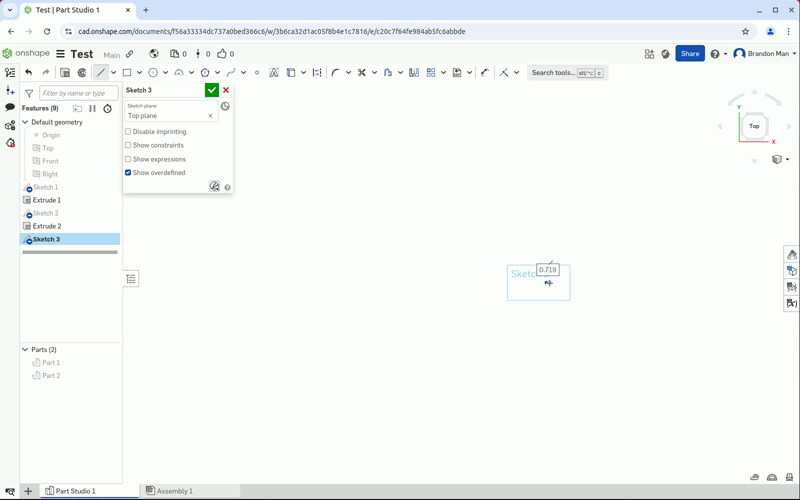
mouse_move(549, 170)
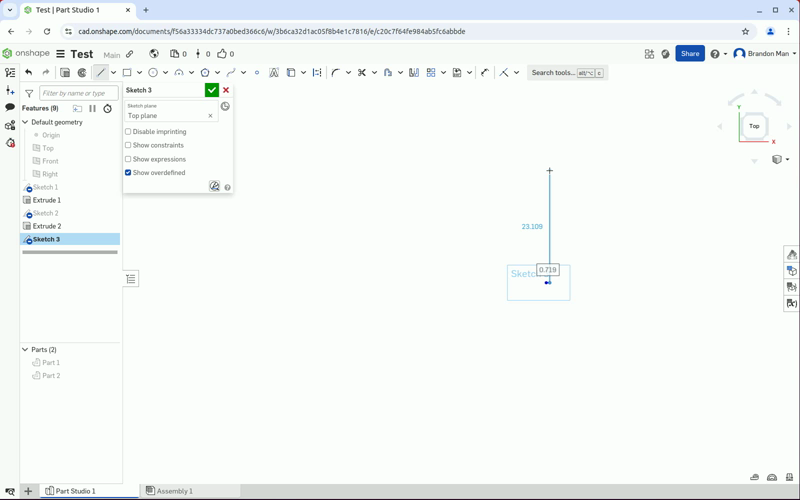
click(549, 170)
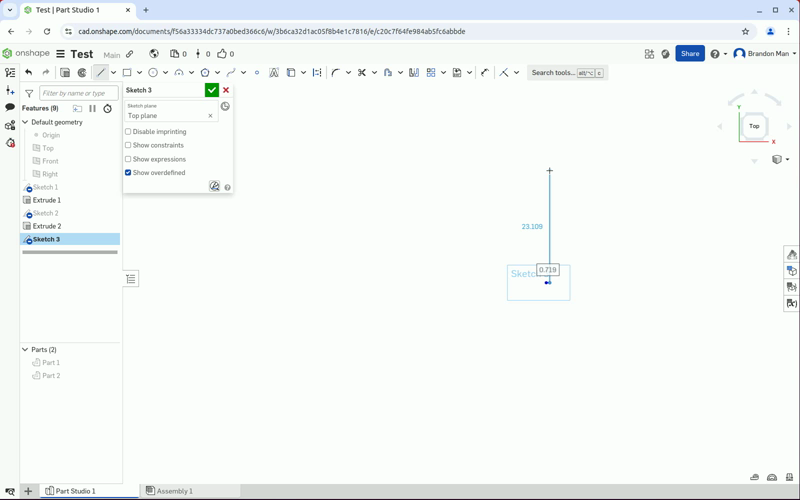
key_up(shift)
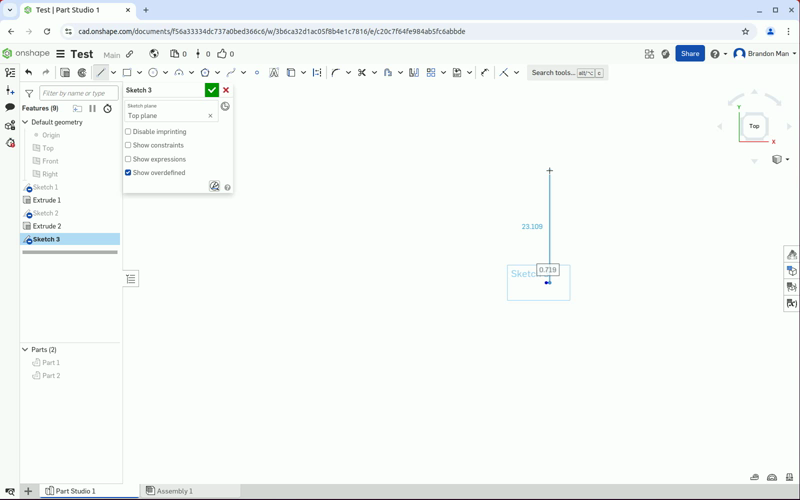
key_down(shift)
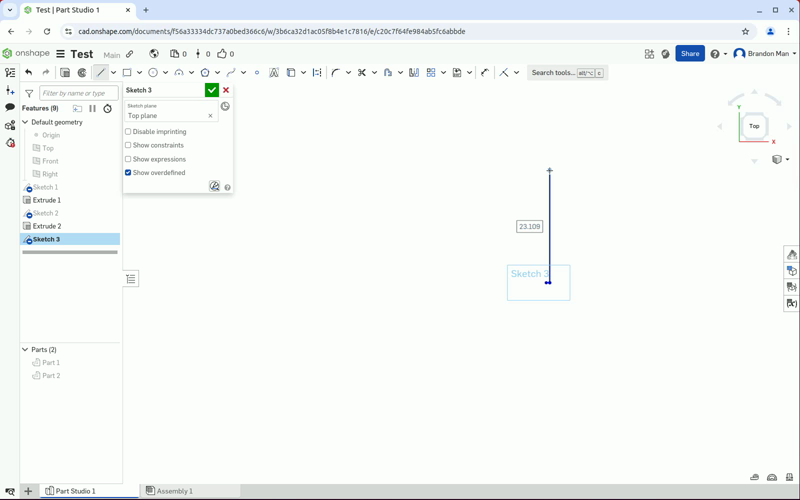
mouse_move(579, 170)
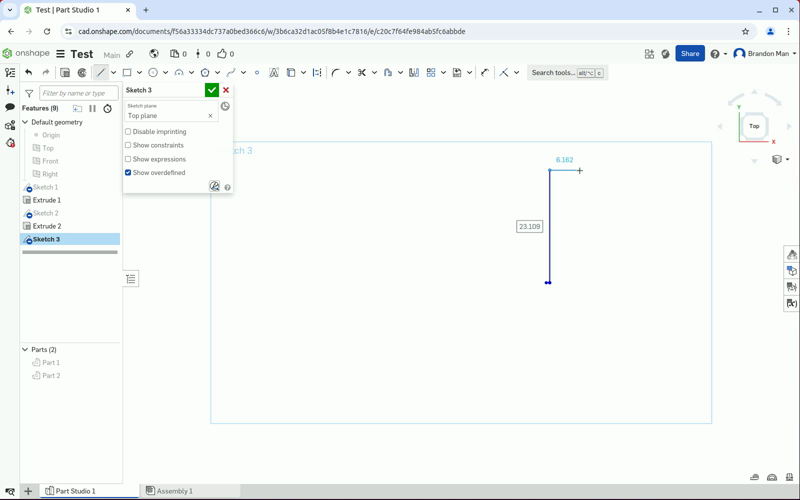
mouse_move(546, 170)
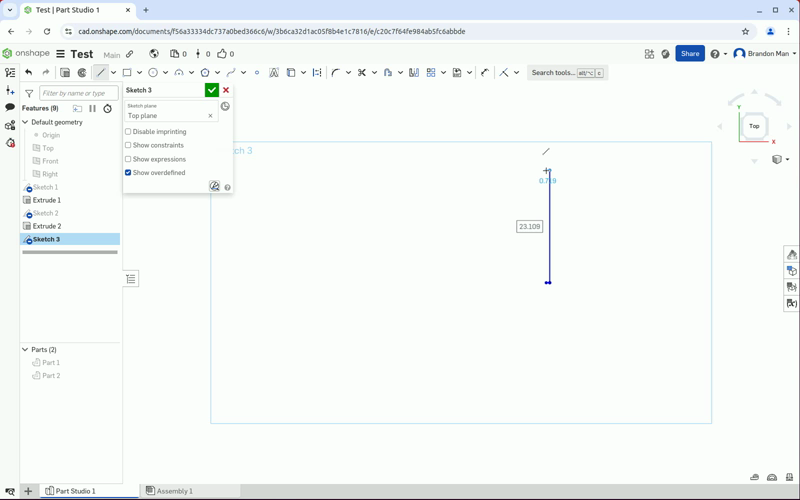
scroll(6)
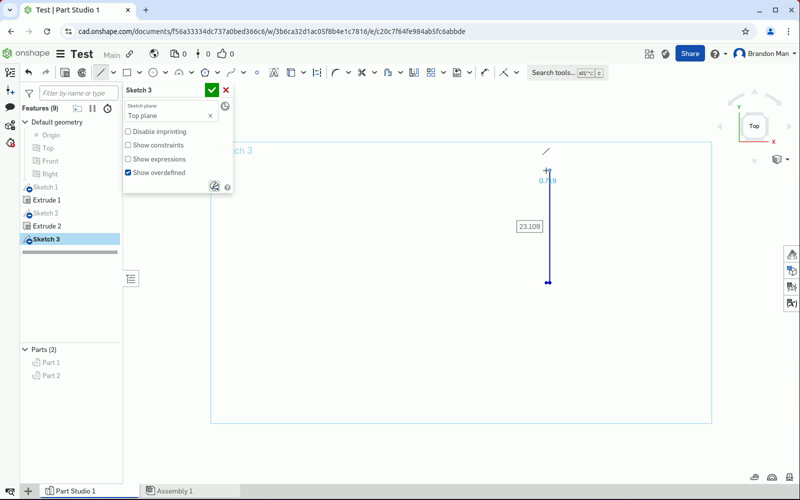
scroll(6)
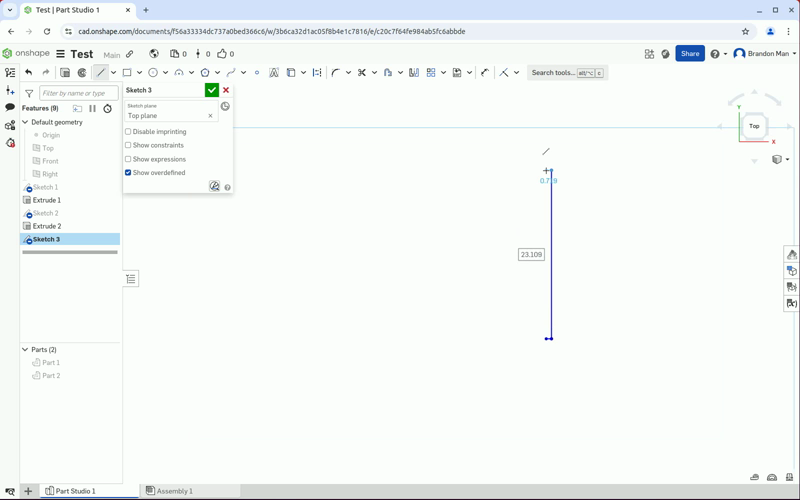
scroll(6)
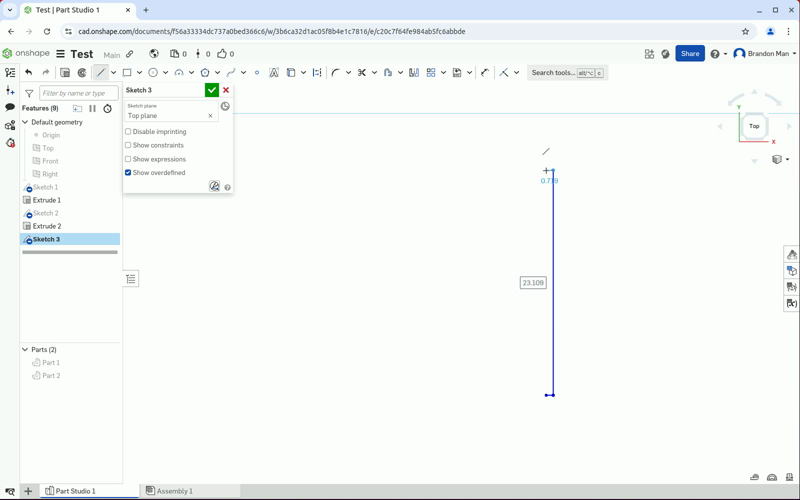
scroll(6)
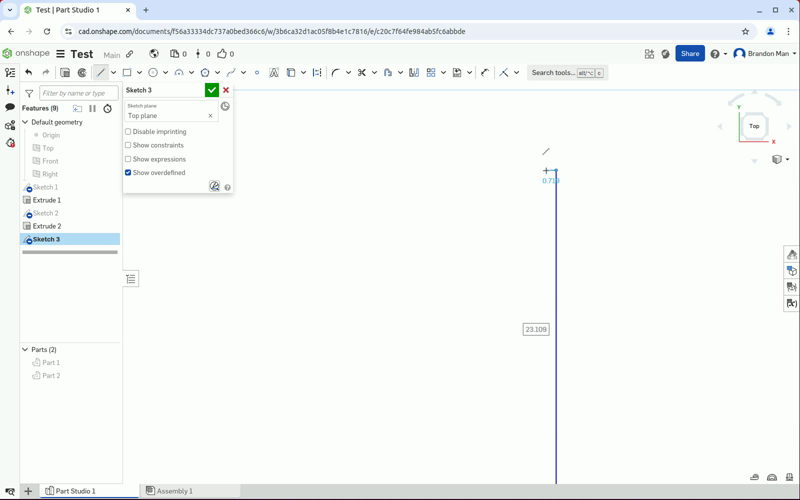
scroll(6)
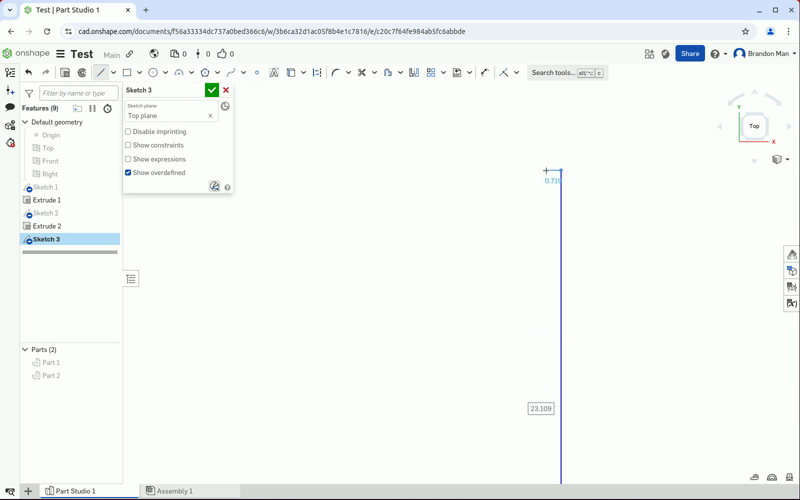
scroll(6)
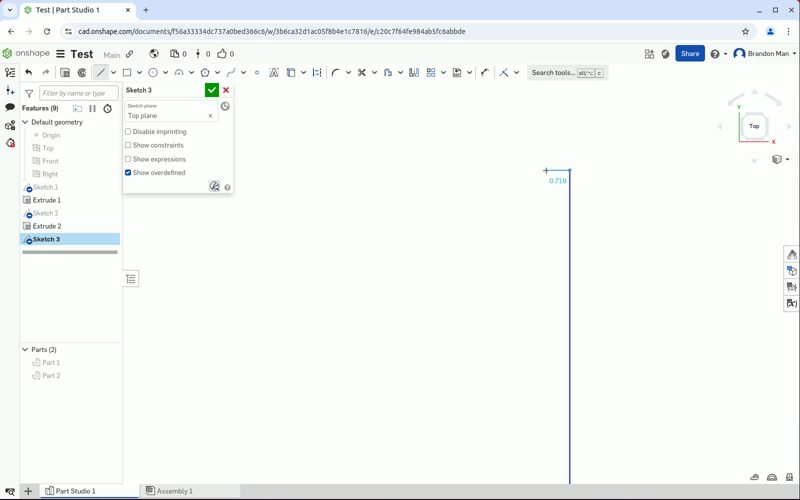
scroll(6)
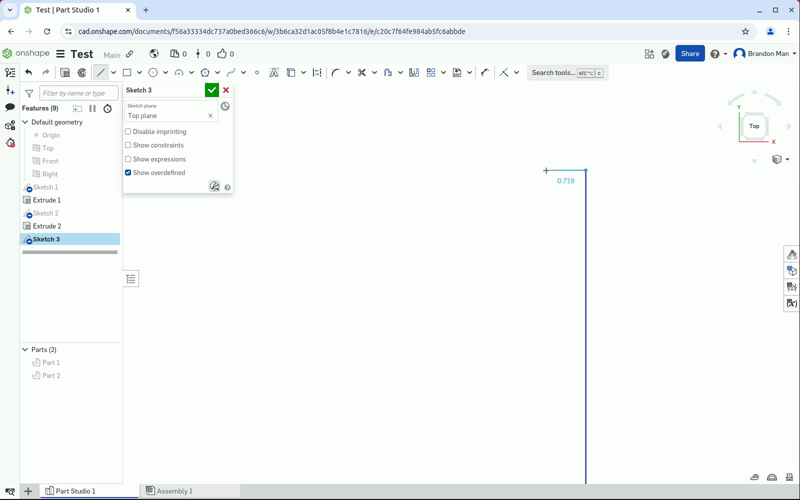
click(546, 170)
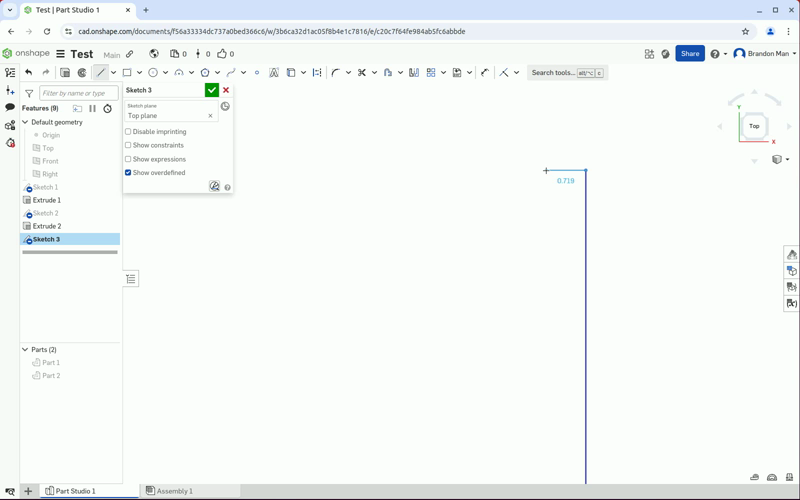
scroll(-6)
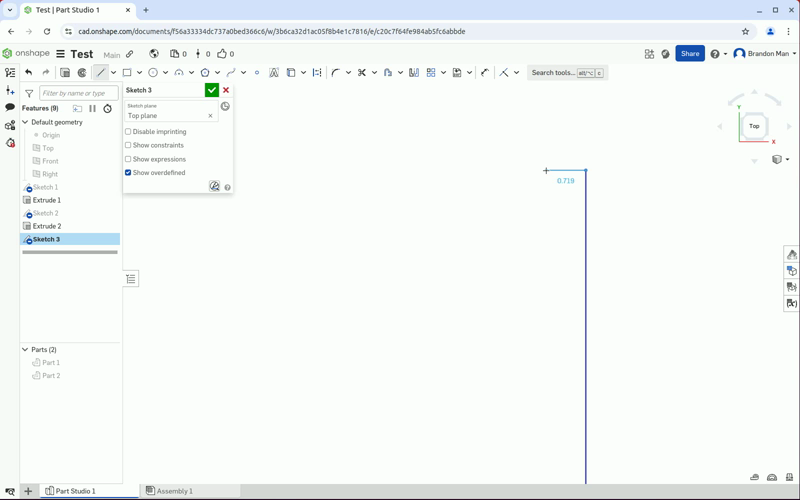
scroll(-6)
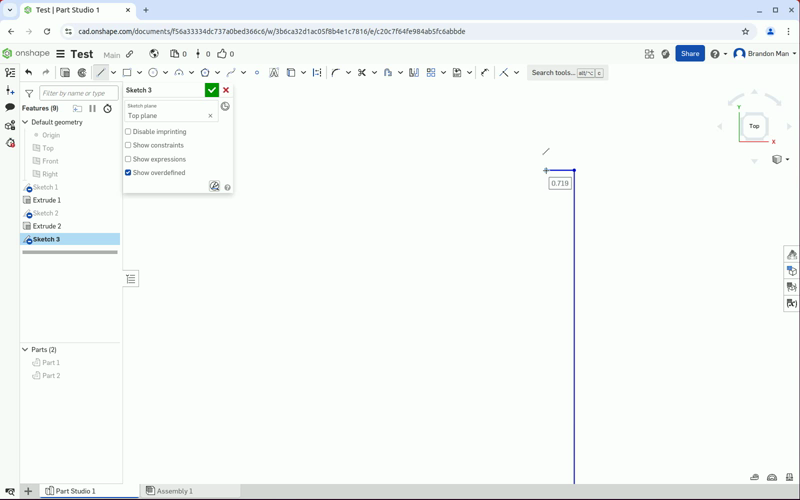
scroll(-6)
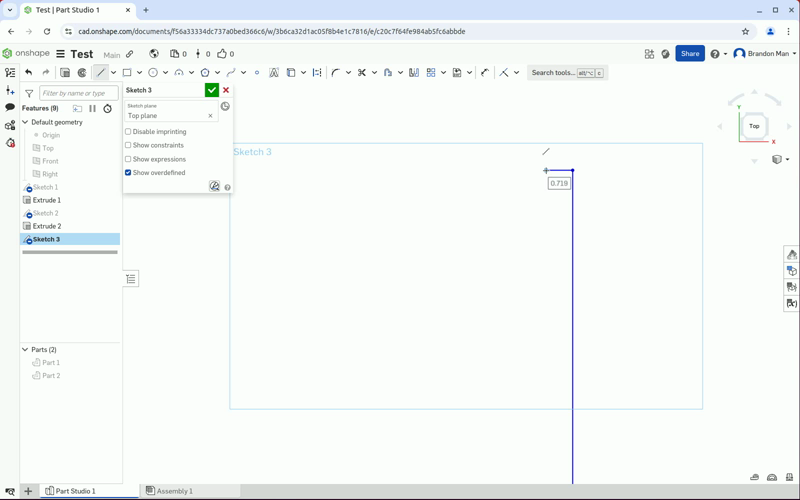
scroll(-6)
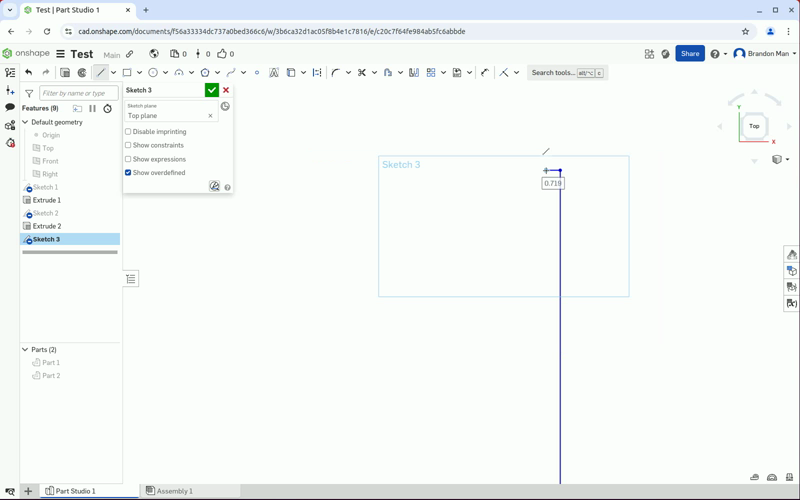
scroll(-6)
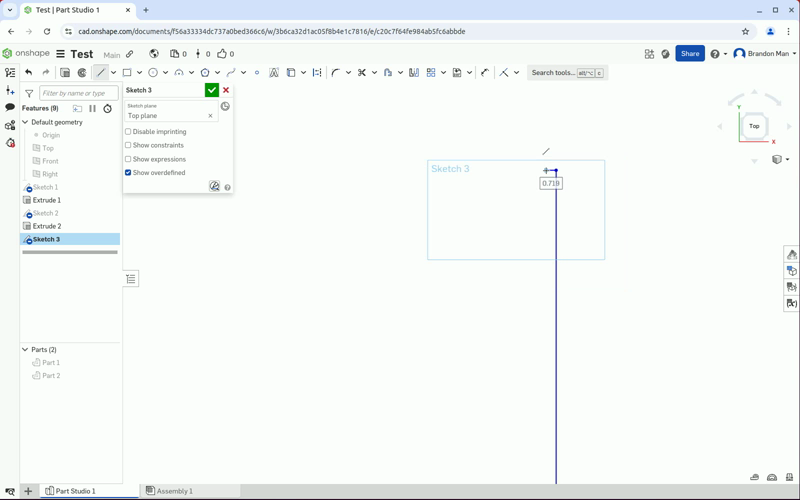
scroll(-6)
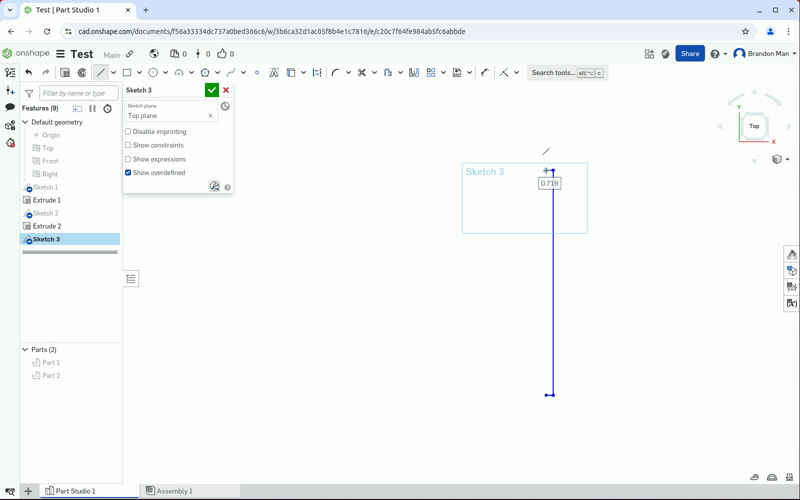
scroll(-6)
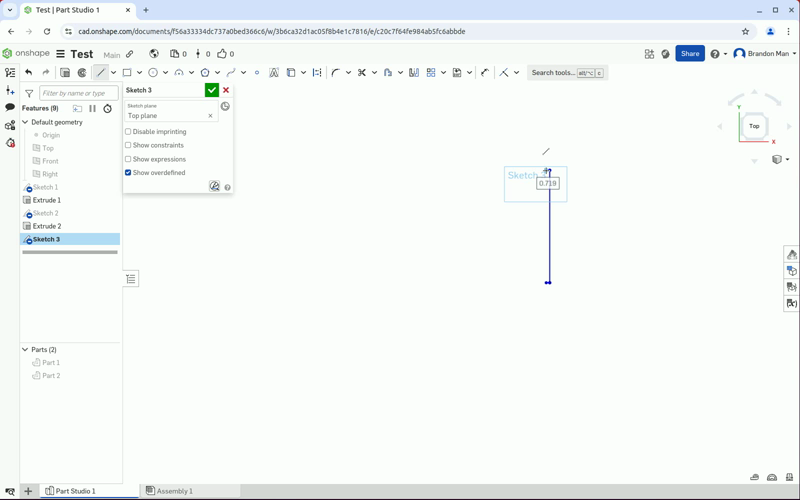
key_up(shift)
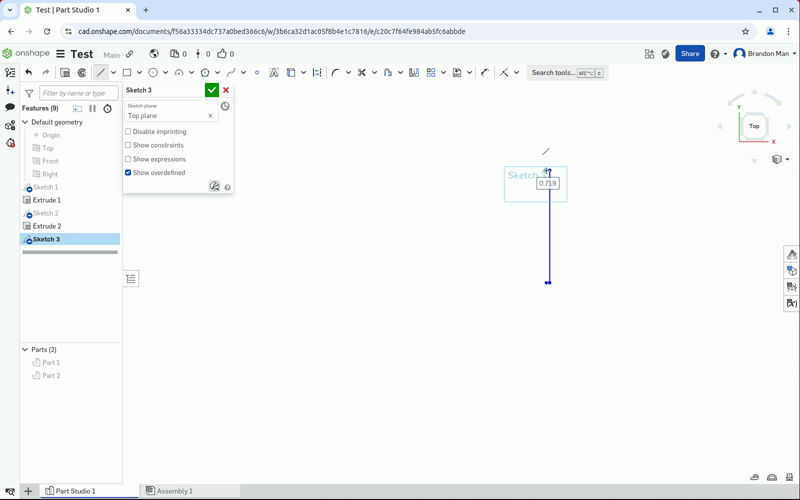
key_down(shift)
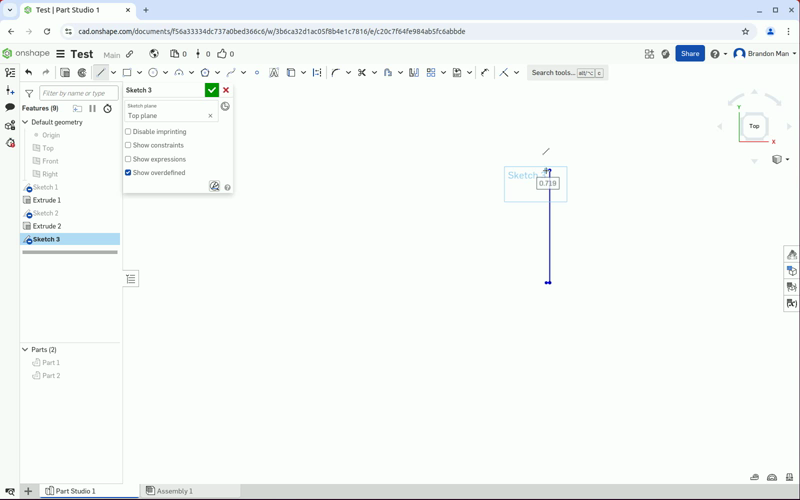
mouse_move(546, 282)
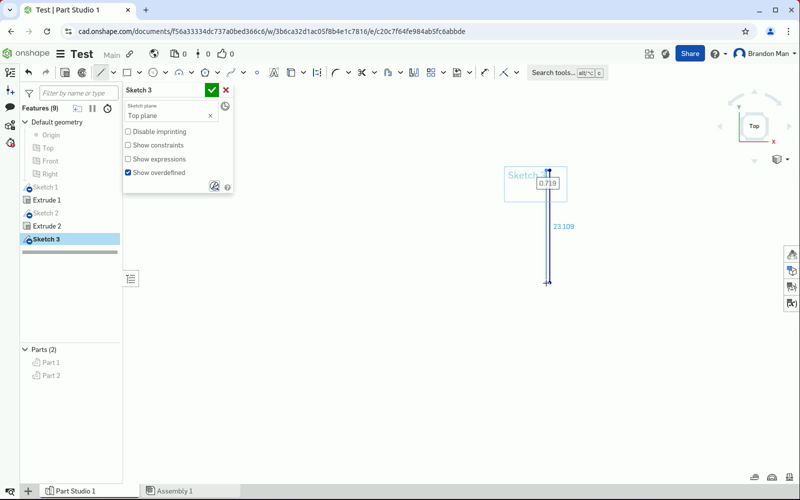
scroll(6)
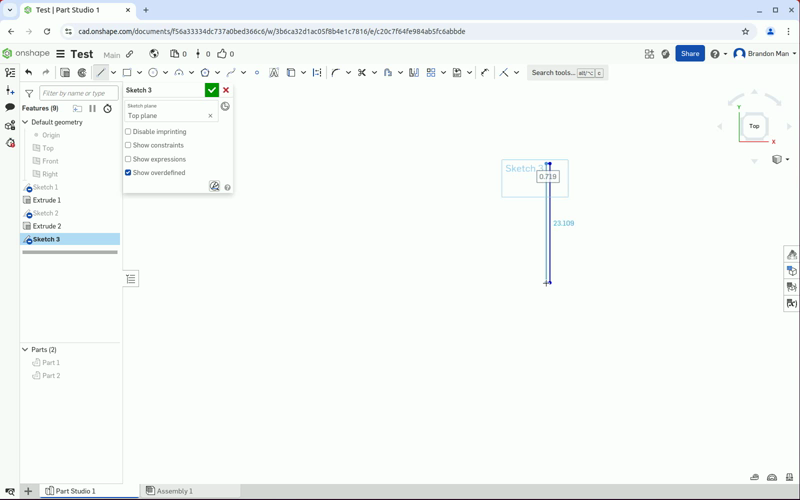
scroll(6)
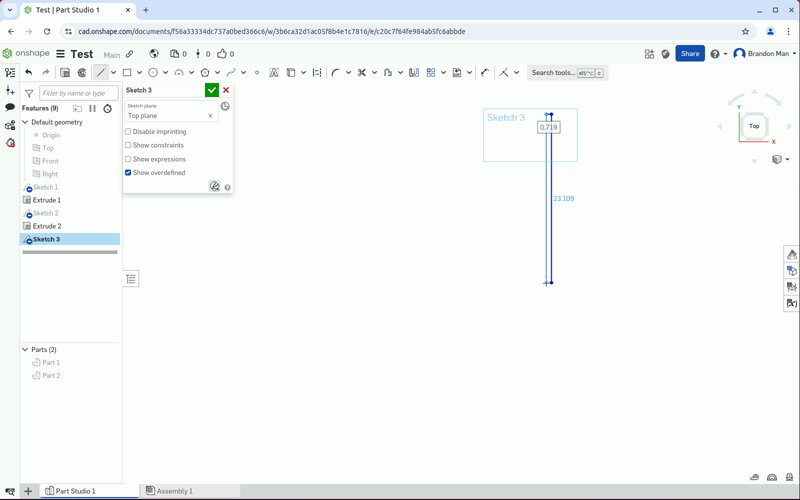
scroll(6)
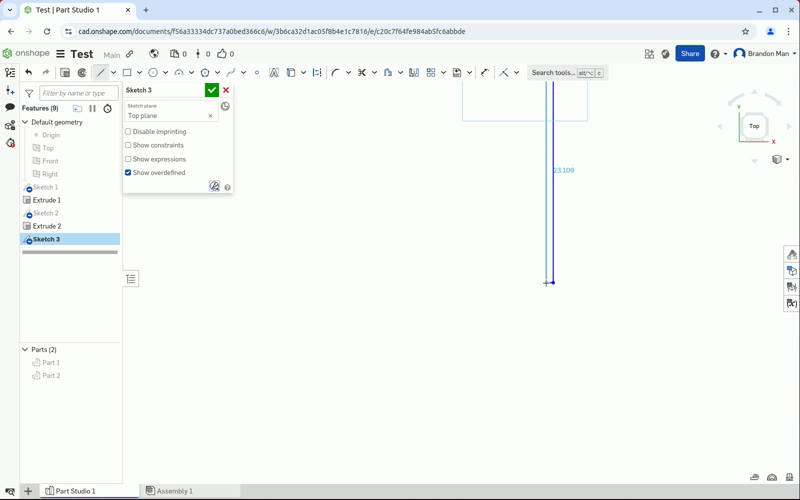
scroll(6)
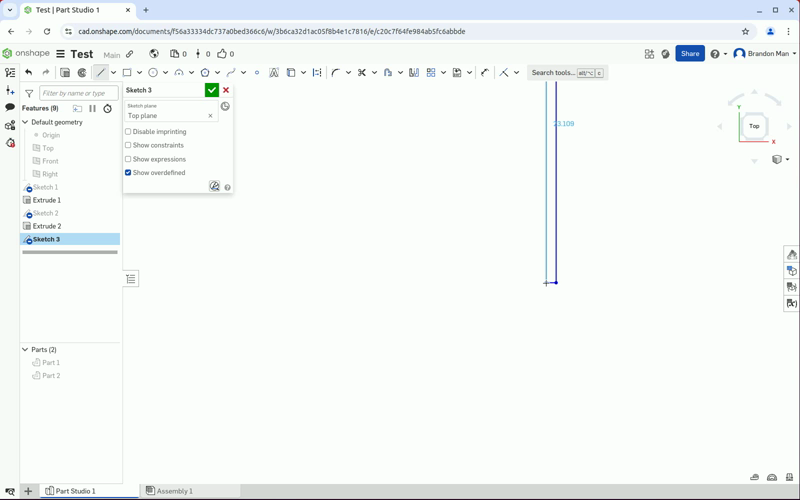
scroll(6)
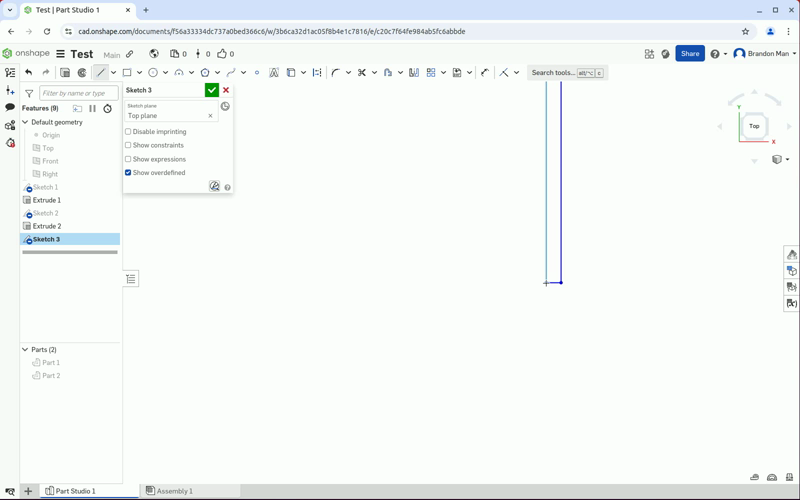
scroll(6)
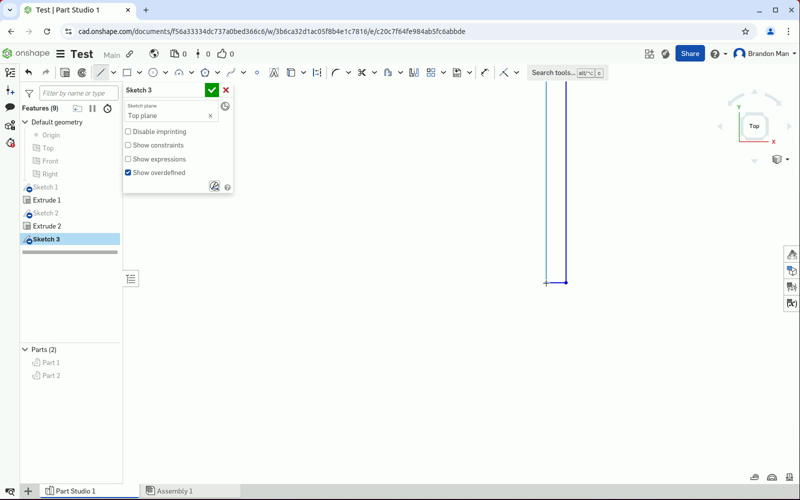
scroll(6)
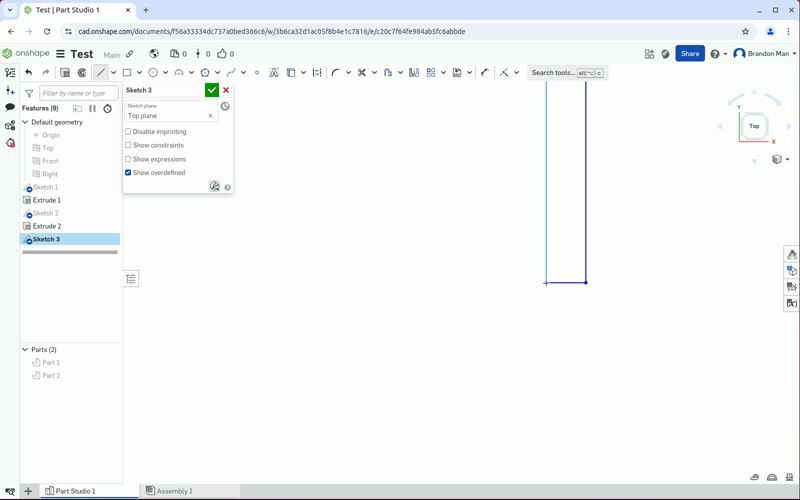
key_up(shift)
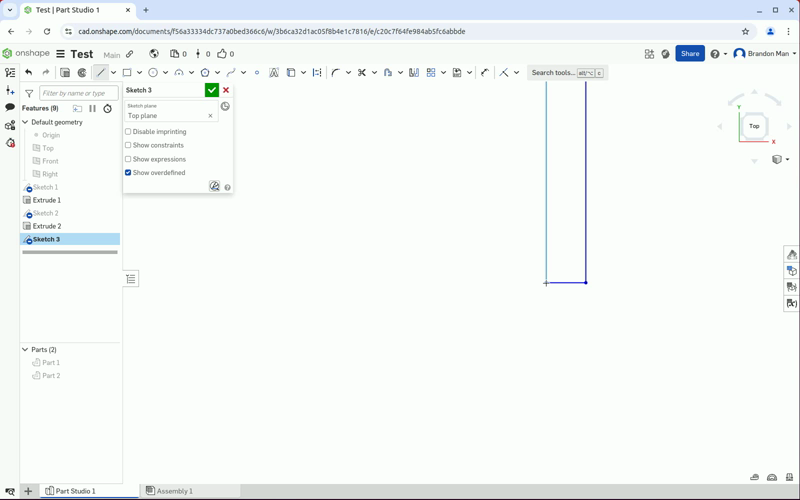
click(546, 282)
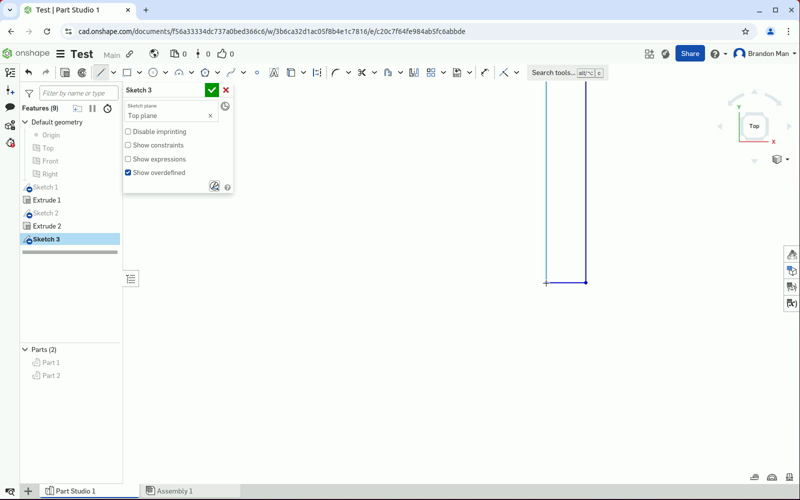
scroll(-6)
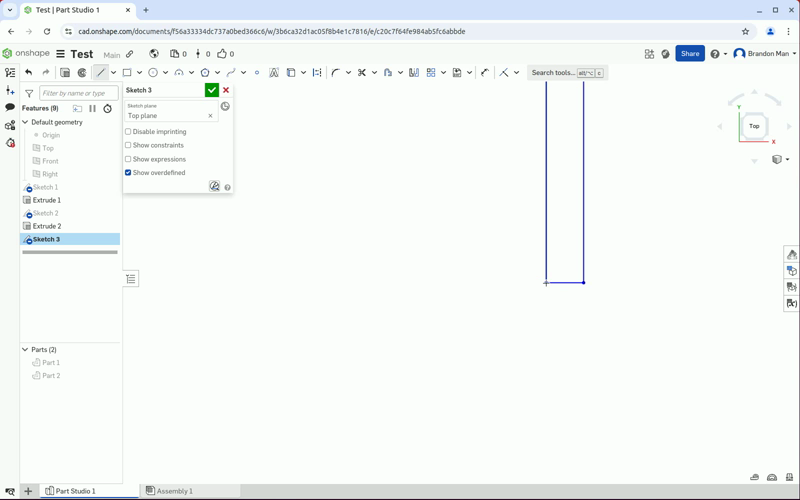
scroll(-6)
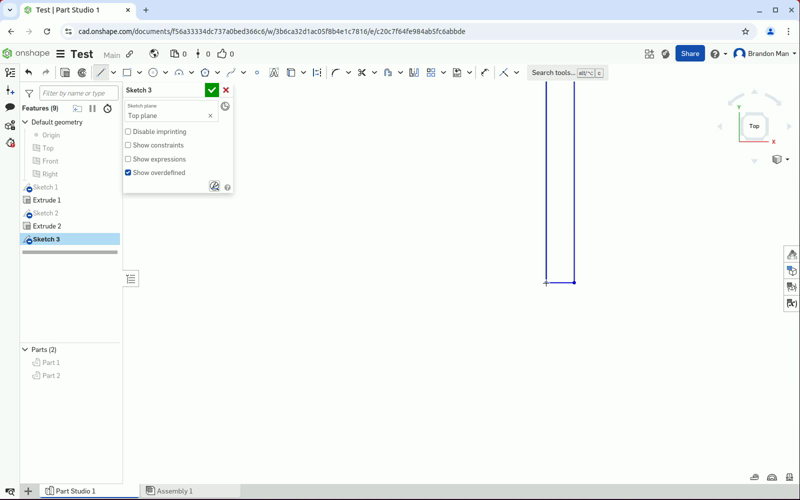
scroll(-6)
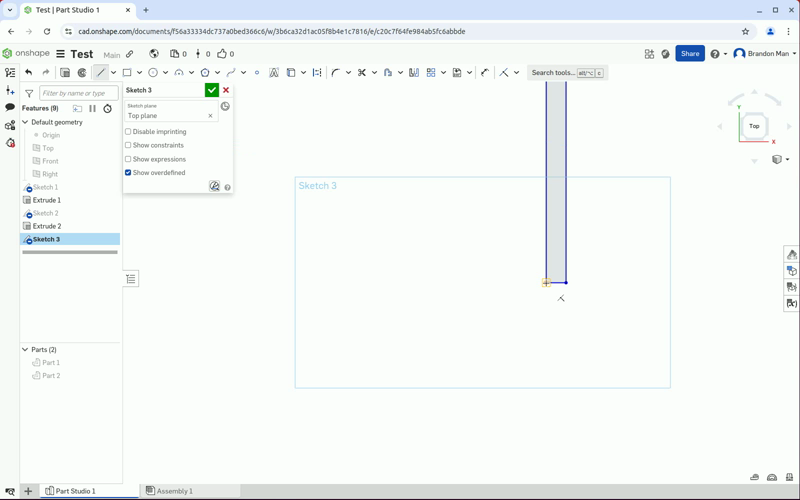
scroll(-6)
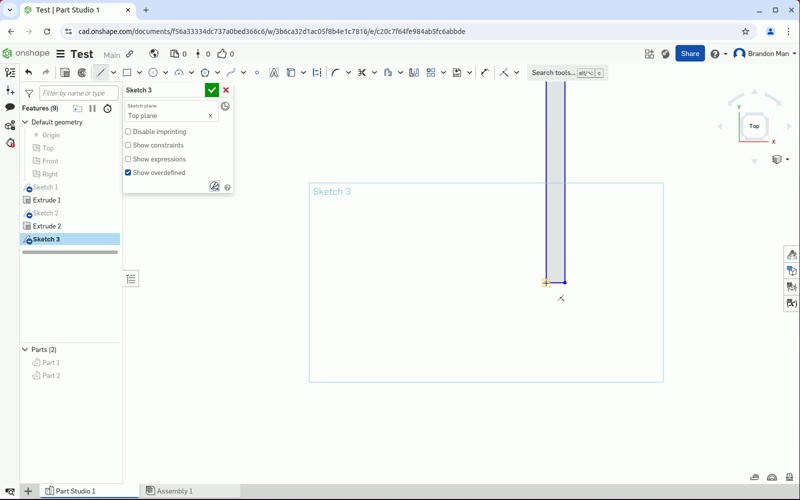
scroll(-6)
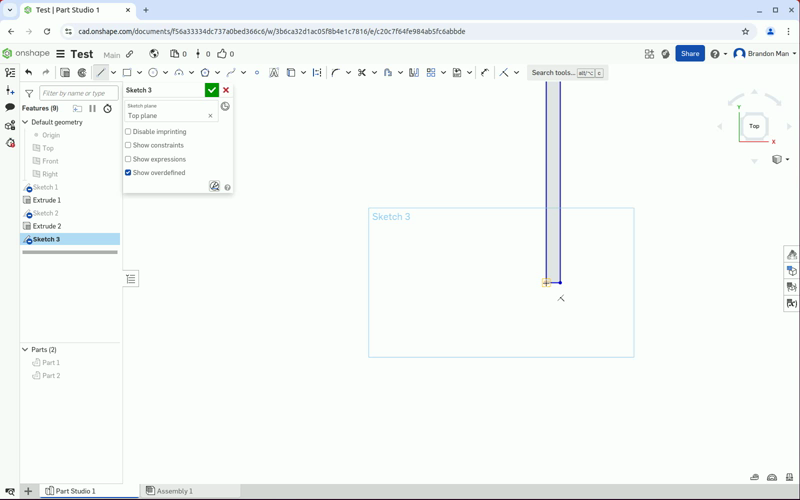
scroll(-6)
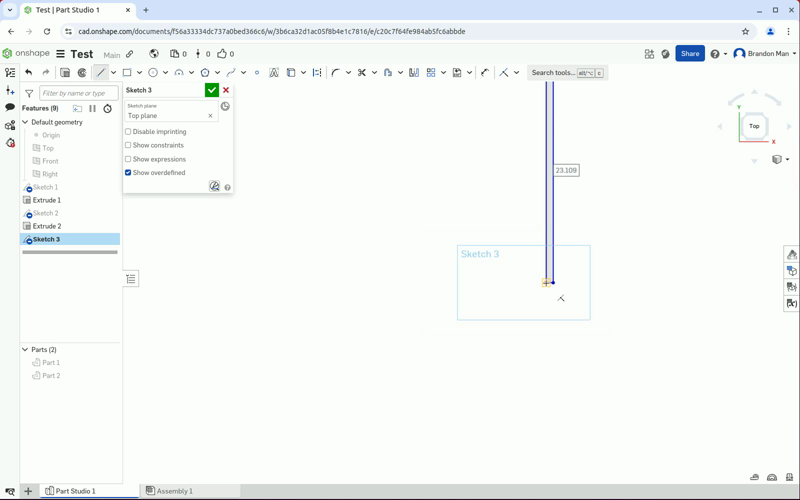
scroll(-6)
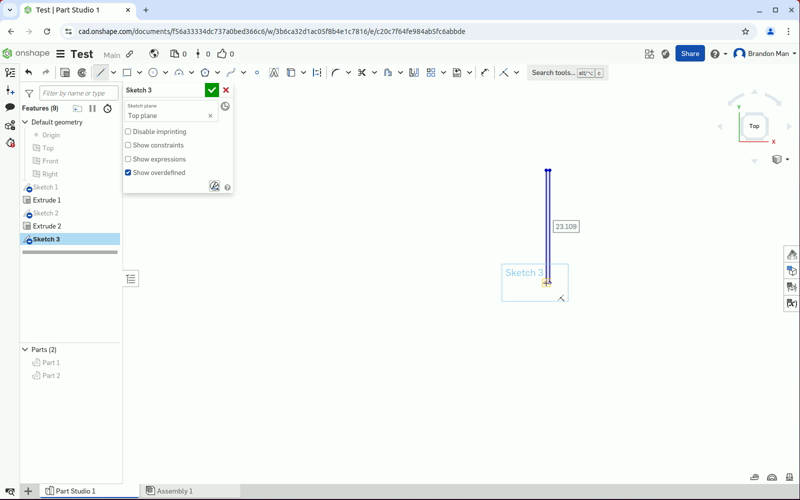
key(esc)
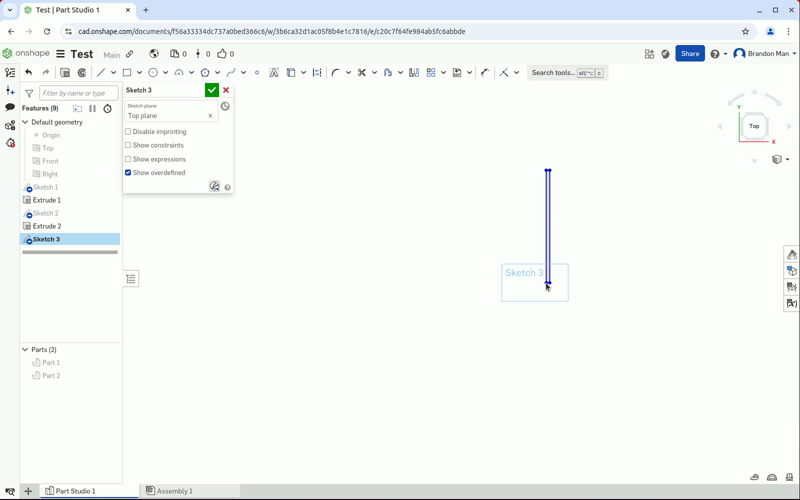
mouse_move(548, 261)
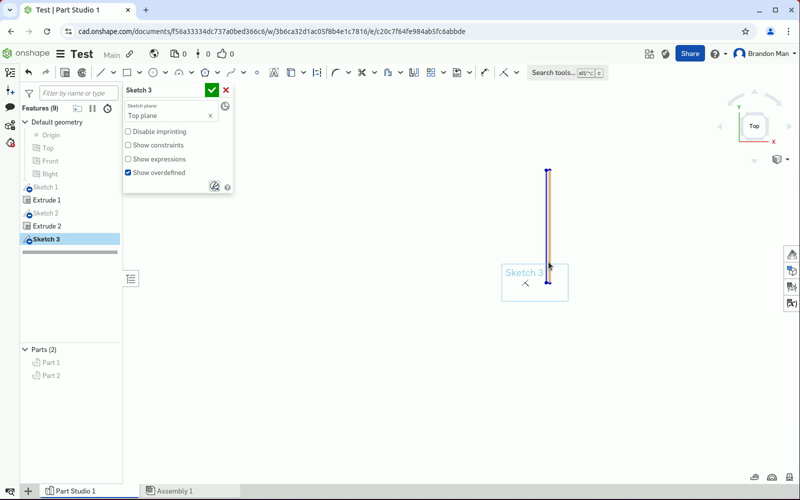
scroll(6)
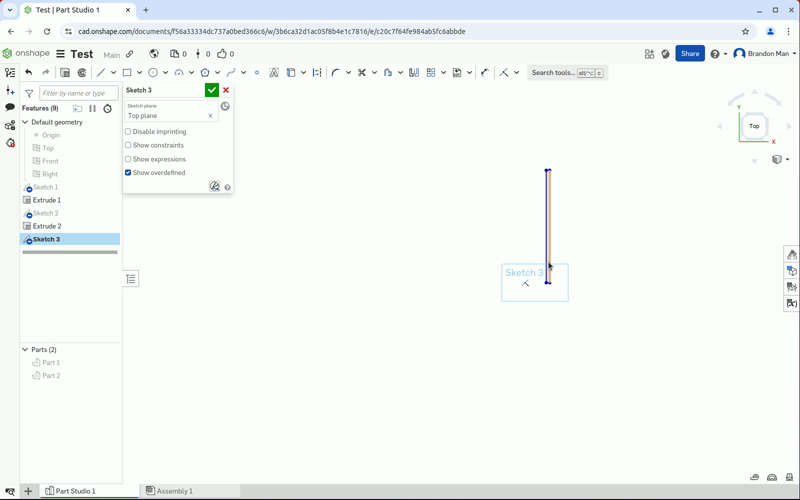
scroll(6)
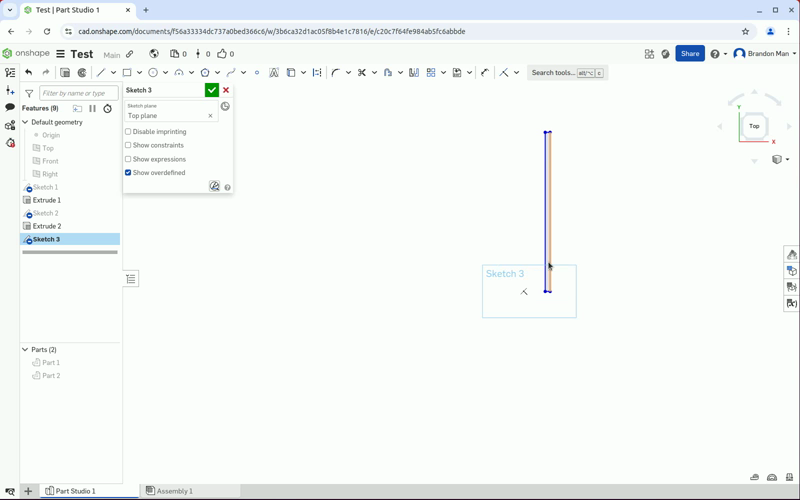
scroll(6)
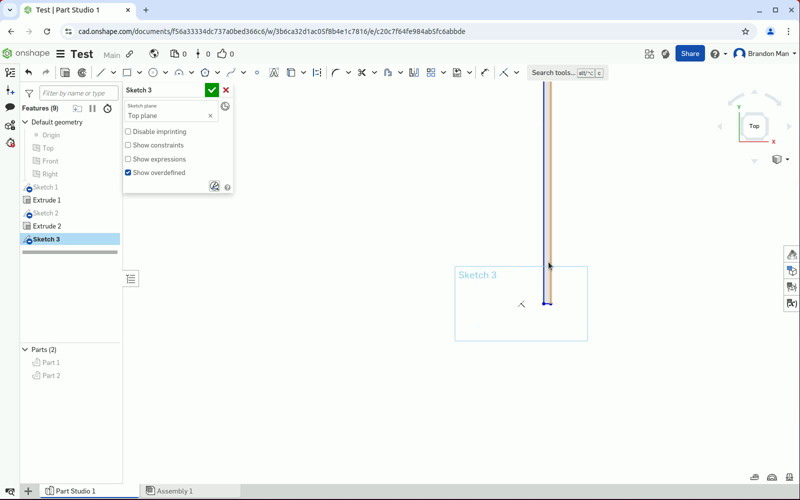
scroll(6)
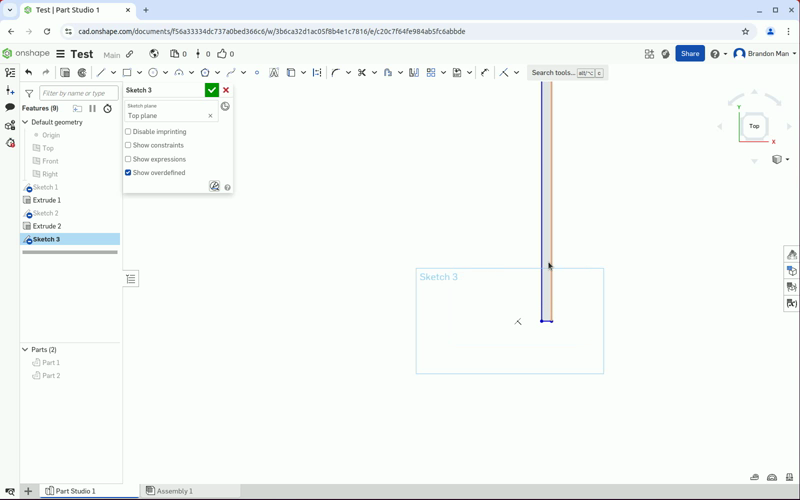
scroll(6)
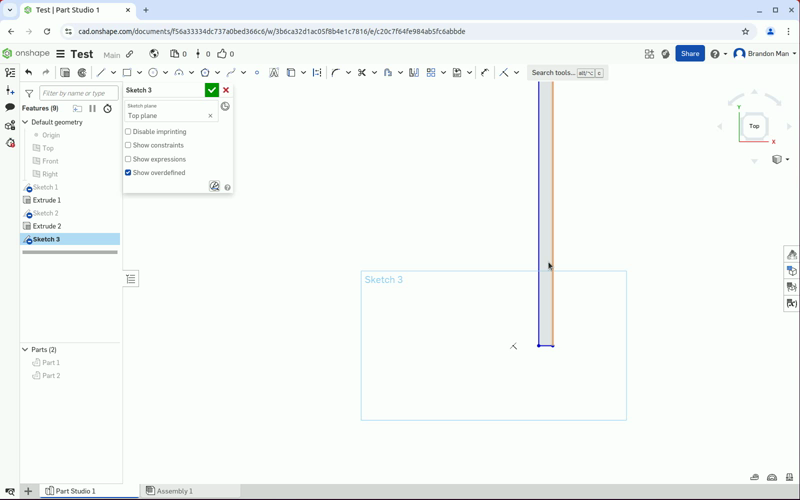
scroll(6)
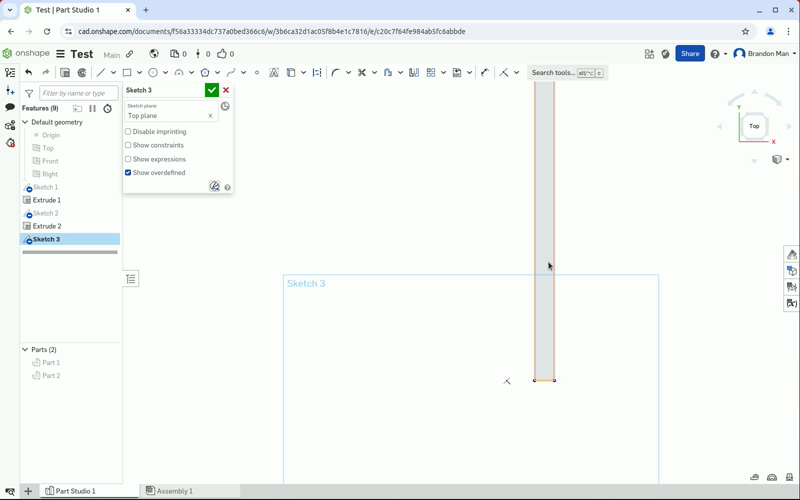
scroll(6)
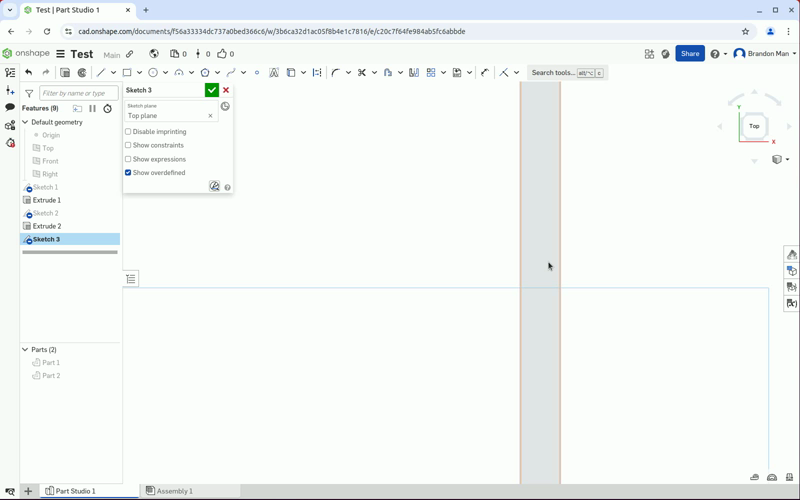
click(548, 261)
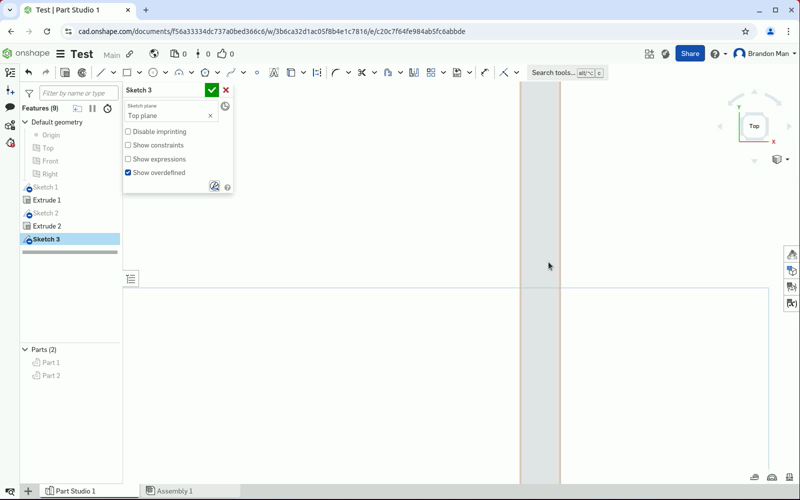
scroll(-6)
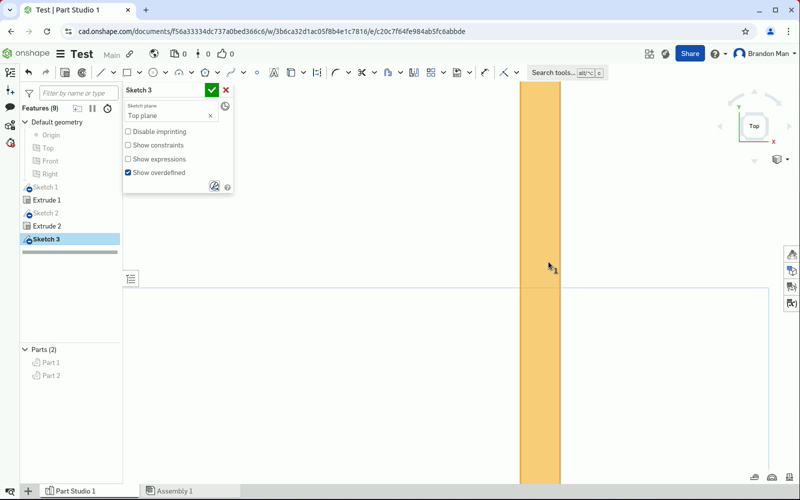
scroll(-6)
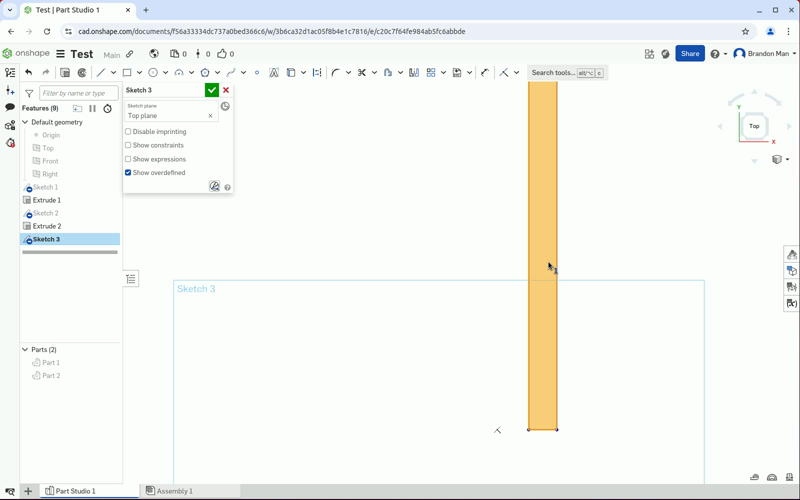
scroll(-6)
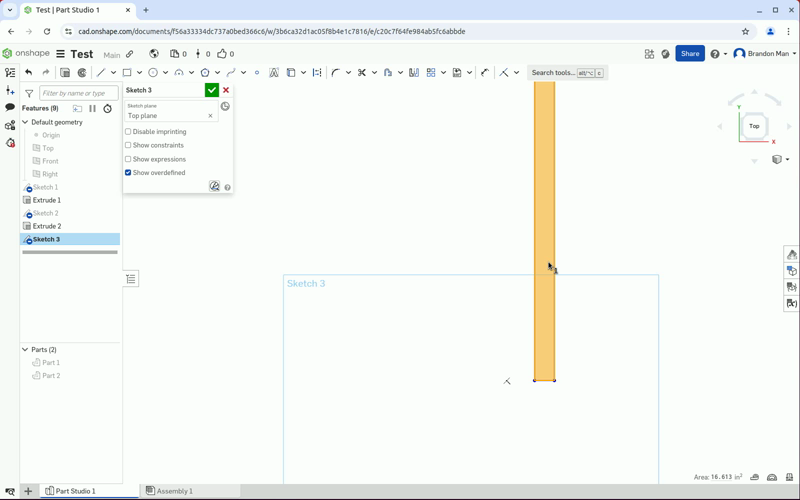
scroll(-6)
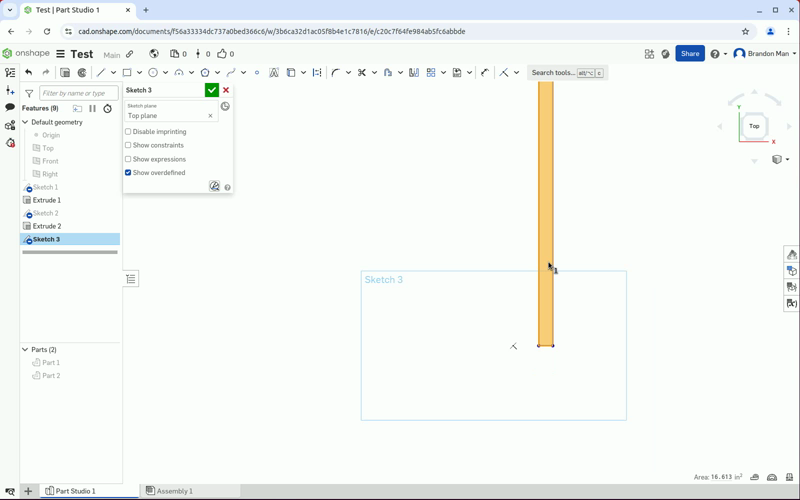
scroll(-6)
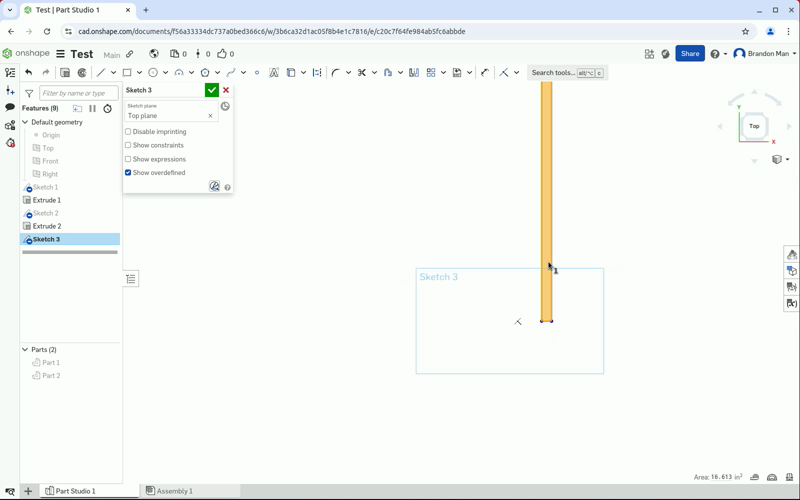
scroll(-6)
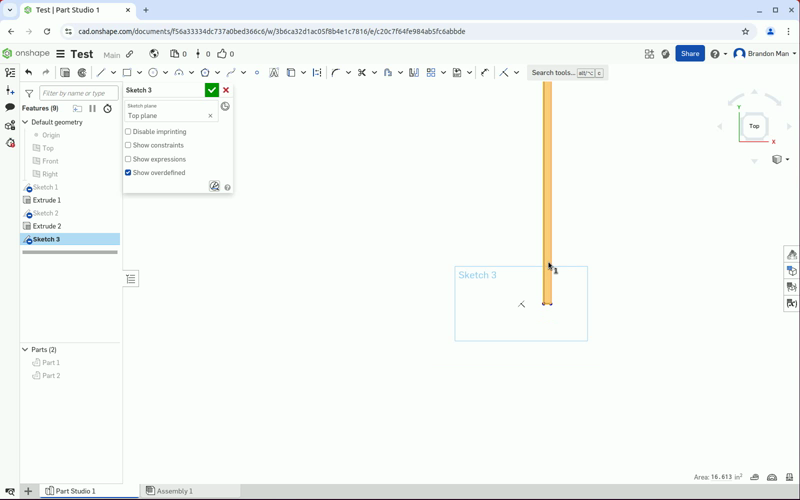
scroll(-6)
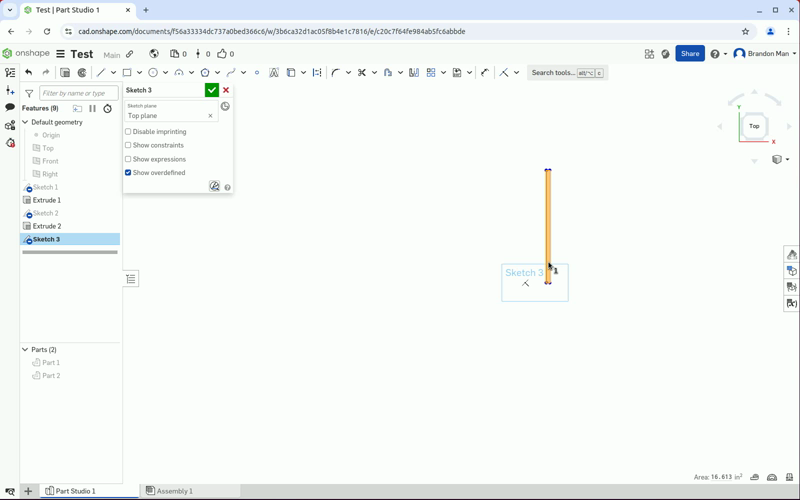
mouse_move(73, 352)
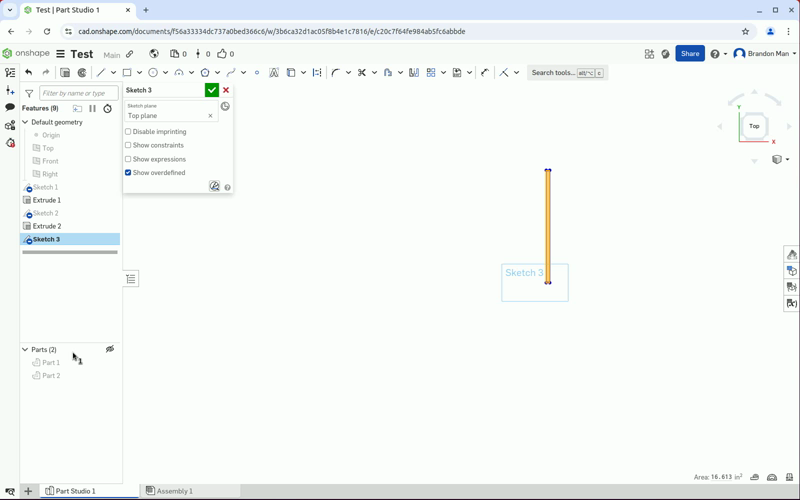
key(shift+y)
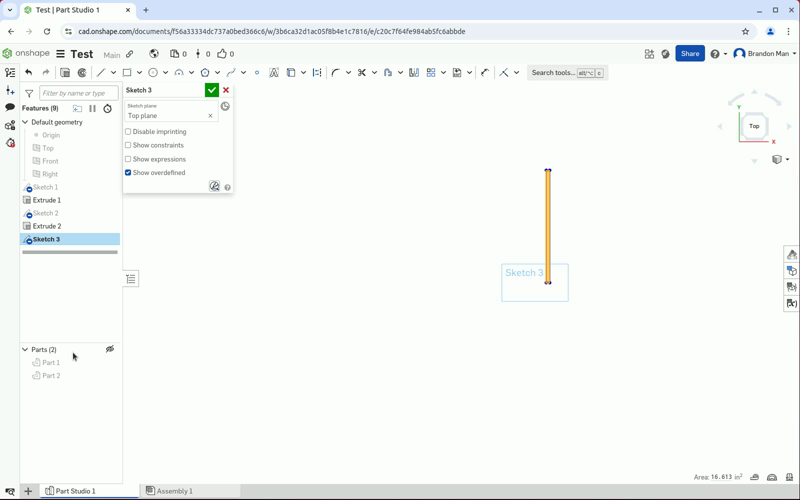
key(shift+e)
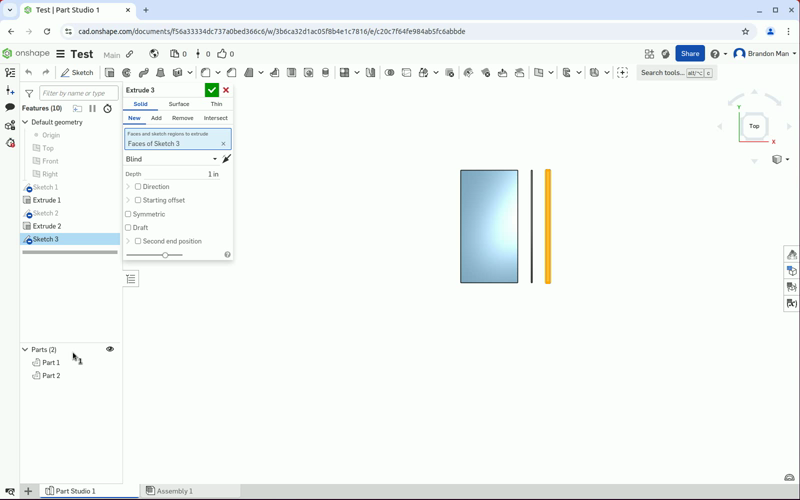
mouse_move(143, 106)
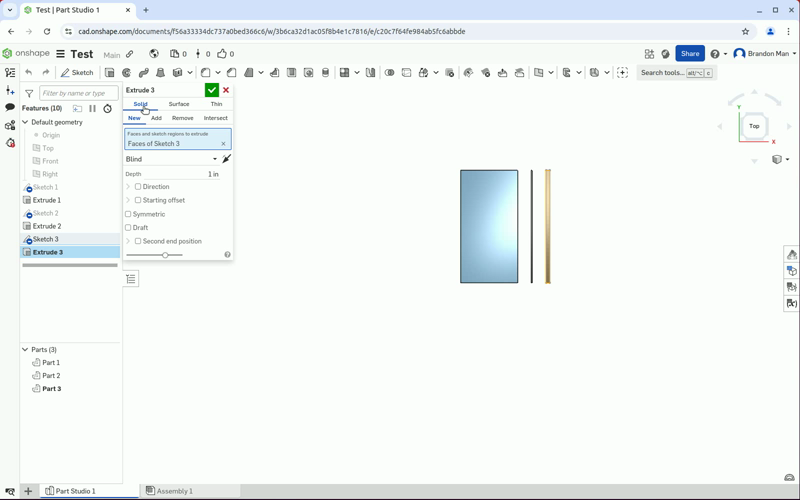
click(143, 106)
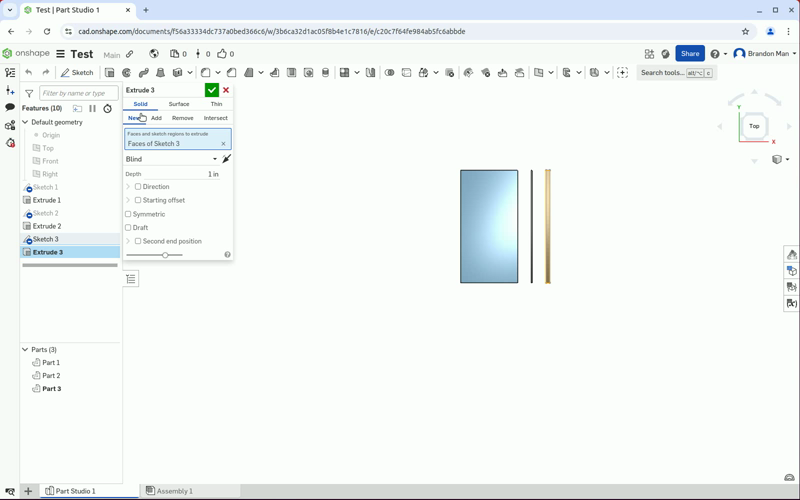
mouse_move(137, 120)
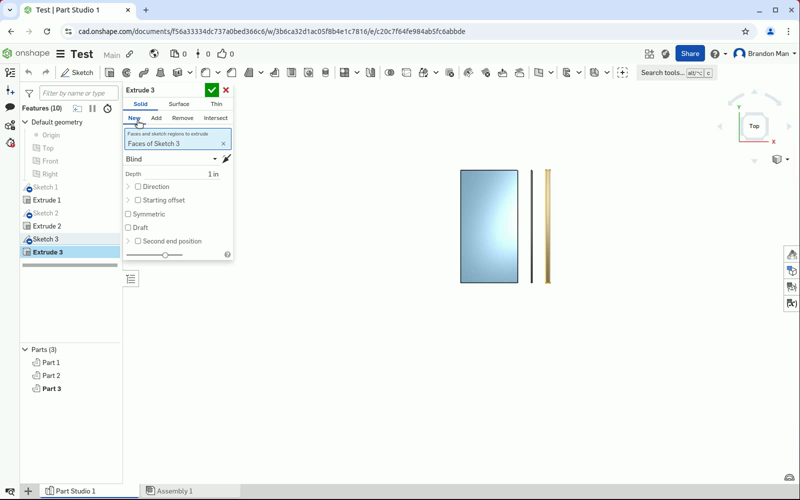
click(137, 120)
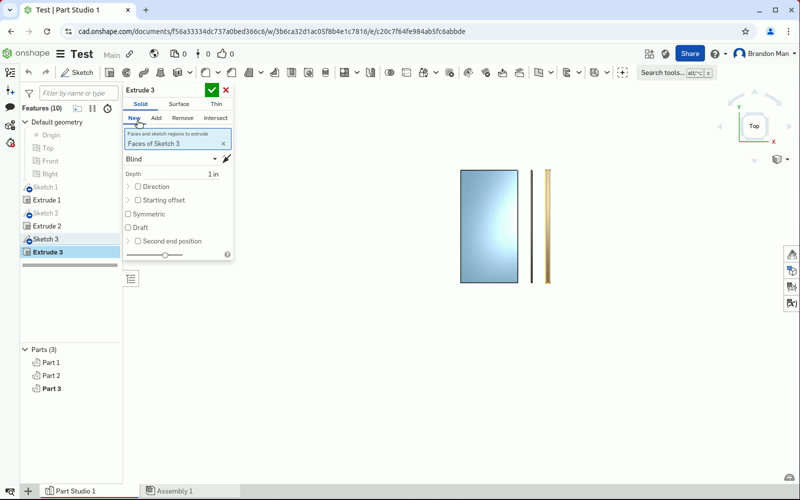
key(tab, 4)
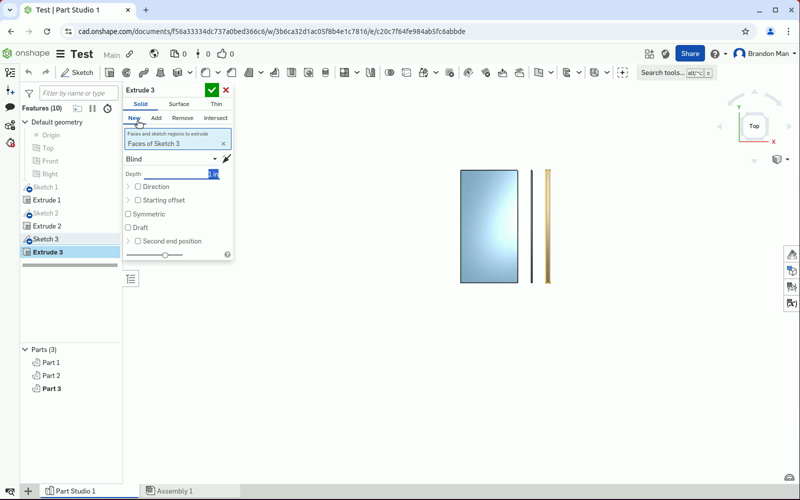
text(0.241)
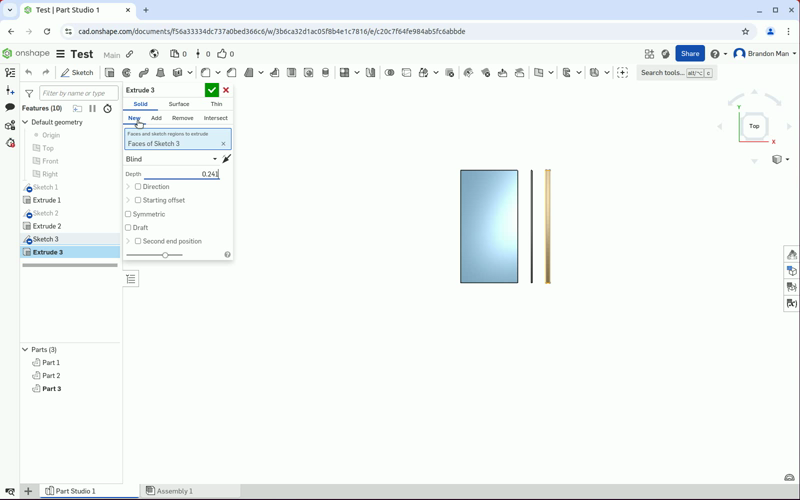
key(enter)
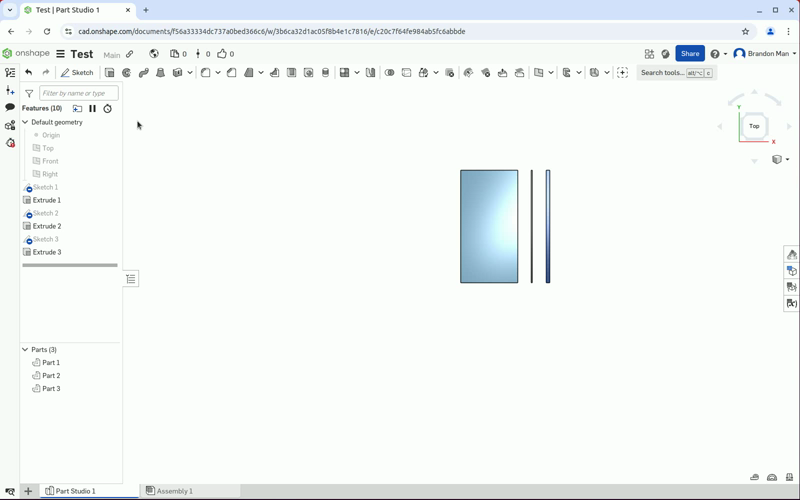
key(shift+h)
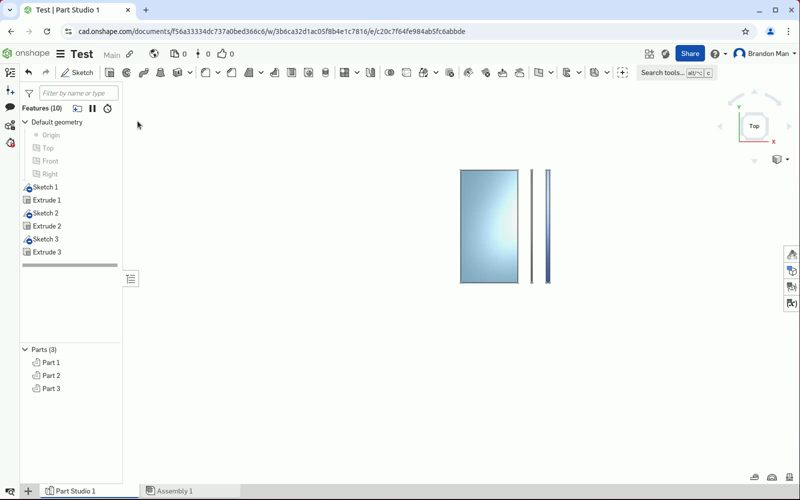
key(shift+h)
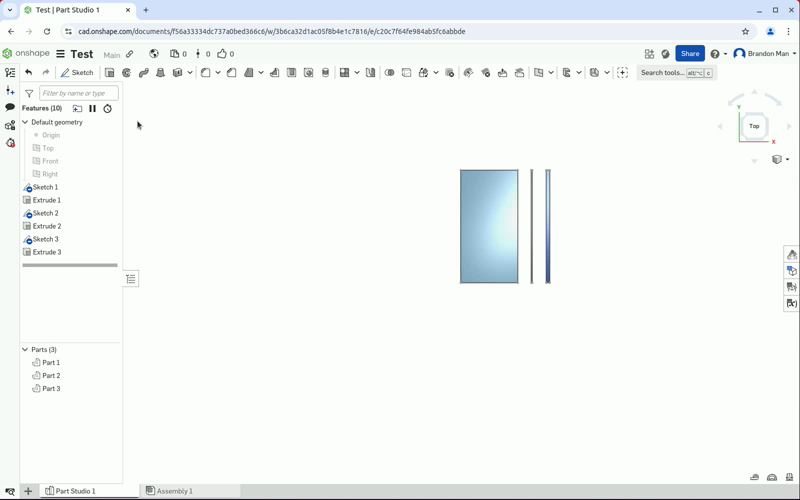
key(shift+7)
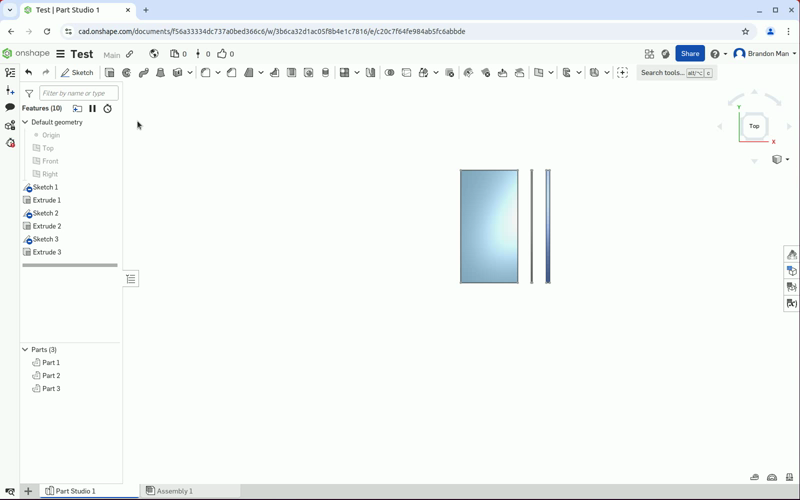
key(up, 3)
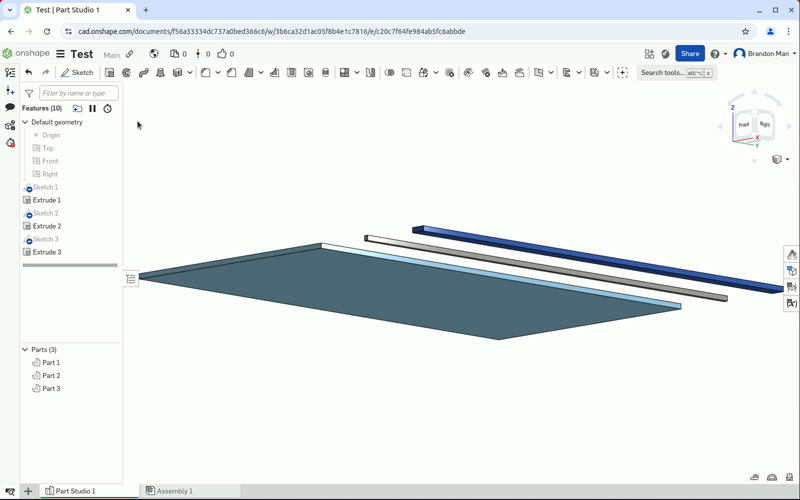
key(left, 3)
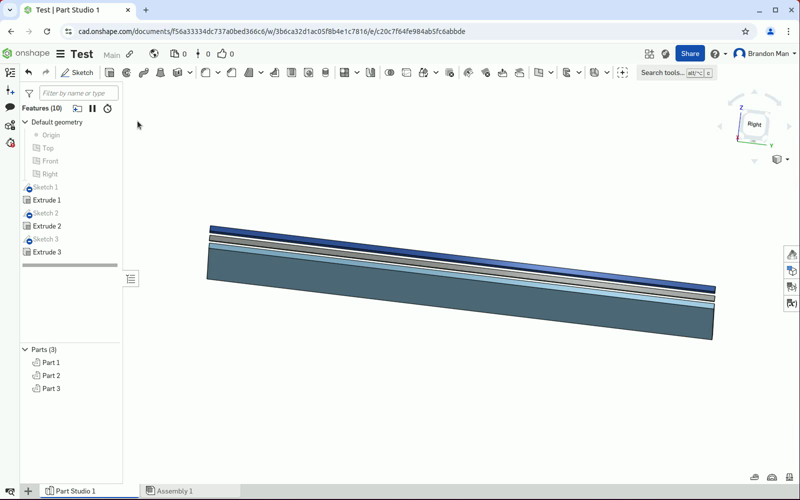
key(right, 3)
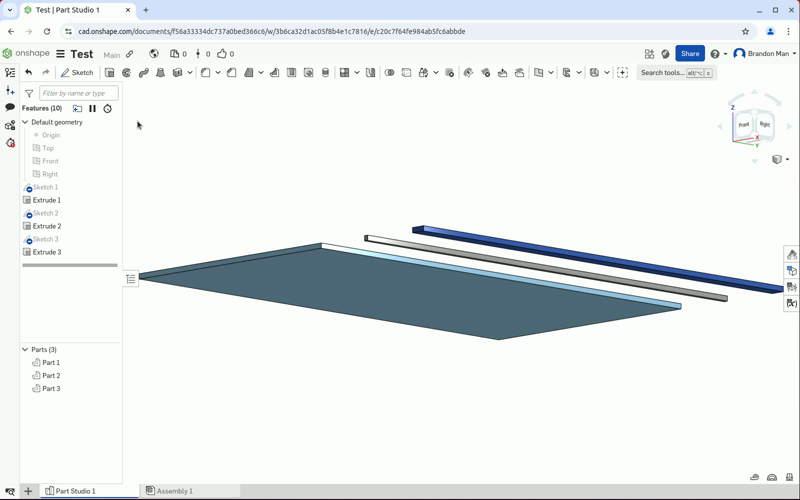
key(down, 3)
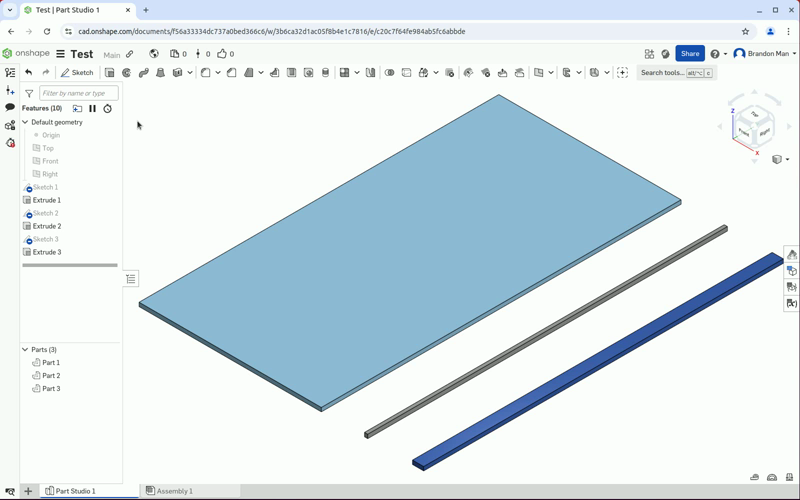
mouse_move(73, 189)
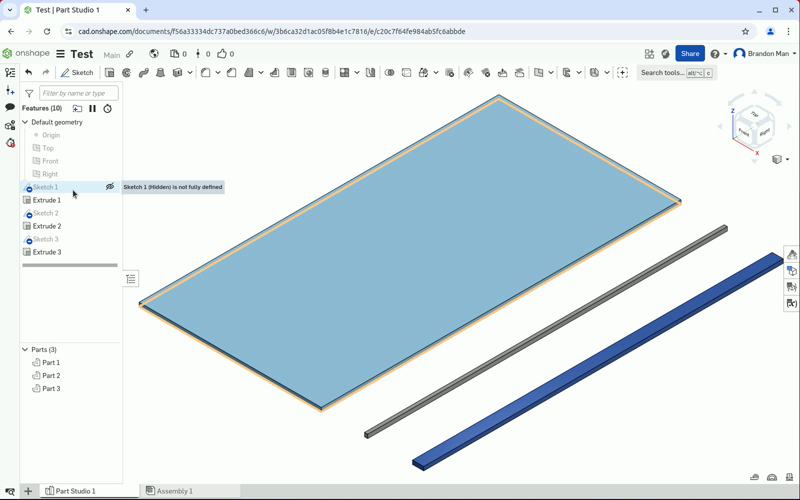
click(73, 189)